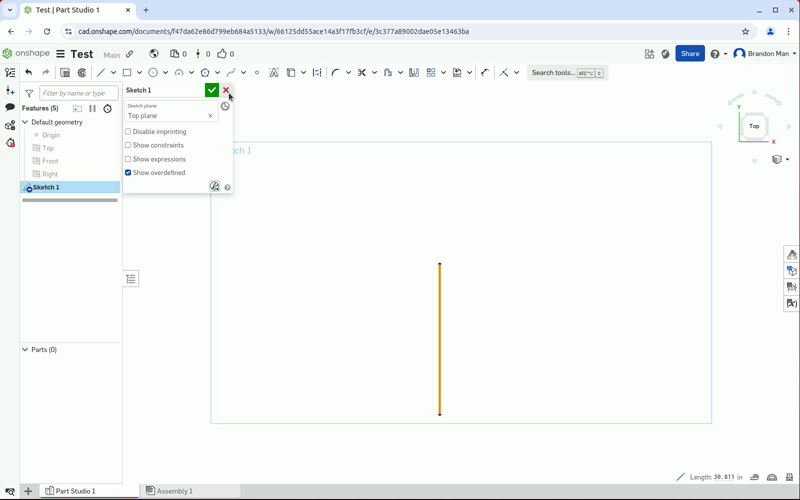
key(shift+h)
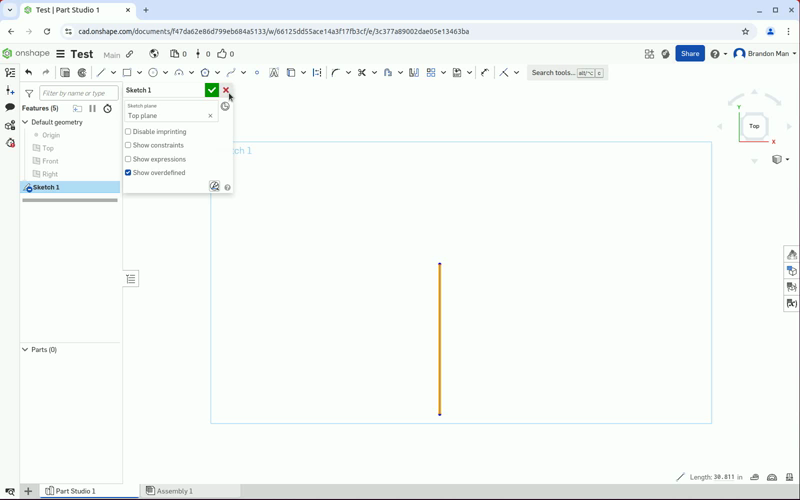
key(shift+s)
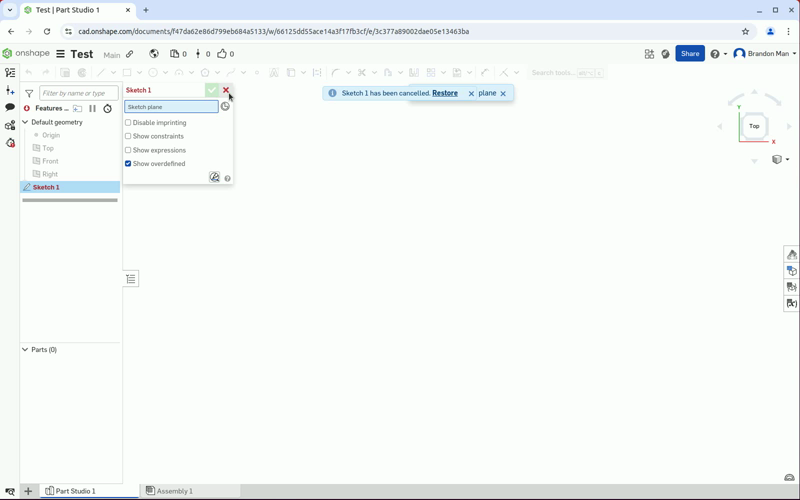
mouse_move(73, 150)
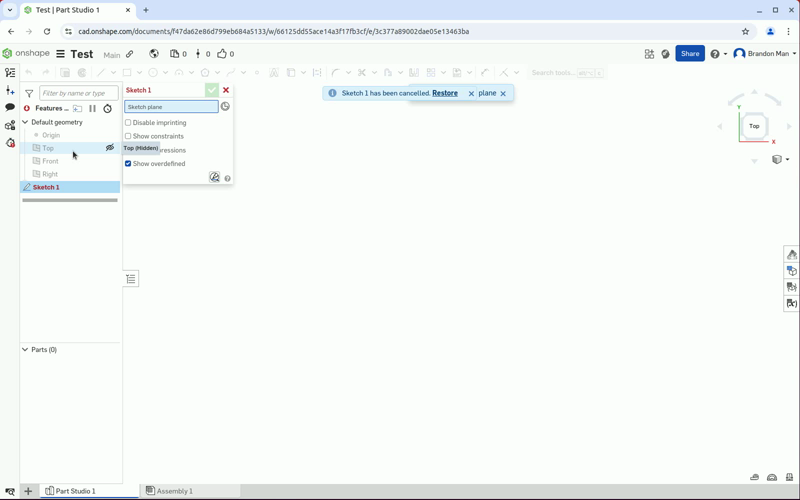
click(73, 150)
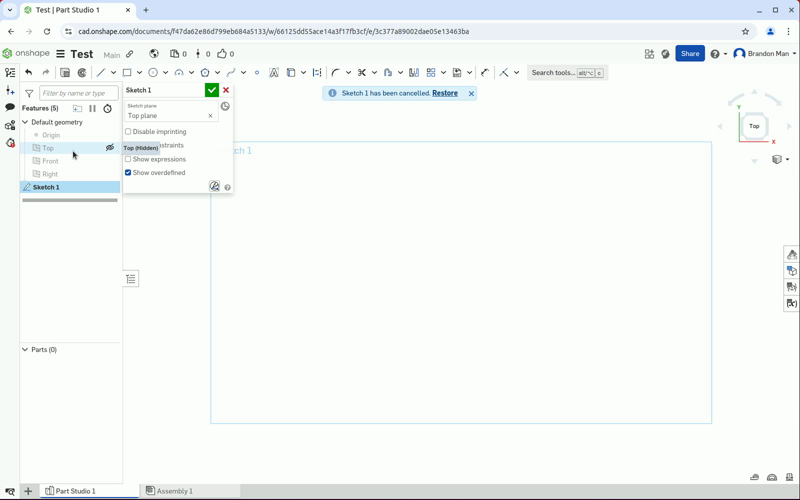
mouse_move(73, 352)
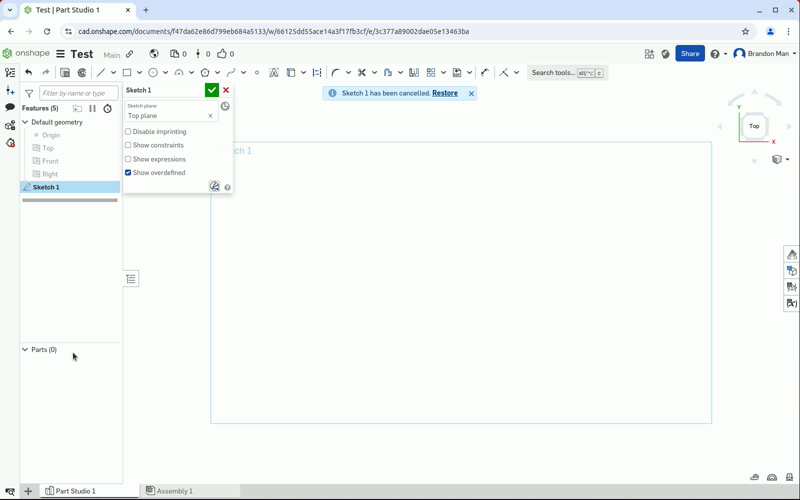
key(y)
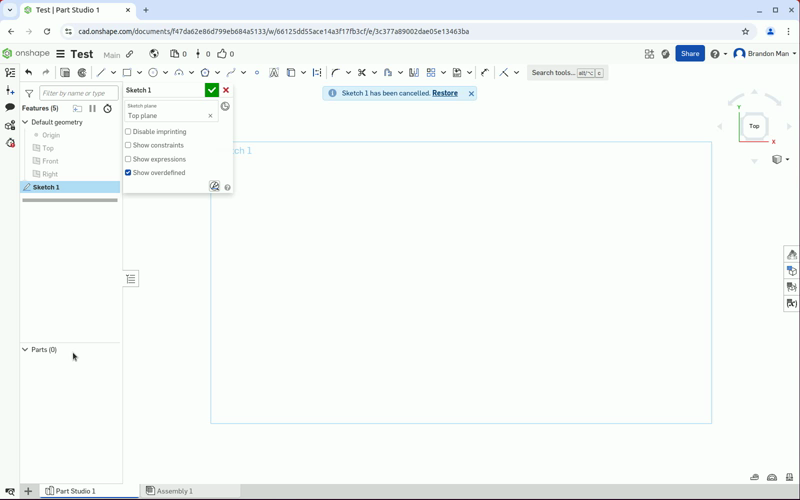
key(l)
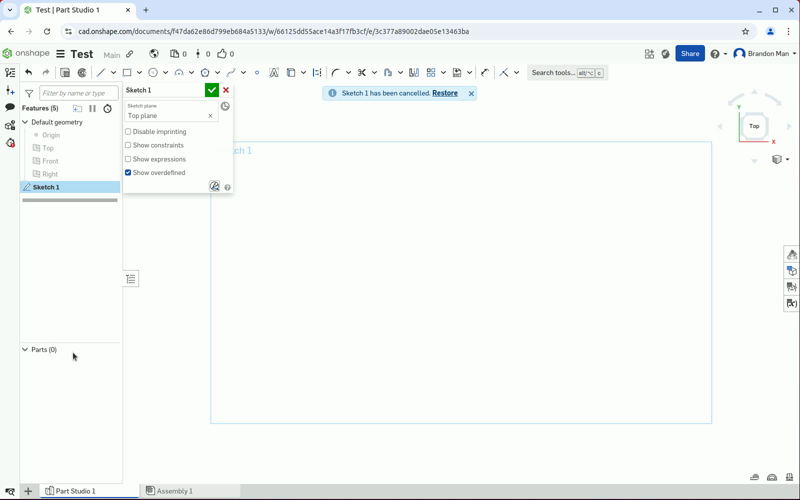
key_down(shift)
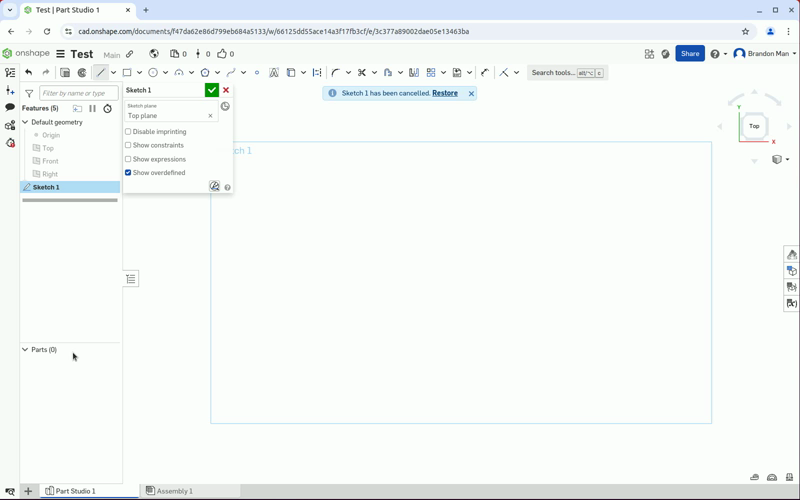
mouse_move(348, 307)
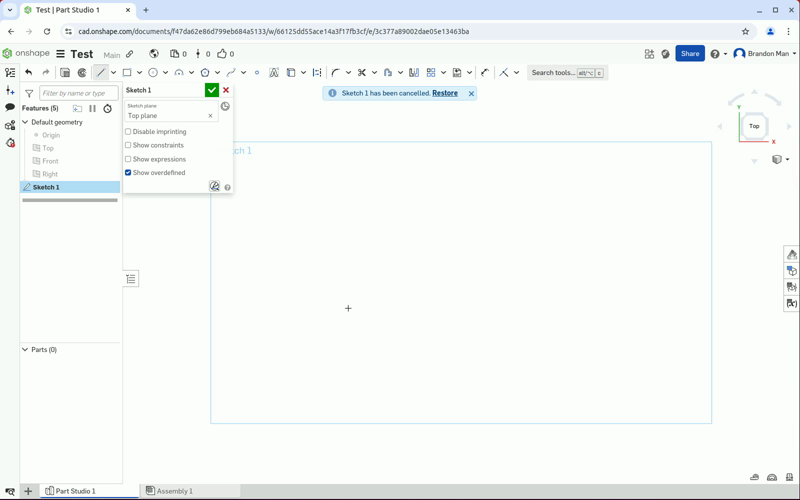
click(348, 307)
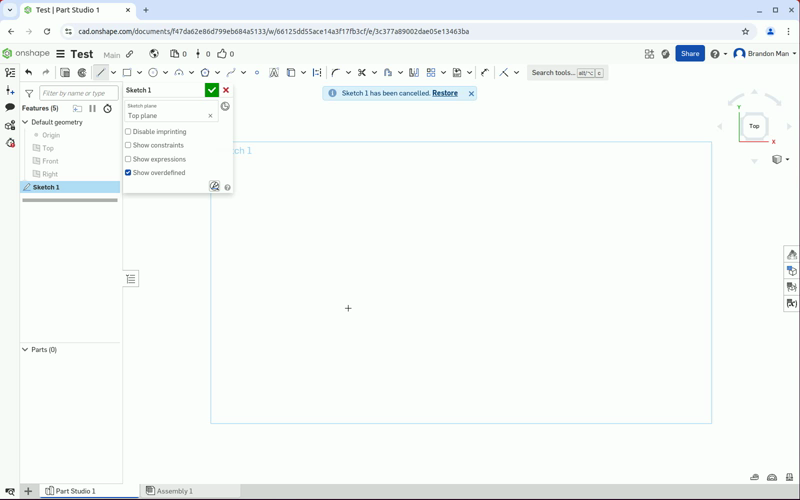
key_up(shift)
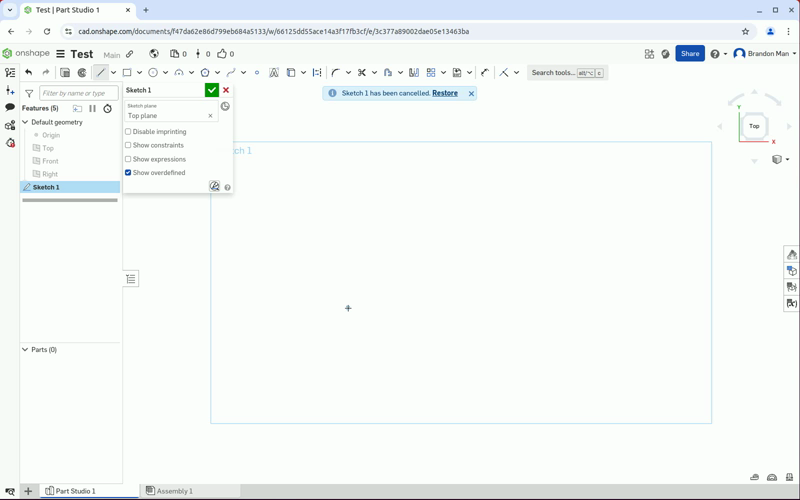
key_down(shift)
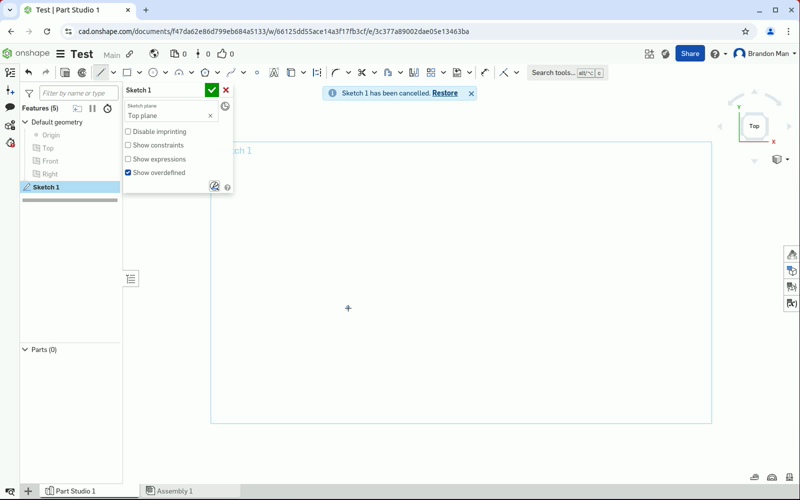
mouse_move(378, 307)
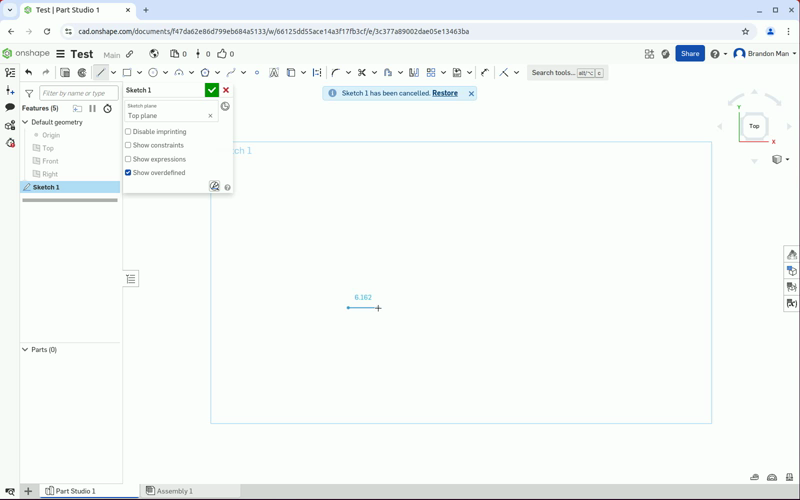
mouse_move(396, 307)
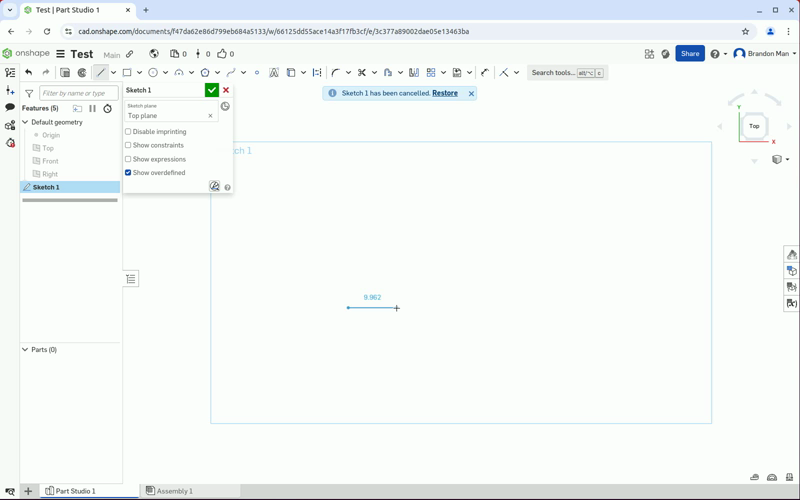
click(396, 307)
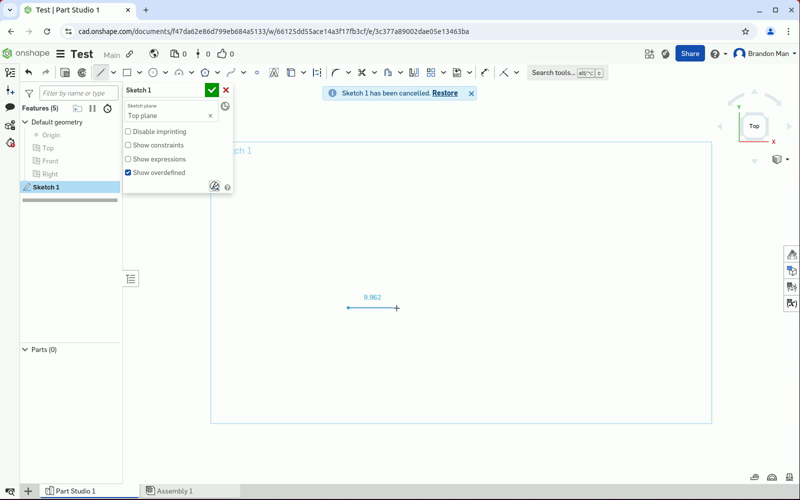
key_up(shift)
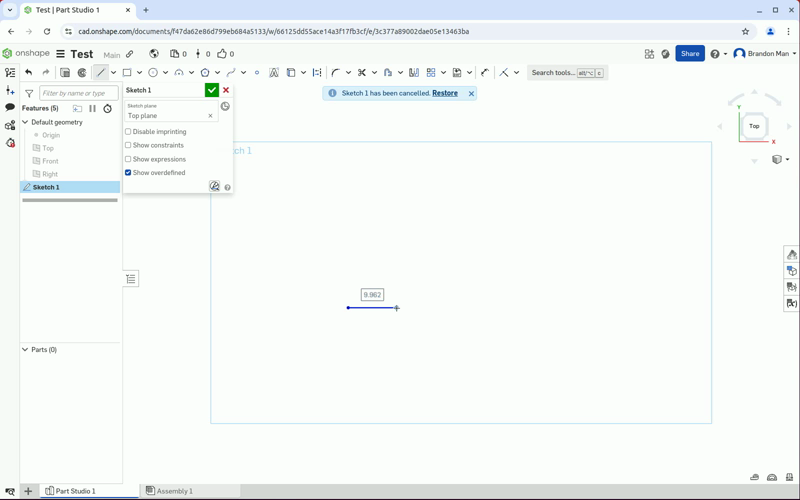
key(esc)
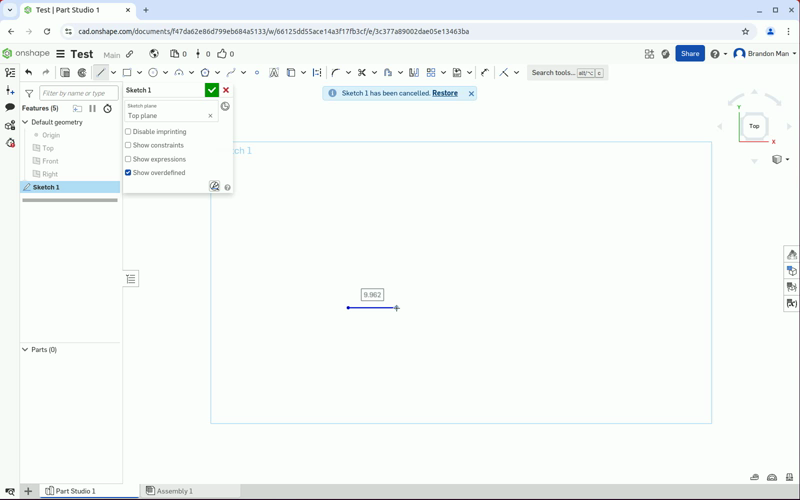
key(a)
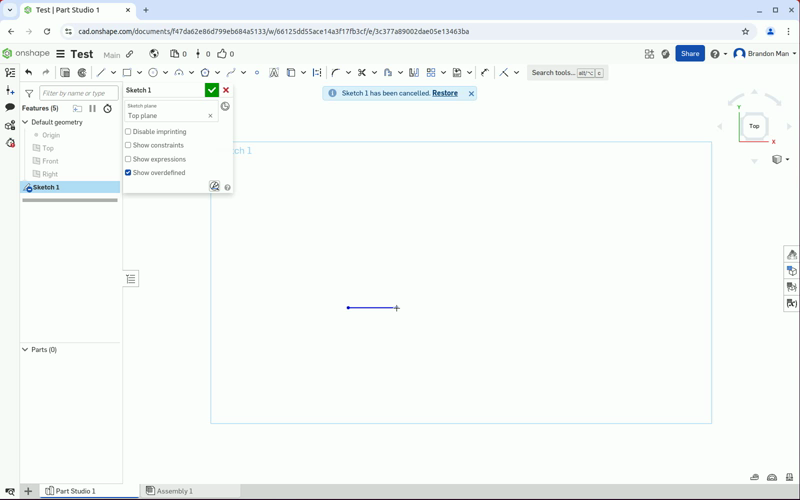
mouse_move(396, 307)
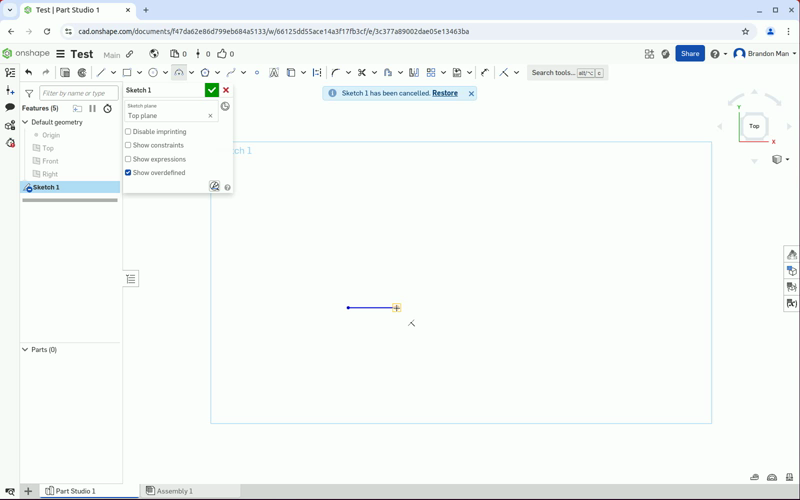
click(396, 307)
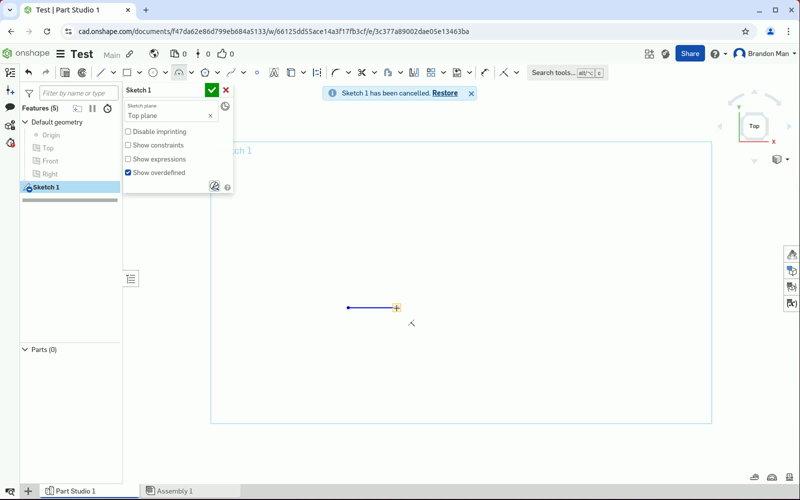
key_down(shift)
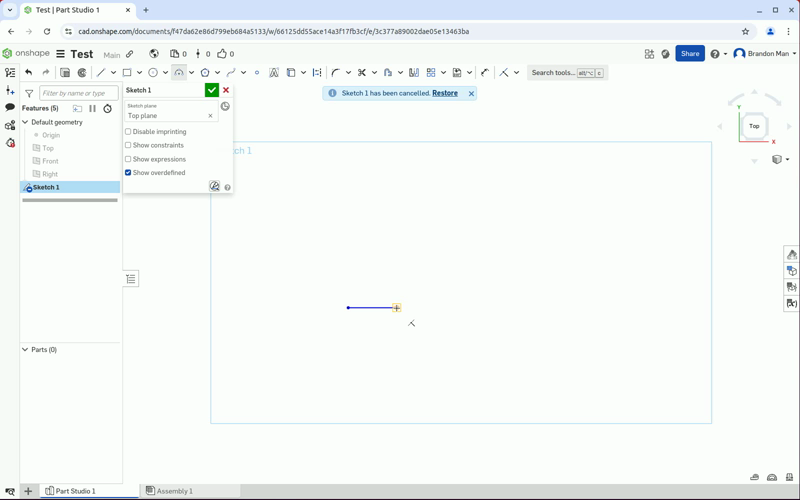
mouse_move(396, 258)
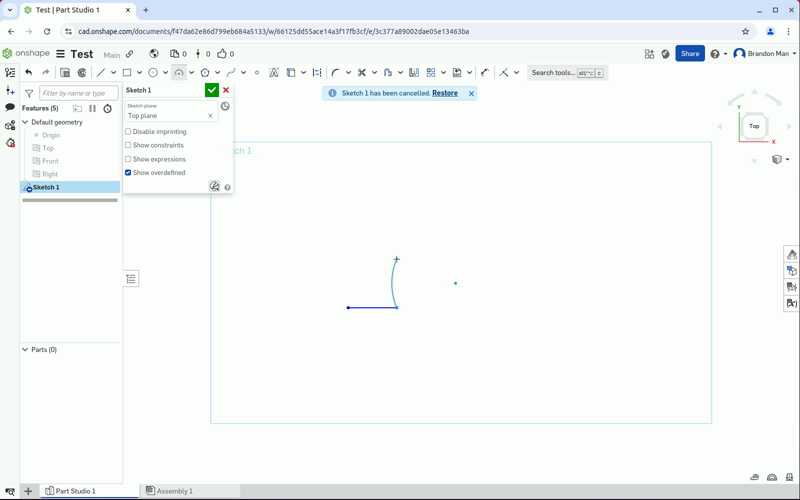
click(396, 258)
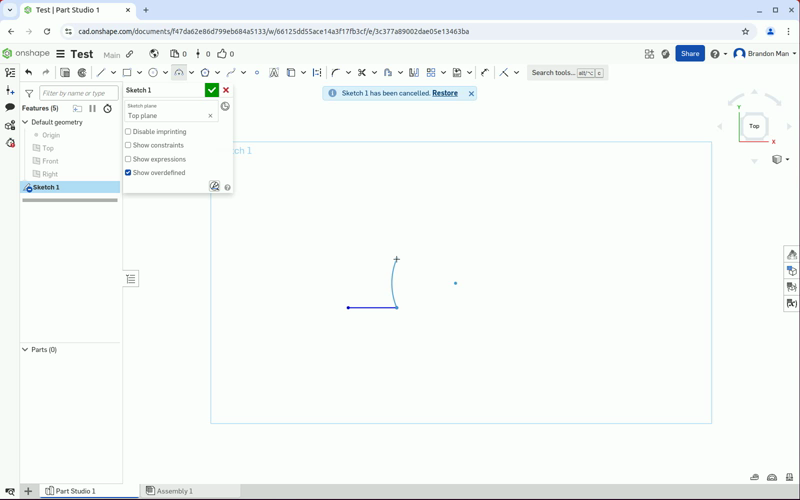
mouse_move(392, 283)
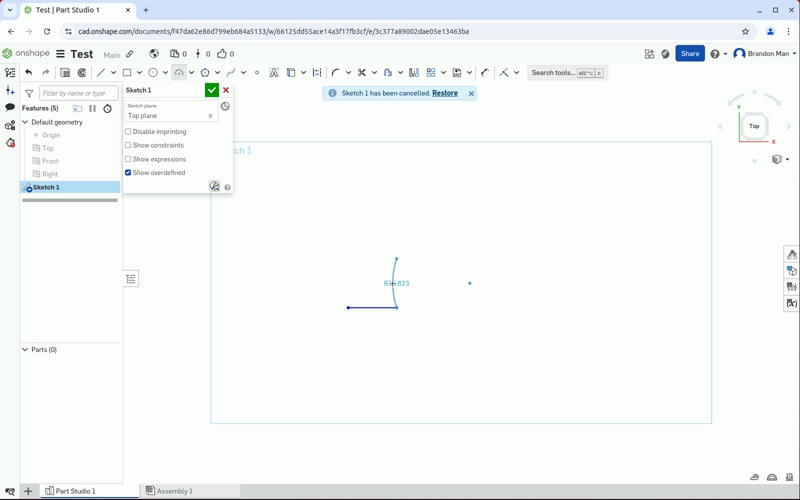
click(392, 283)
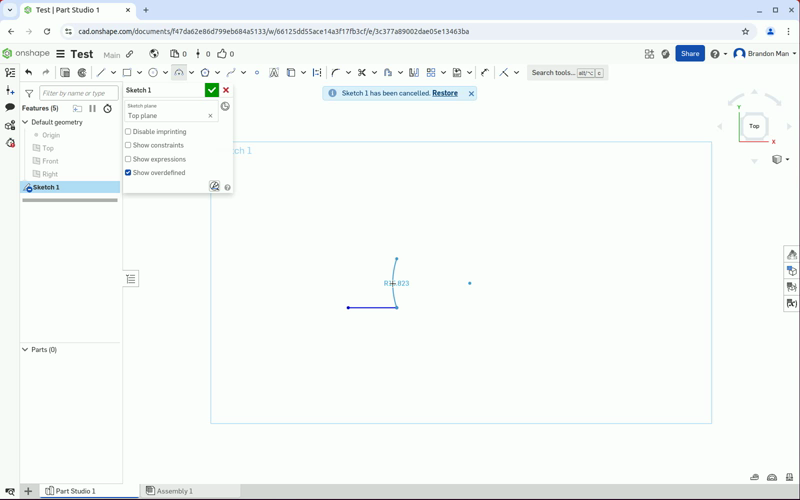
key_up(shift)
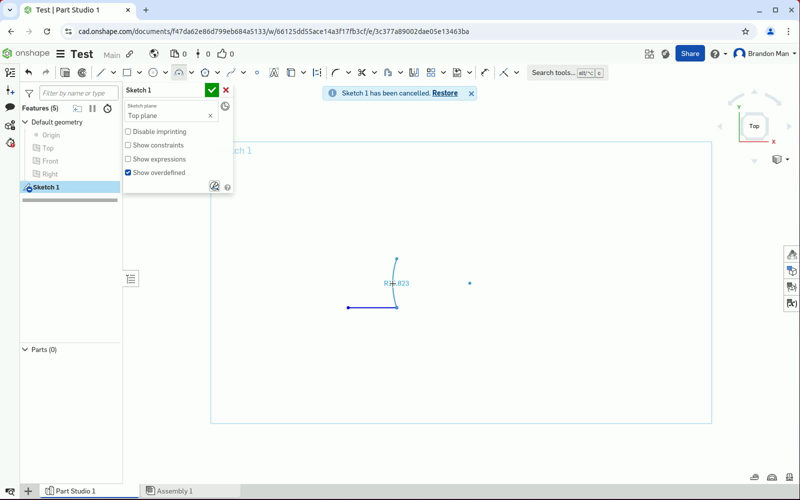
key(esc)
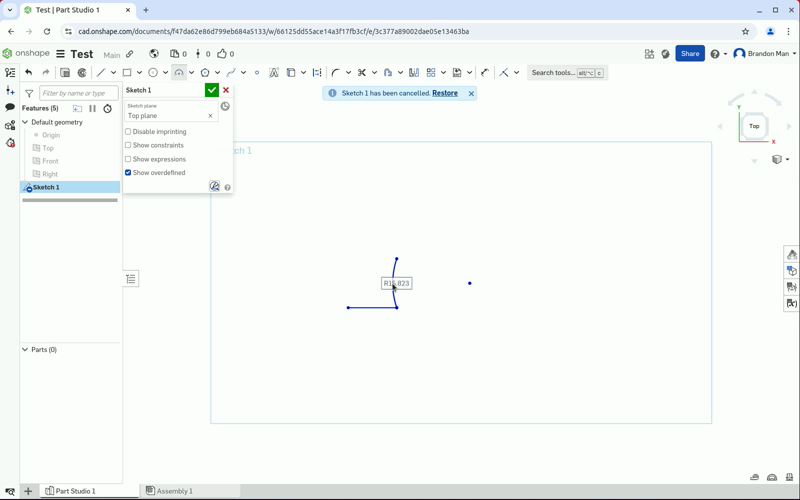
key(l)
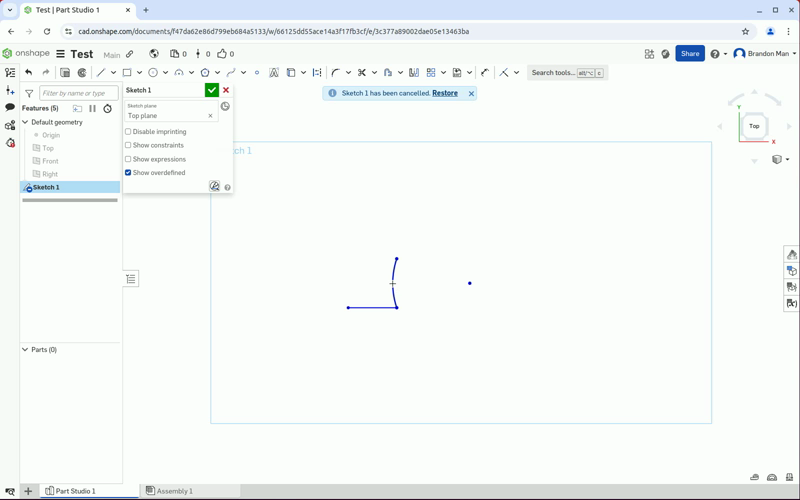
mouse_move(396, 258)
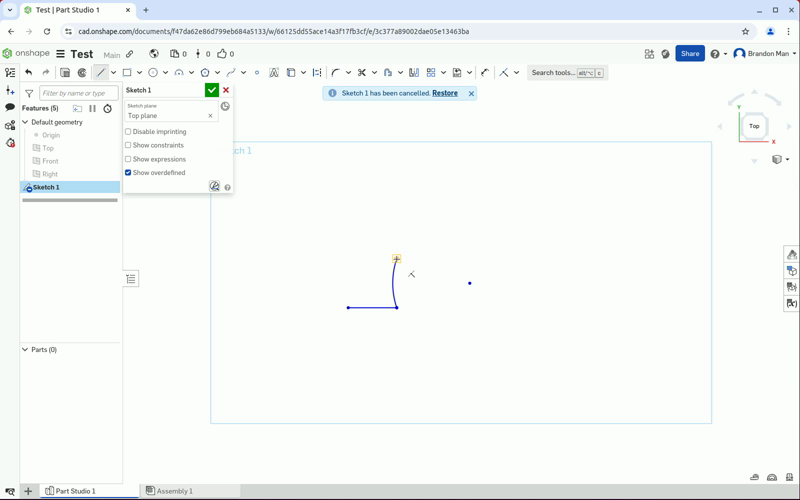
click(396, 258)
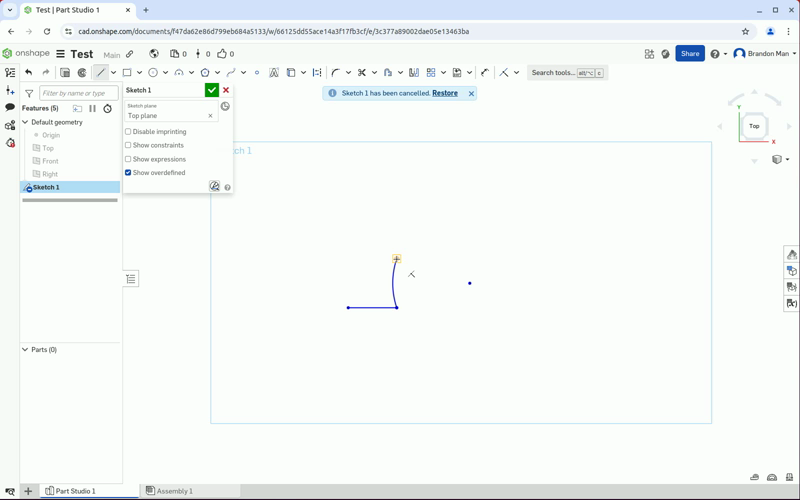
key_down(shift)
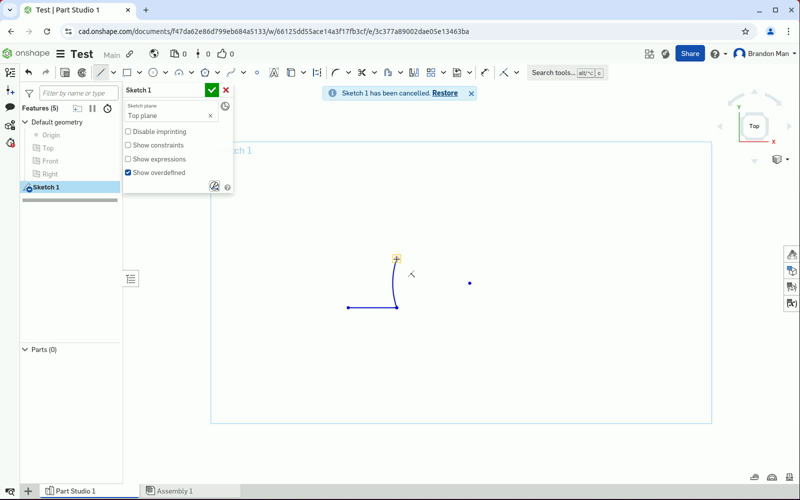
mouse_move(426, 258)
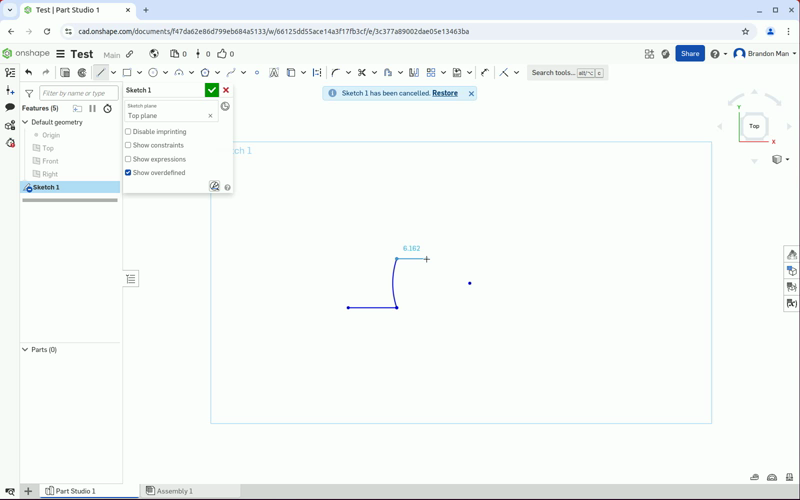
mouse_move(348, 258)
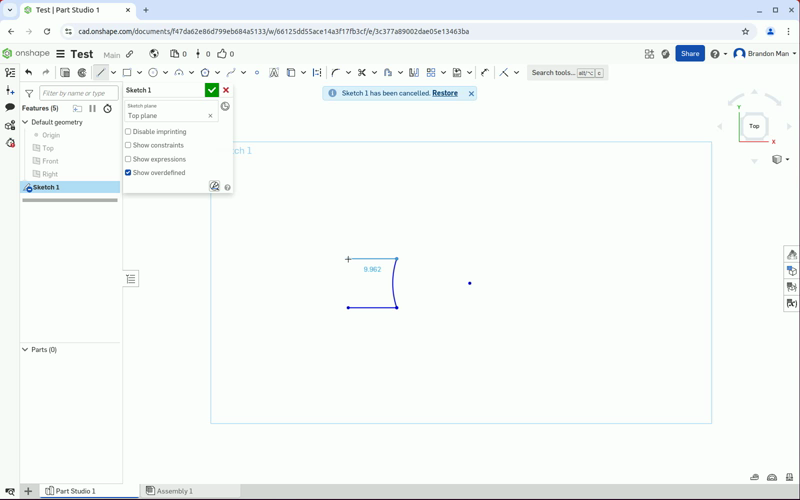
click(348, 258)
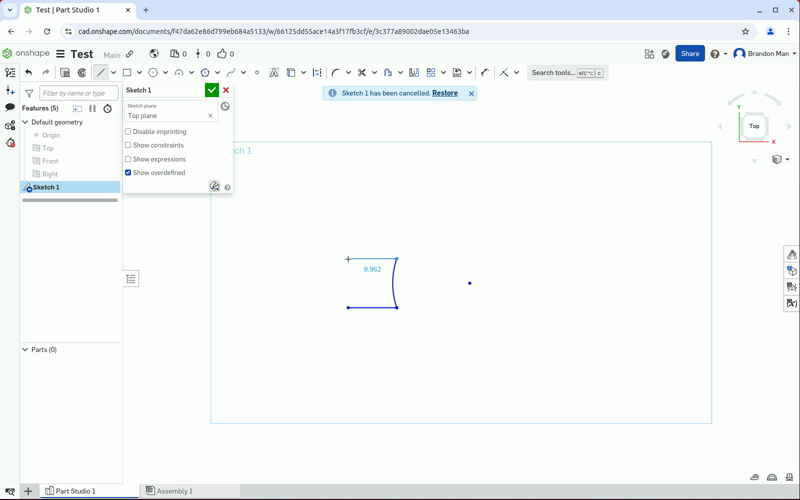
key_up(shift)
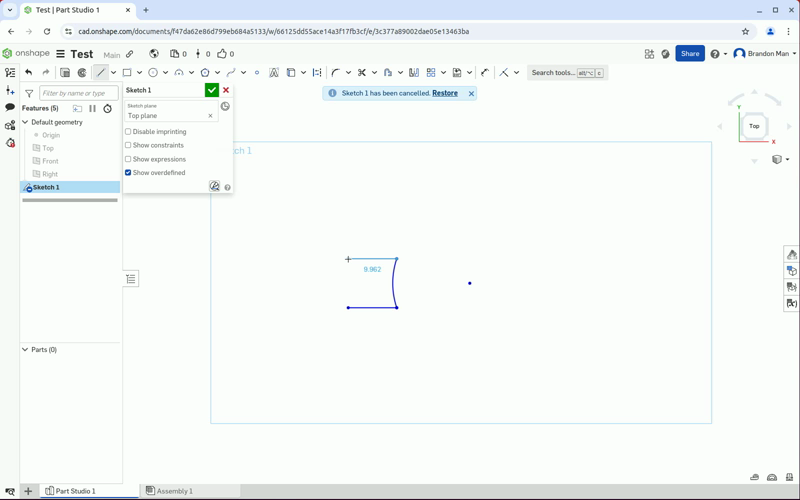
mouse_move(378, 258)
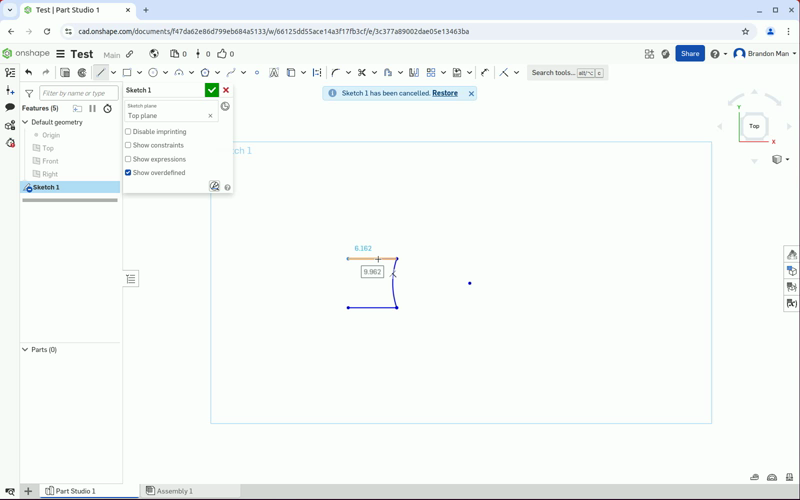
key_down(shift)
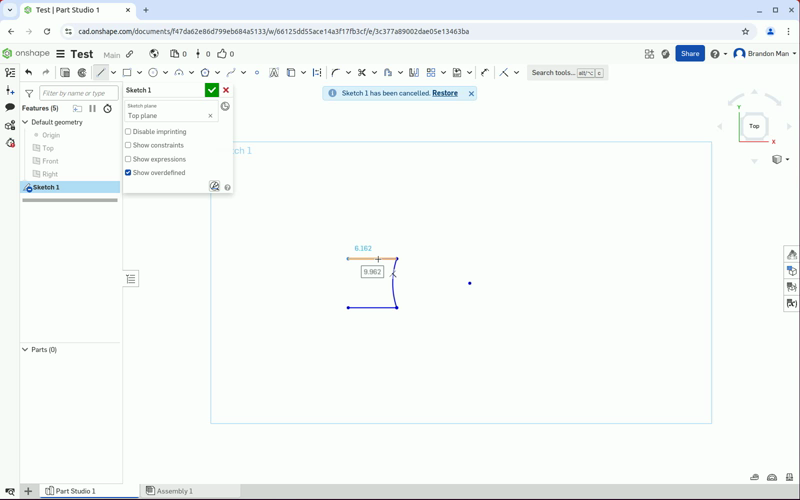
mouse_move(348, 307)
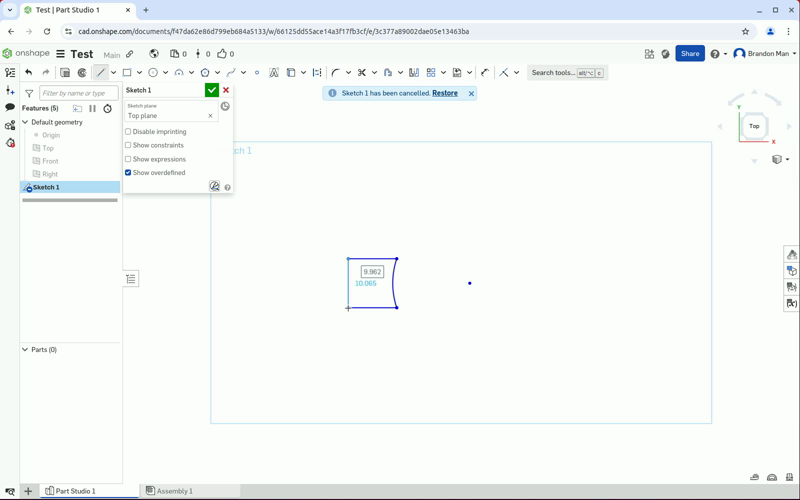
key_up(shift)
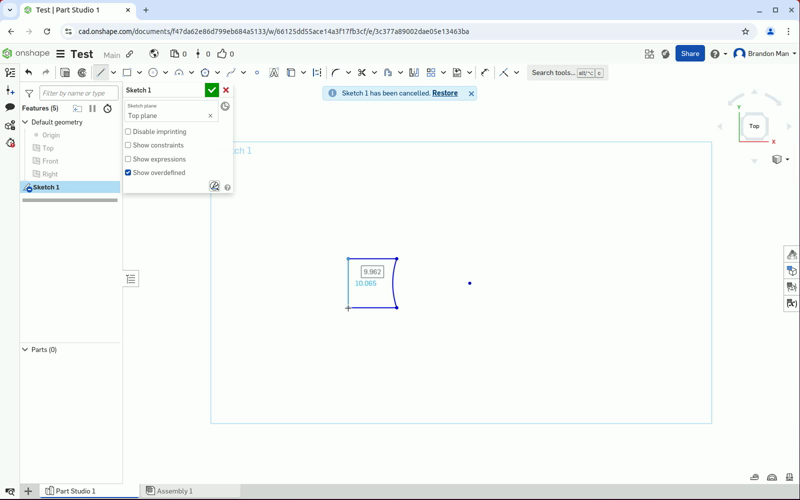
click(348, 307)
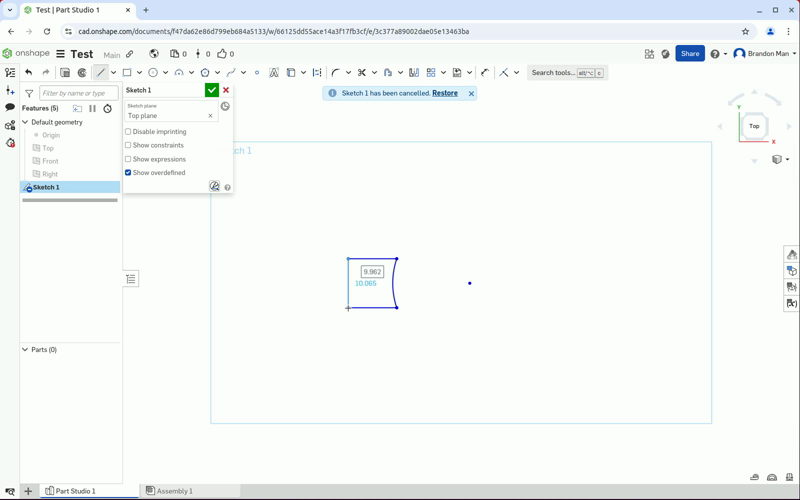
key(esc)
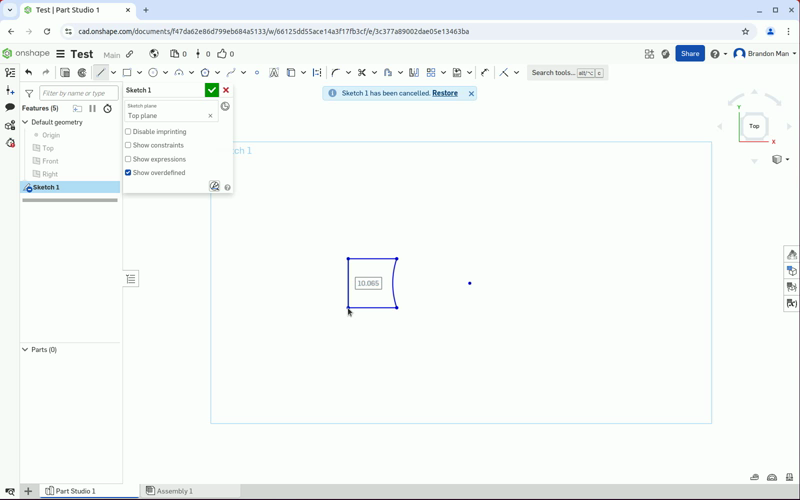
mouse_move(381, 268)
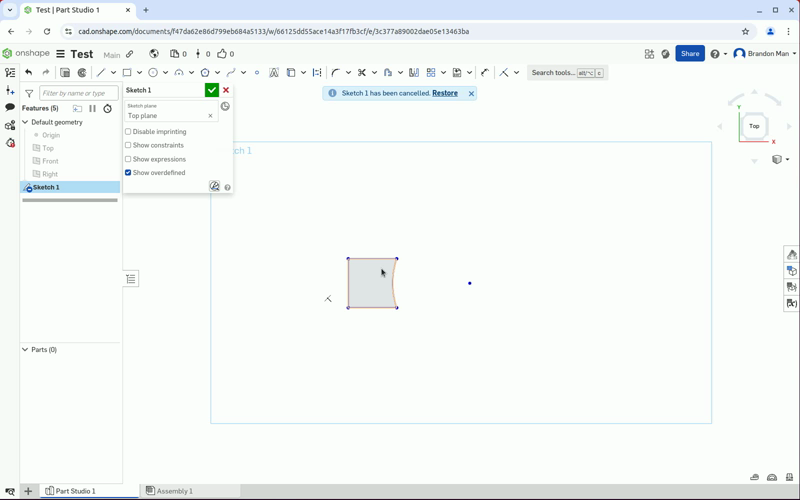
click(381, 268)
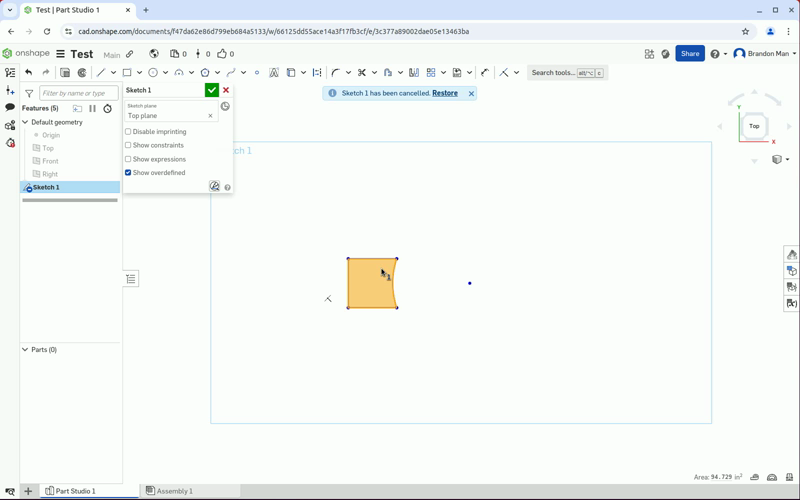
mouse_move(73, 352)
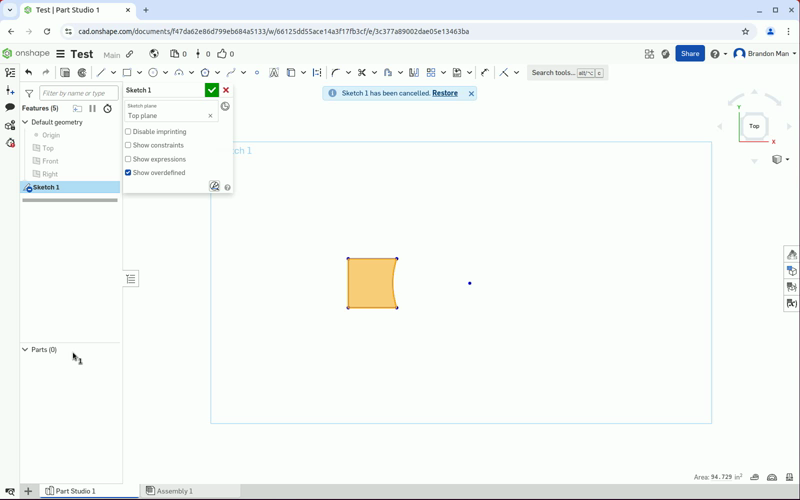
key(shift+y)
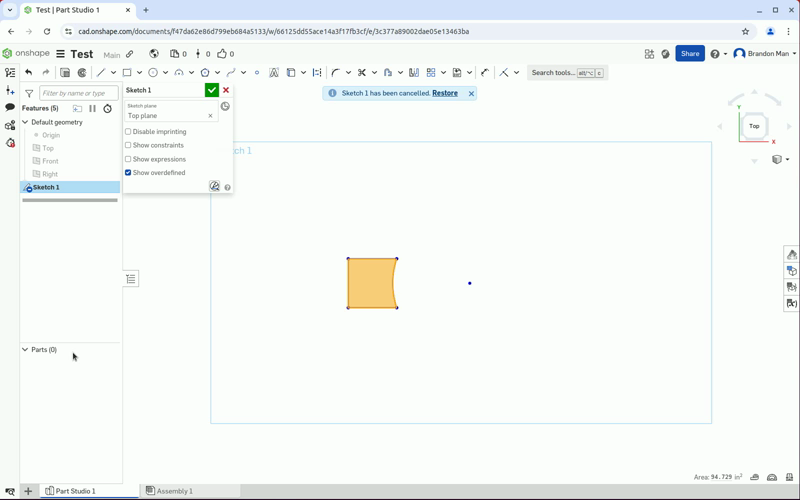
key(shift+e)
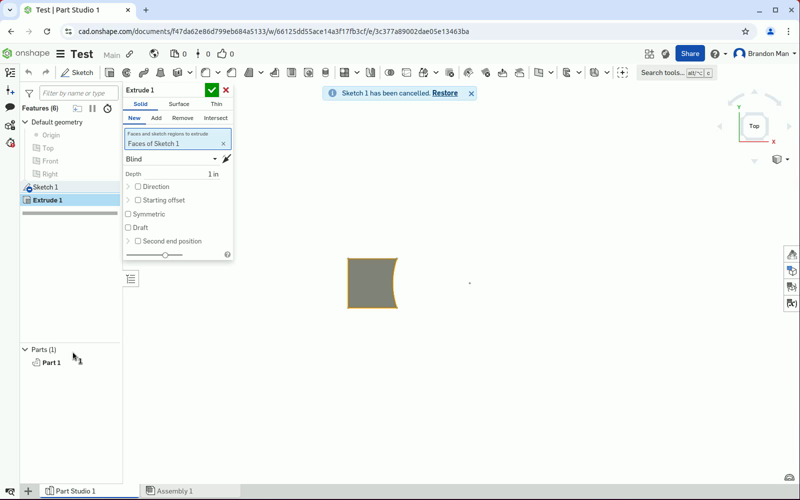
mouse_move(143, 106)
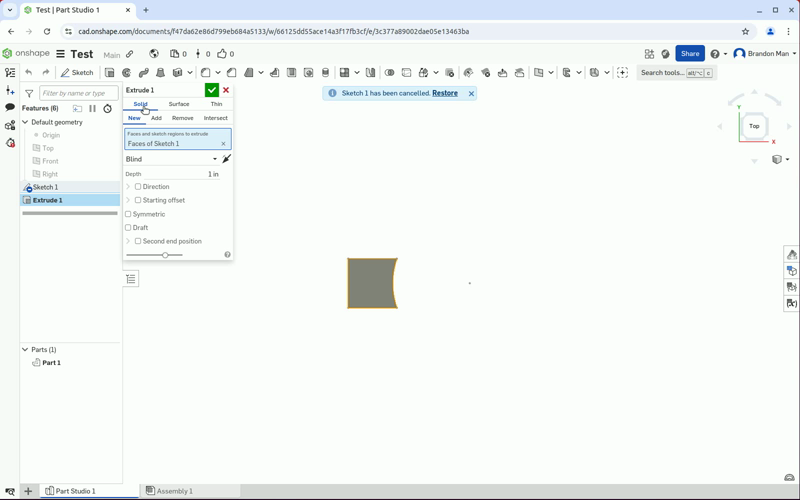
click(143, 106)
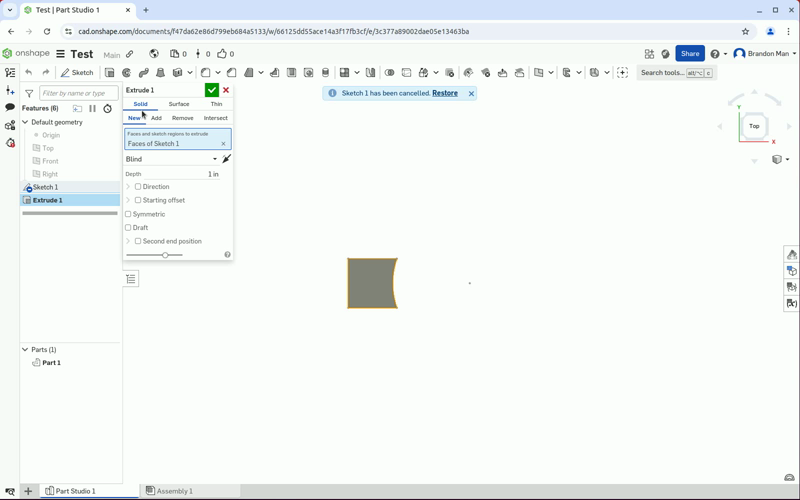
mouse_move(137, 120)
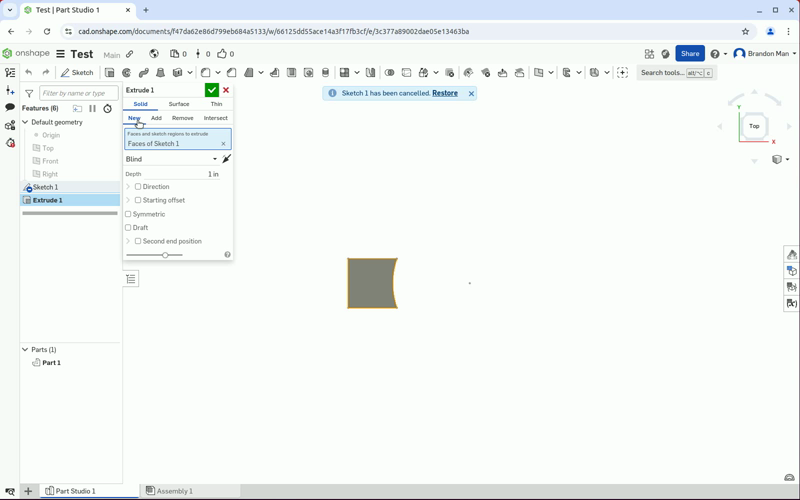
click(137, 120)
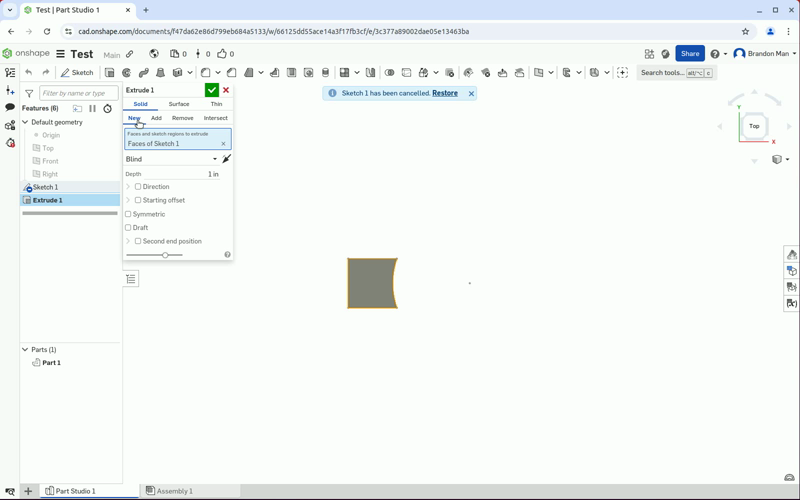
key(tab, 4)
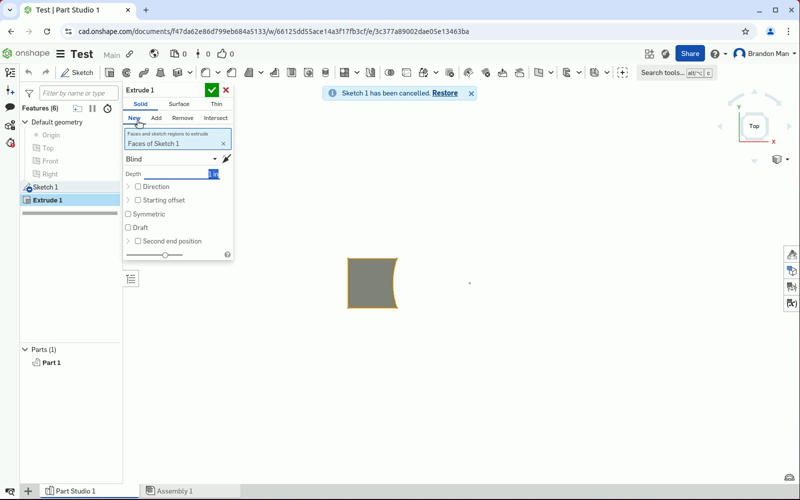
text(9.869)
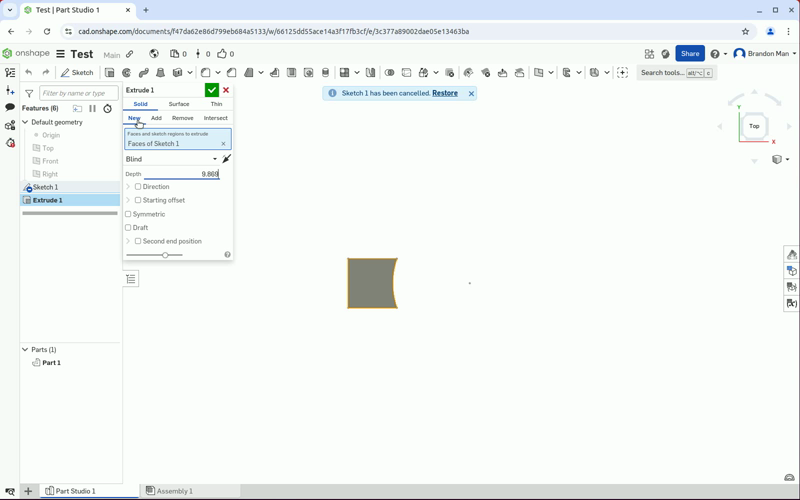
key(enter)
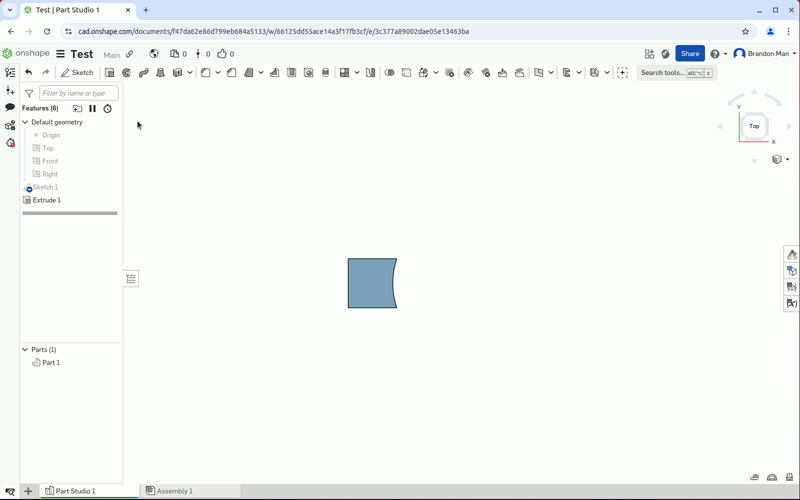
key(shift+h)
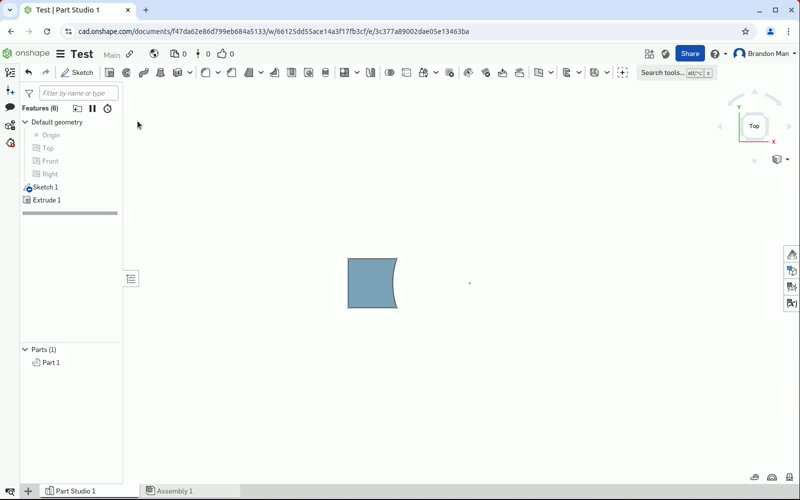
key(shift+h)
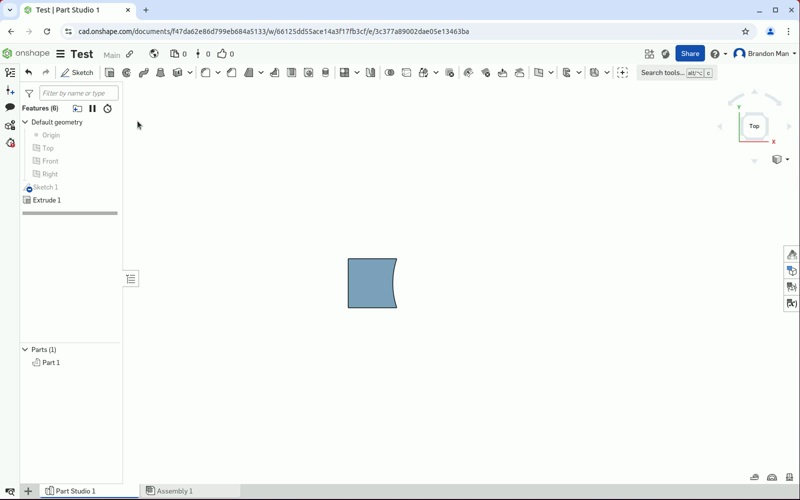
mouse_move(73, 189)
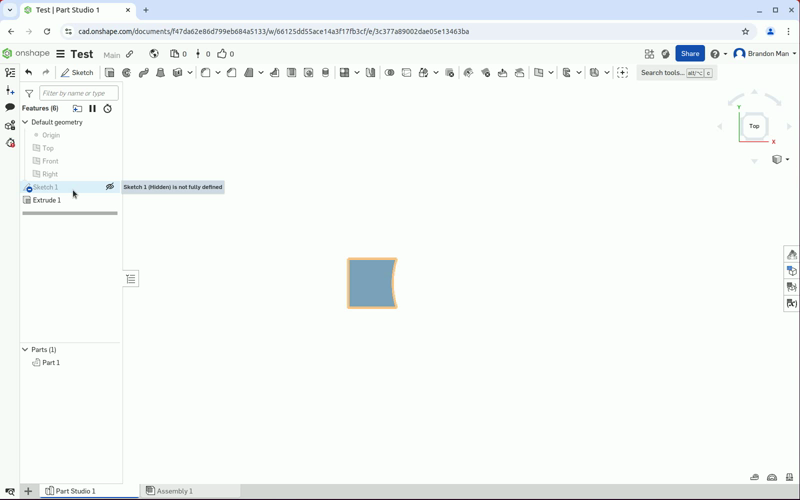
click(73, 189)
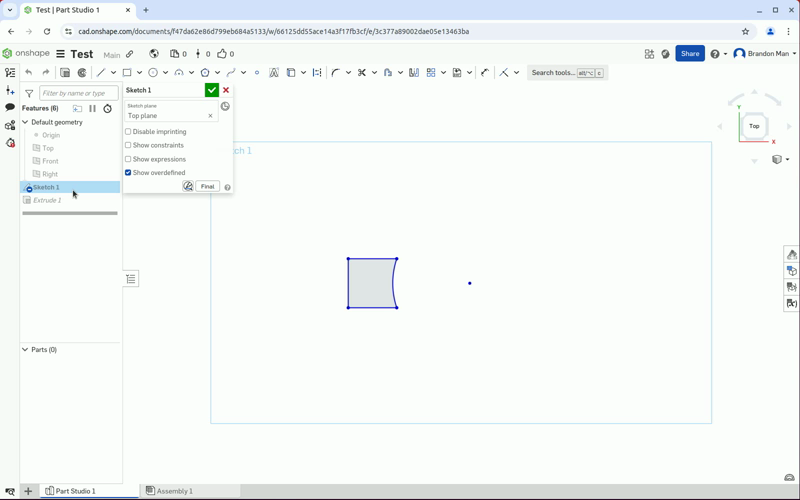
mouse_move(229, 92)
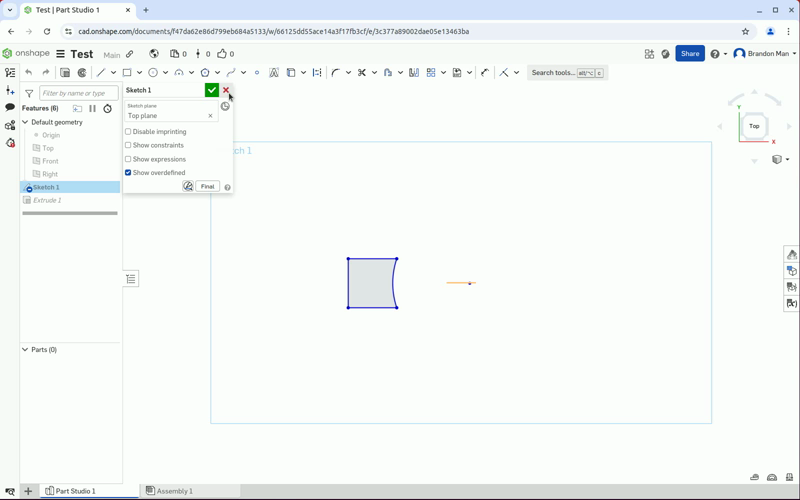
click(229, 92)
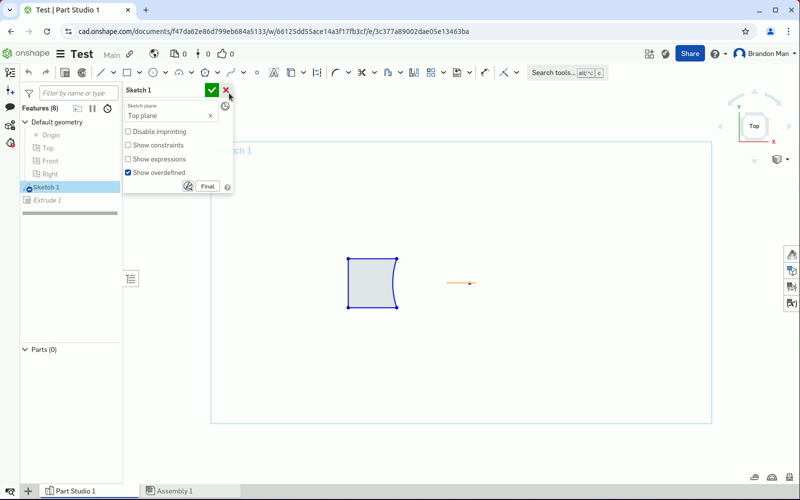
key(shift+s)
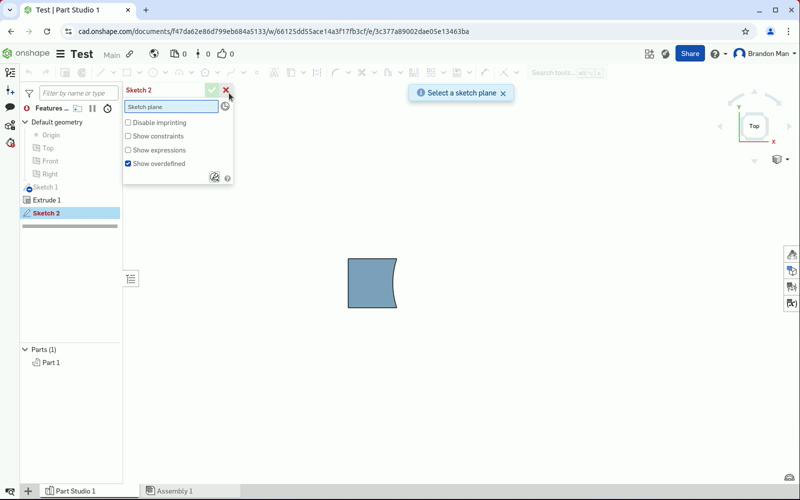
mouse_move(73, 150)
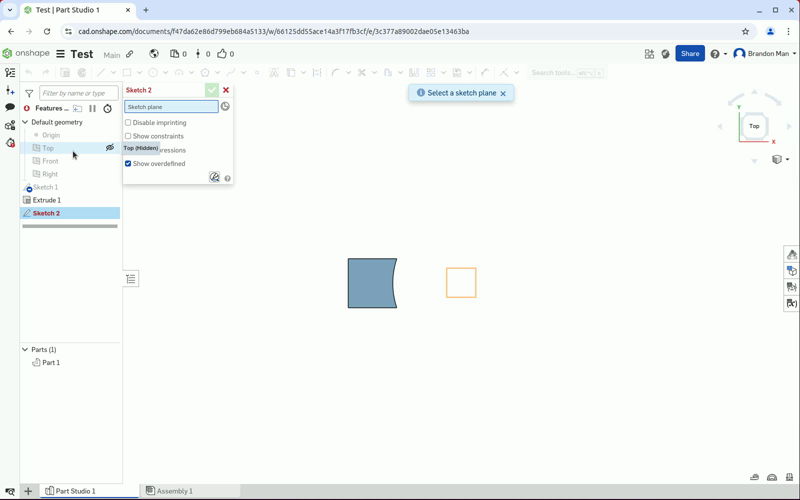
click(73, 150)
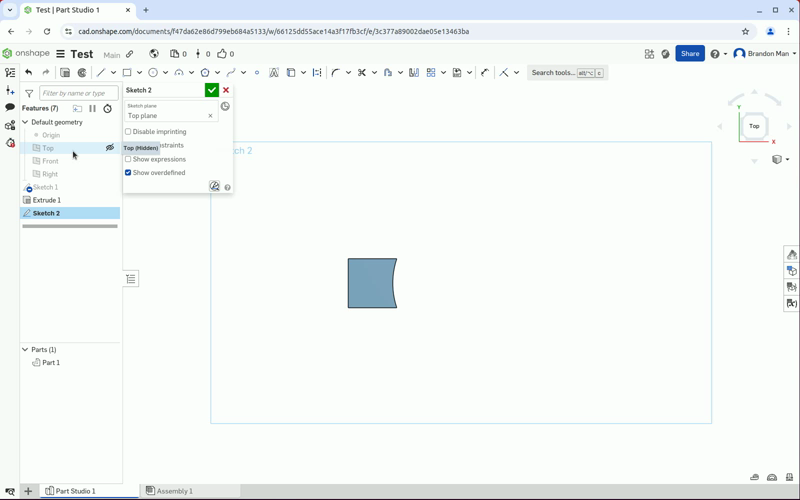
mouse_move(73, 352)
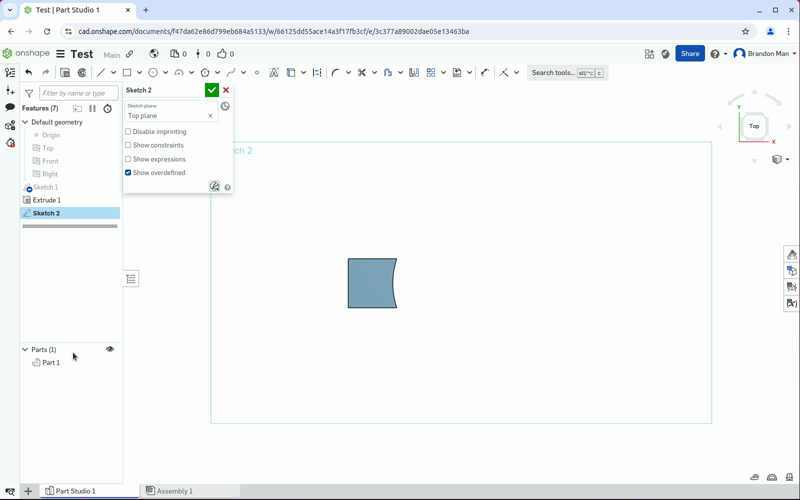
key(y)
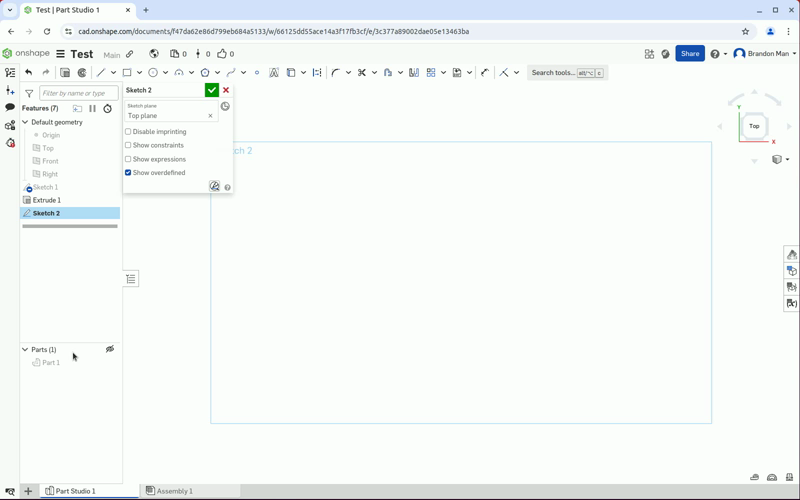
key(a)
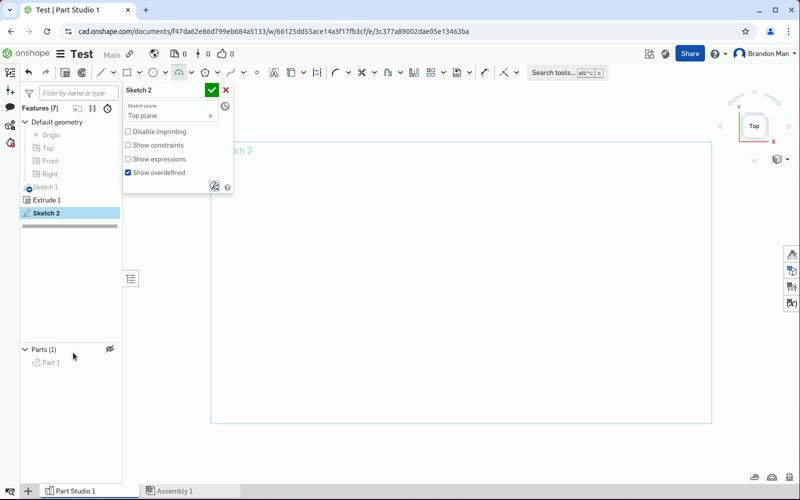
key_down(shift)
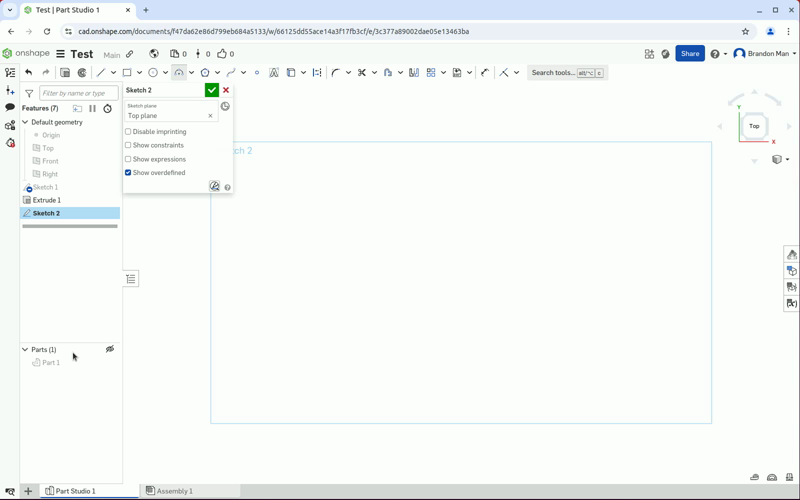
mouse_move(396, 307)
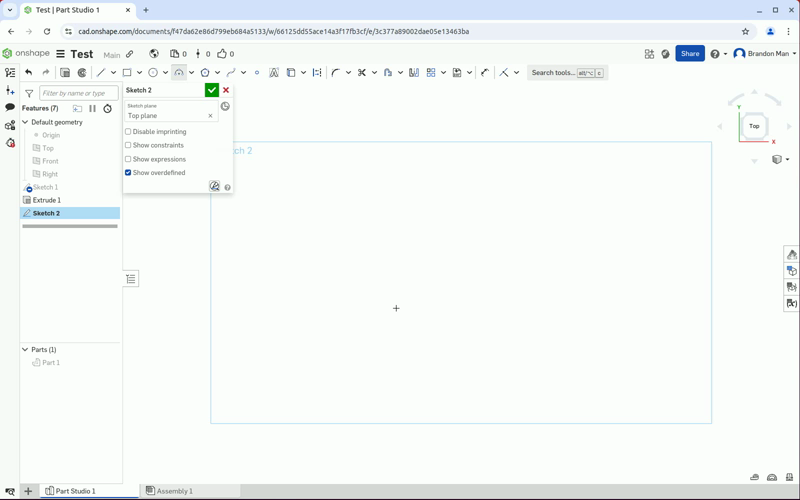
click(396, 307)
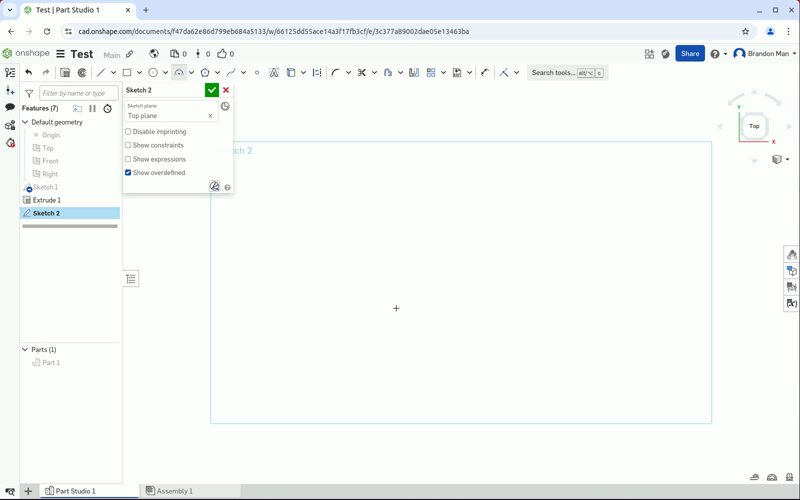
key_up(shift)
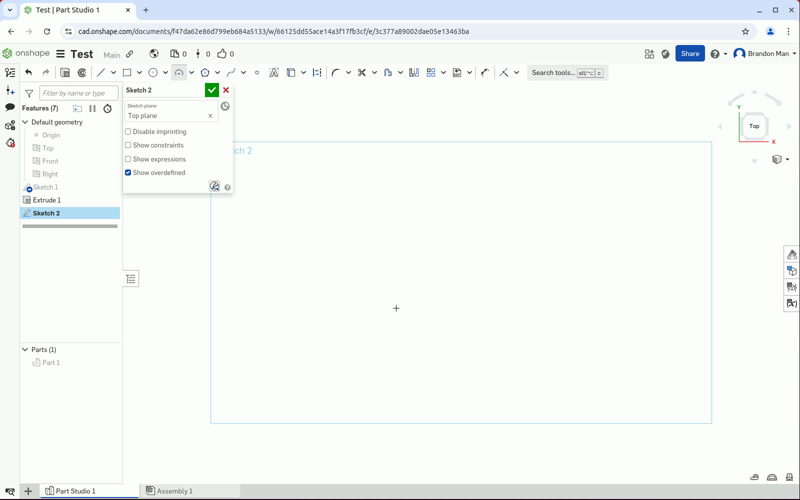
key_down(shift)
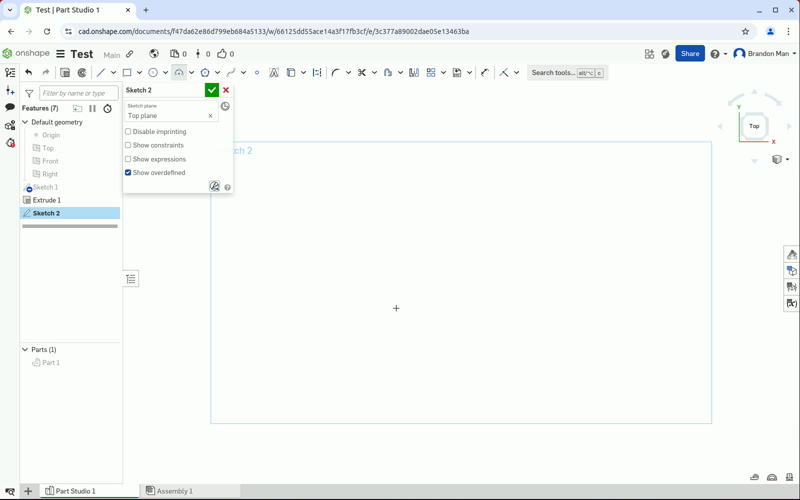
mouse_move(525, 307)
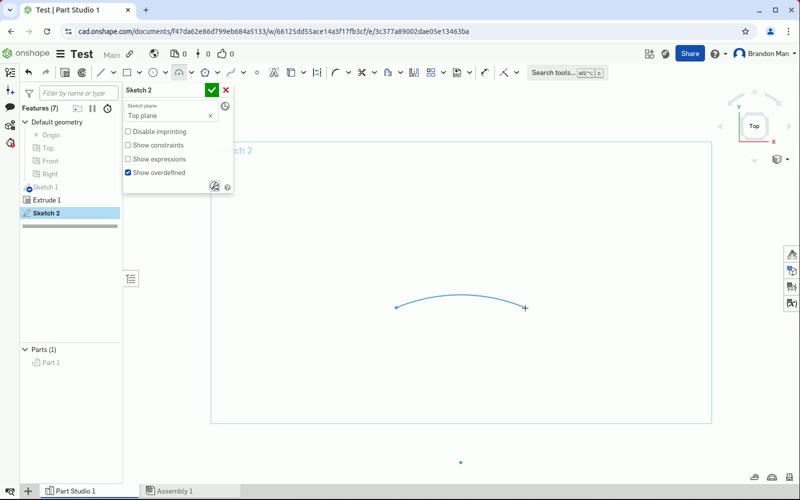
click(525, 307)
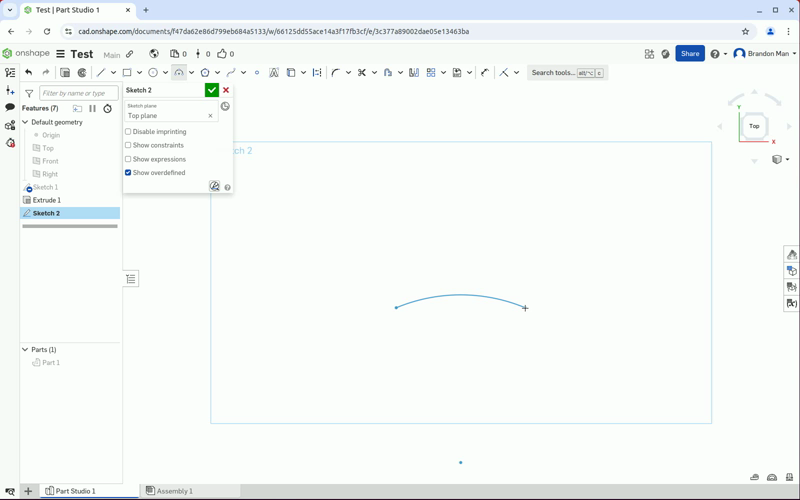
mouse_move(460, 352)
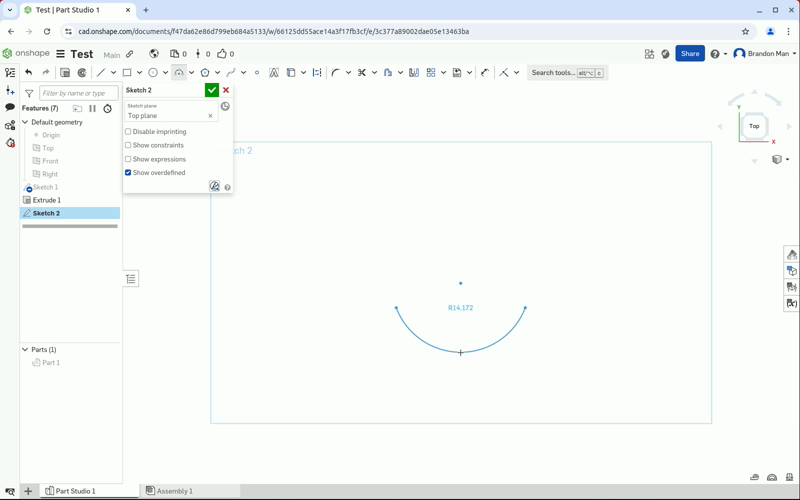
click(460, 352)
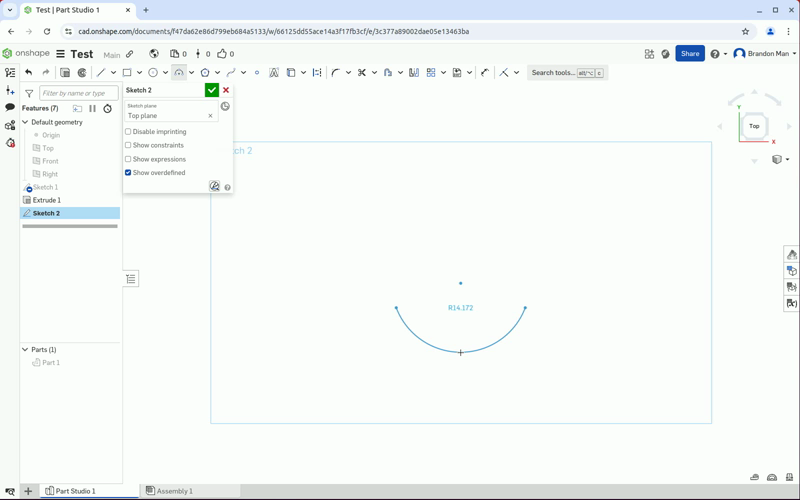
key_up(shift)
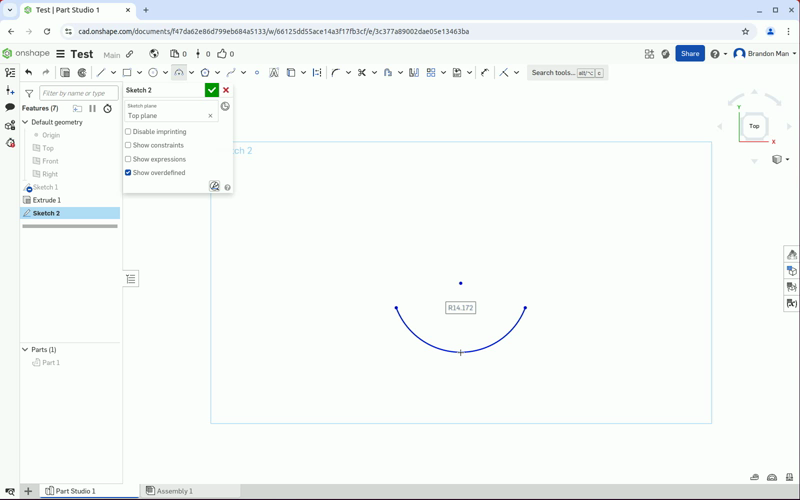
key(esc)
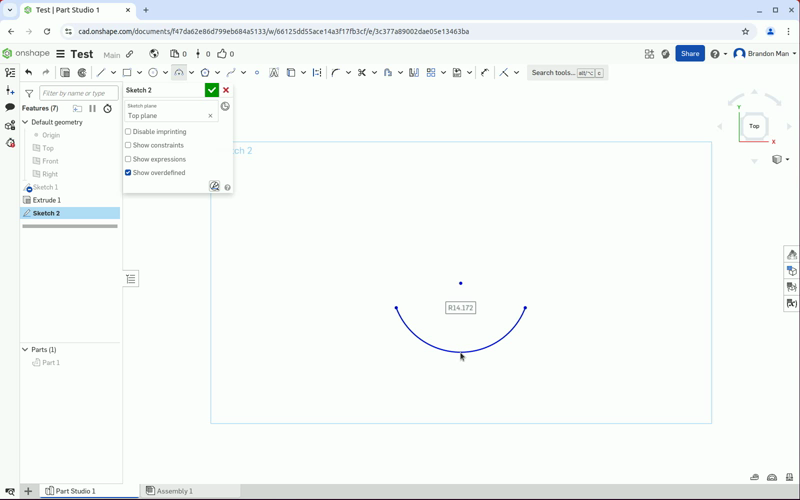
key(l)
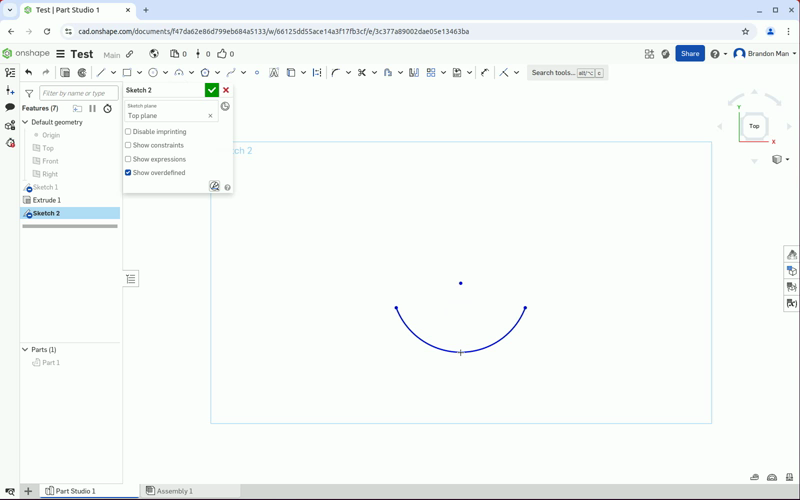
mouse_move(525, 307)
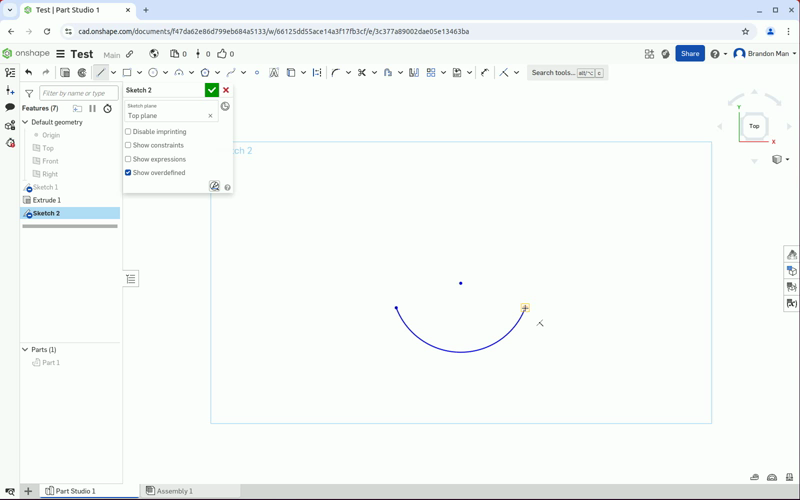
click(525, 307)
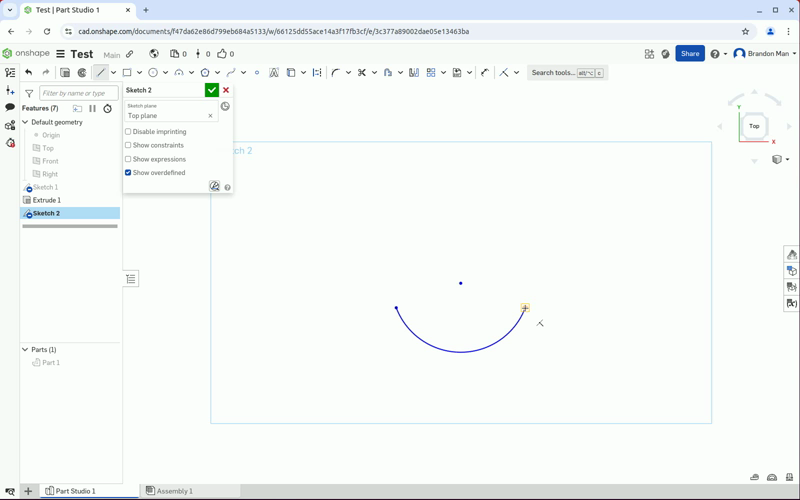
key_down(shift)
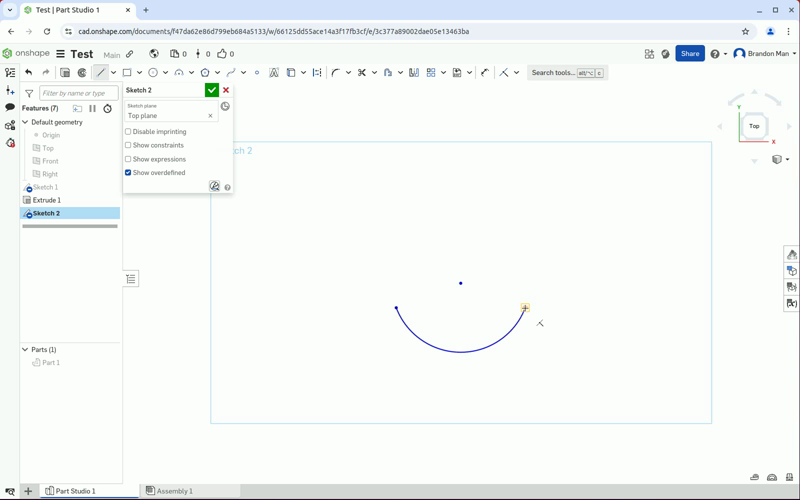
mouse_move(555, 307)
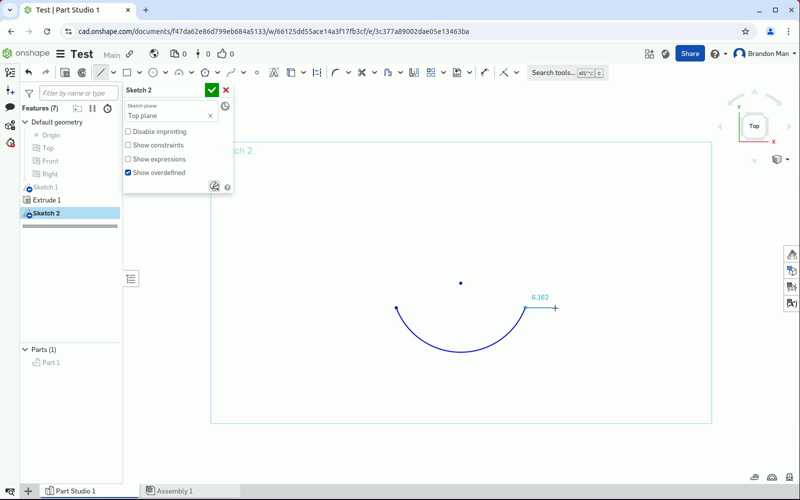
mouse_move(525, 260)
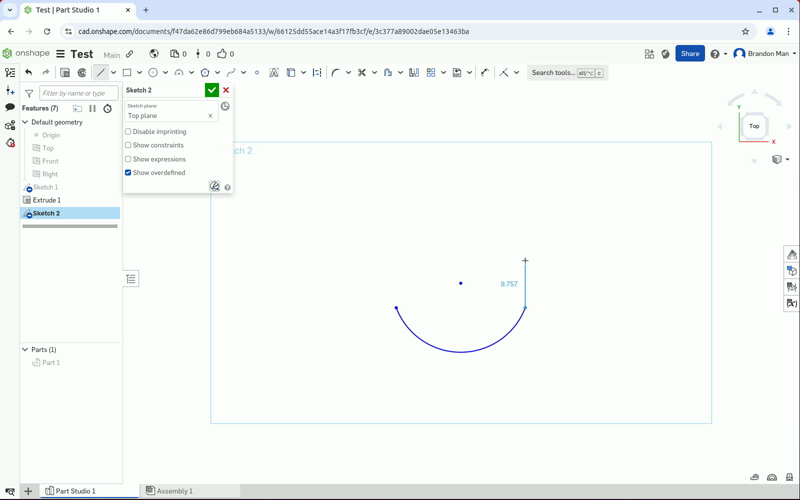
click(525, 260)
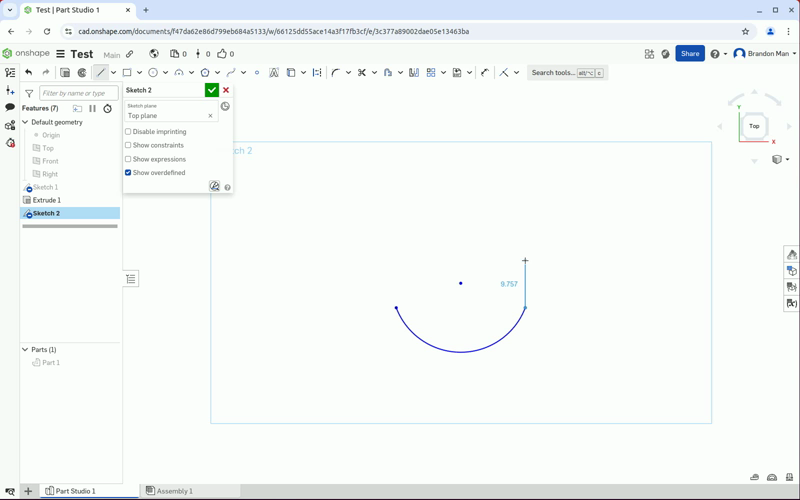
key_up(shift)
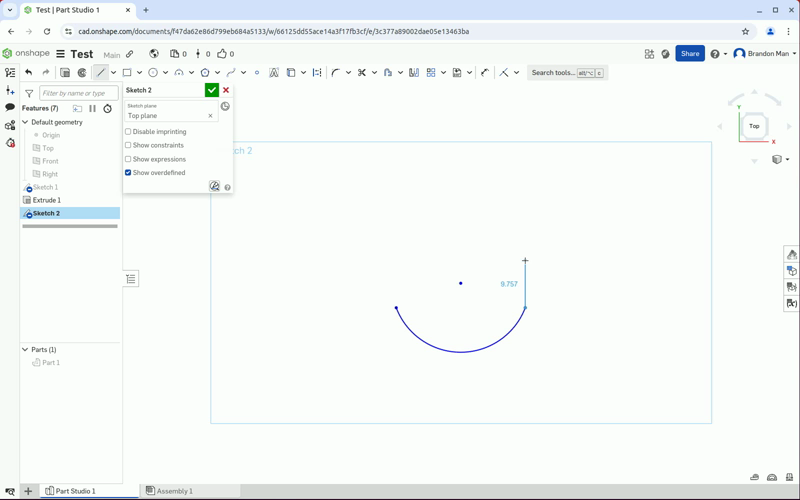
key(esc)
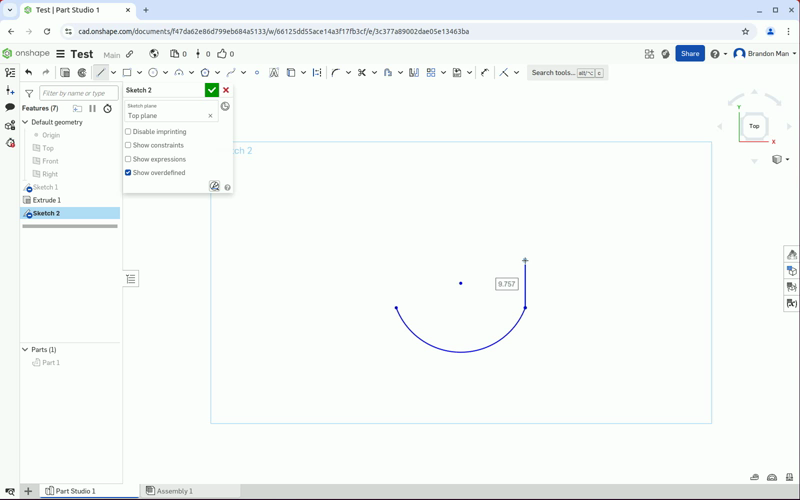
key(a)
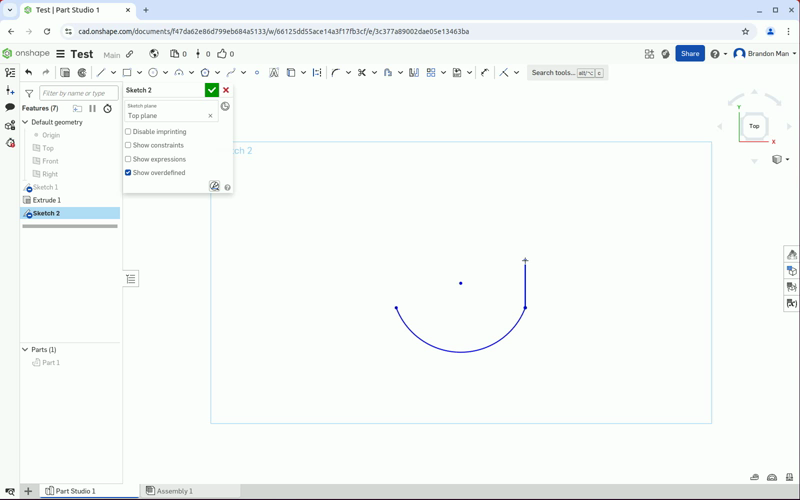
mouse_move(525, 260)
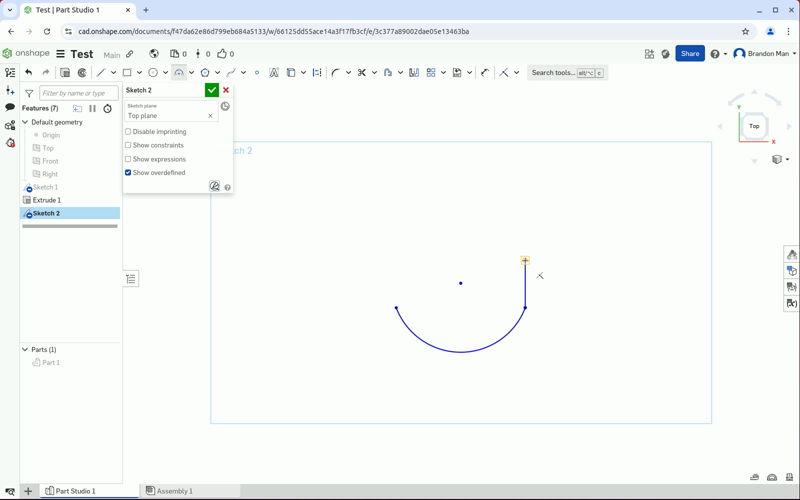
click(525, 260)
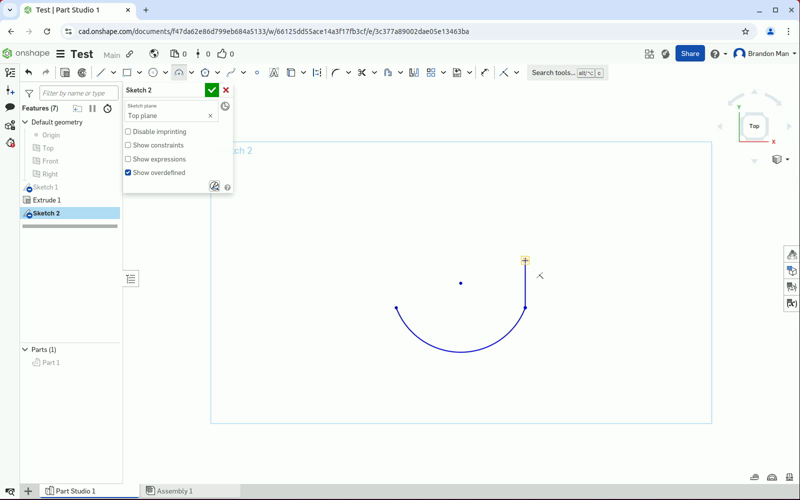
key_down(shift)
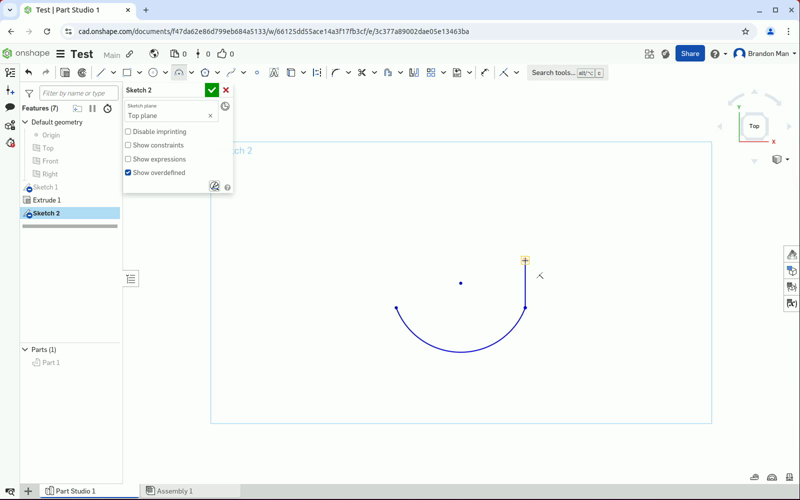
mouse_move(396, 260)
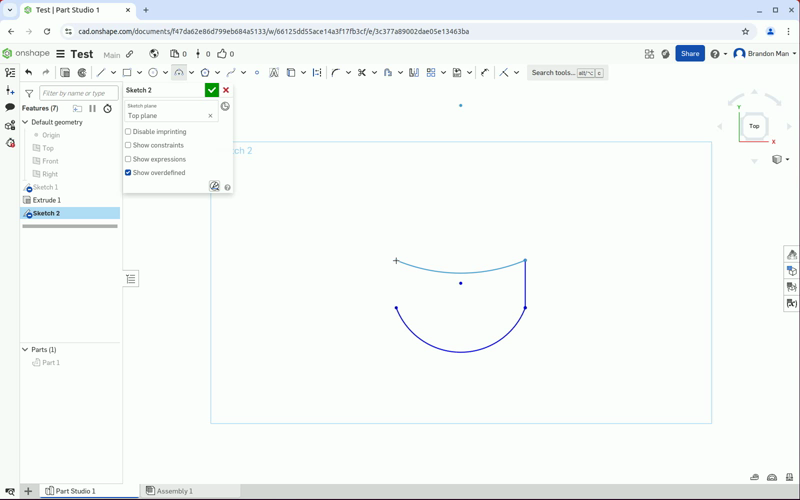
click(396, 260)
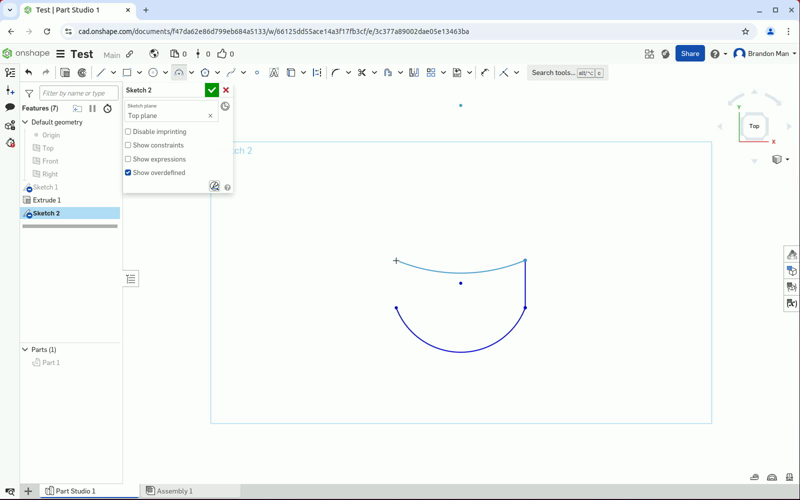
mouse_move(460, 215)
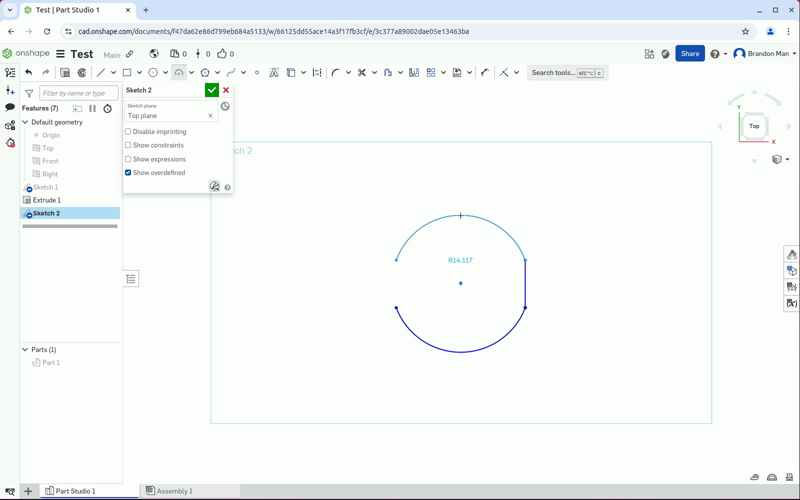
click(460, 215)
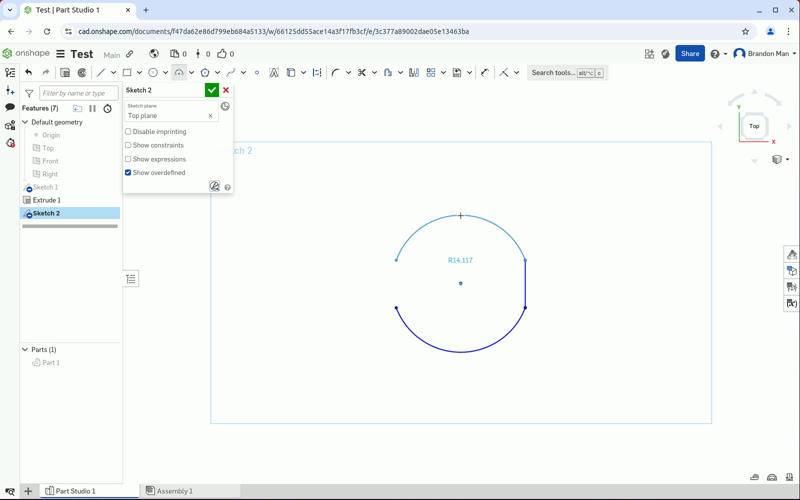
key_up(shift)
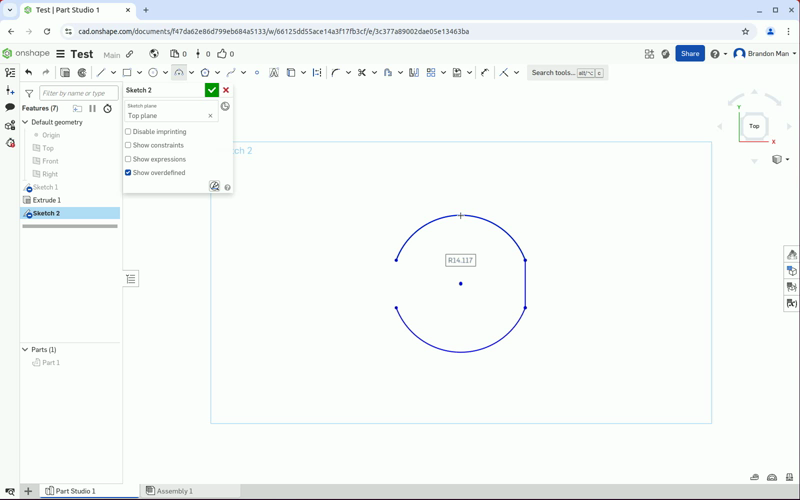
key(esc)
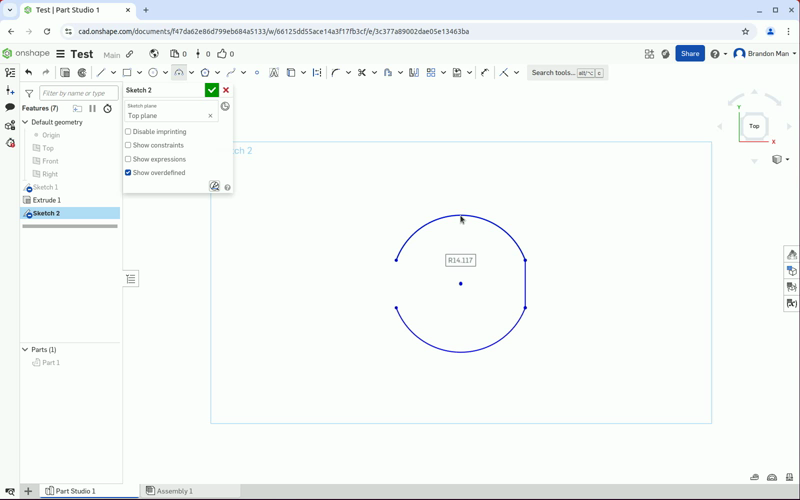
key(l)
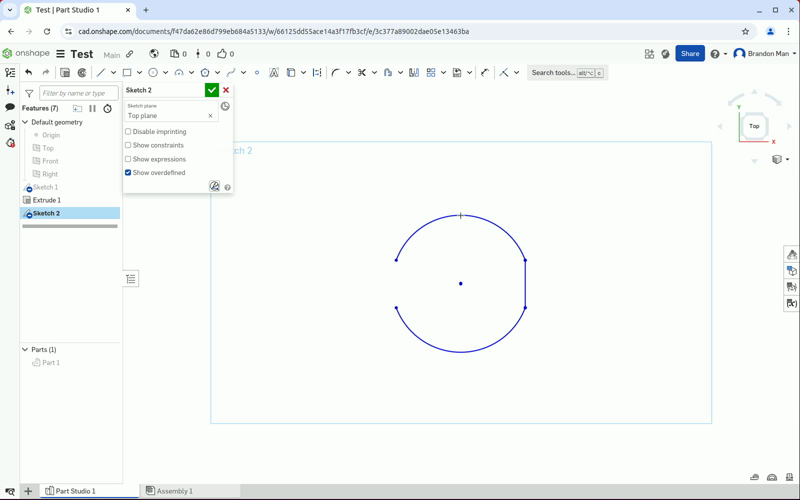
mouse_move(396, 260)
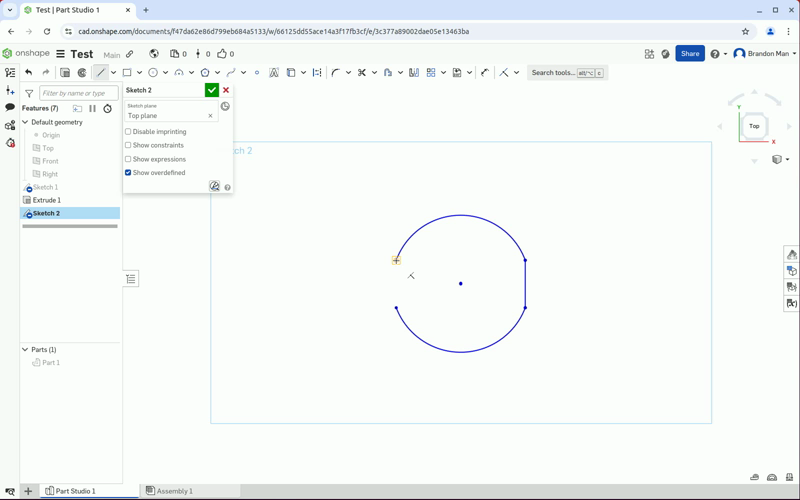
click(396, 260)
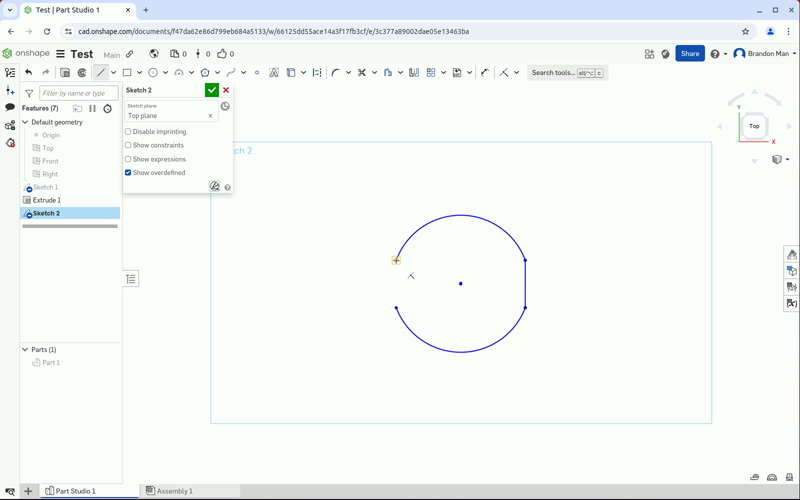
mouse_move(426, 260)
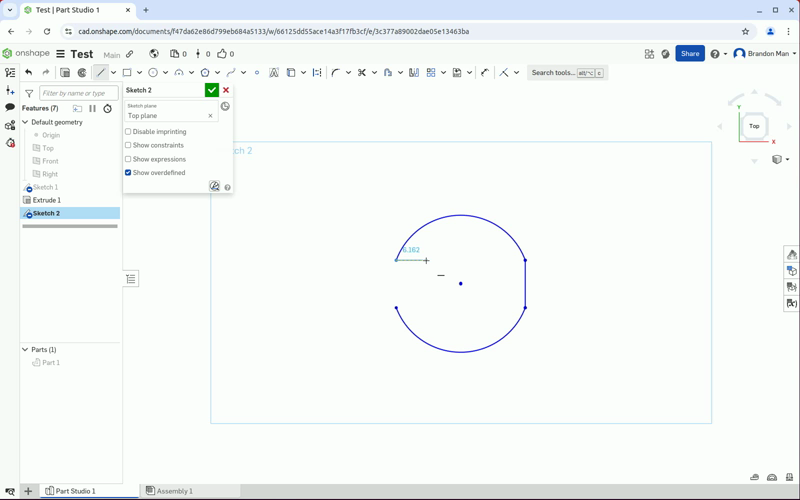
key_down(shift)
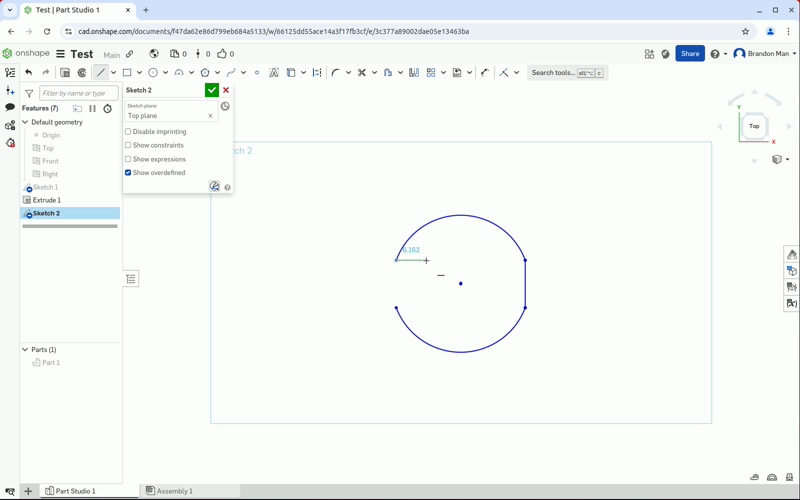
mouse_move(396, 307)
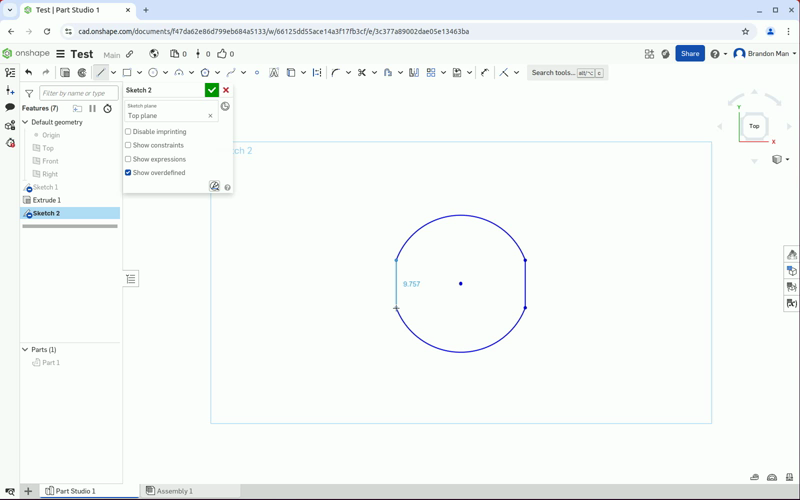
key_up(shift)
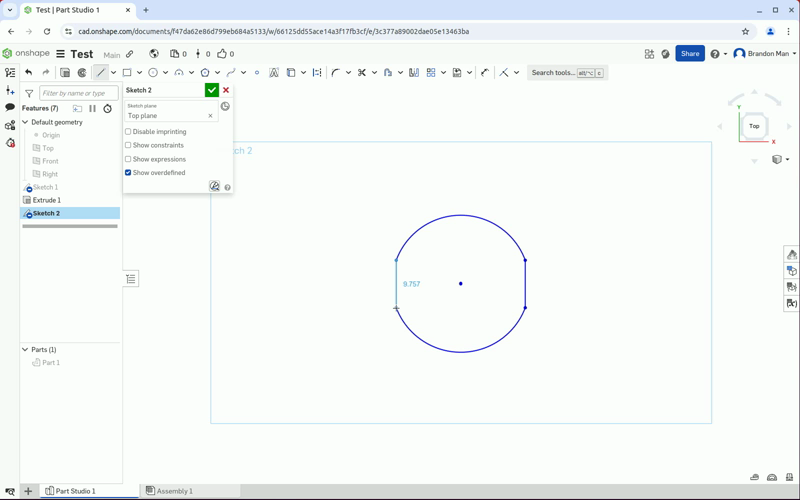
click(396, 307)
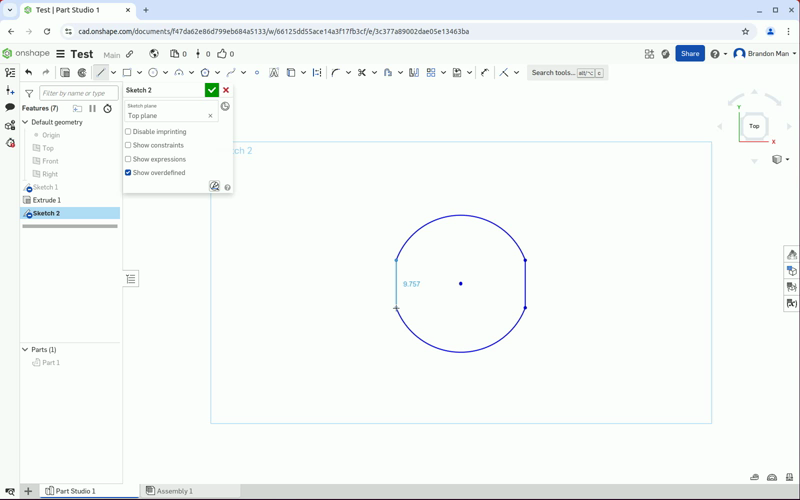
key(esc)
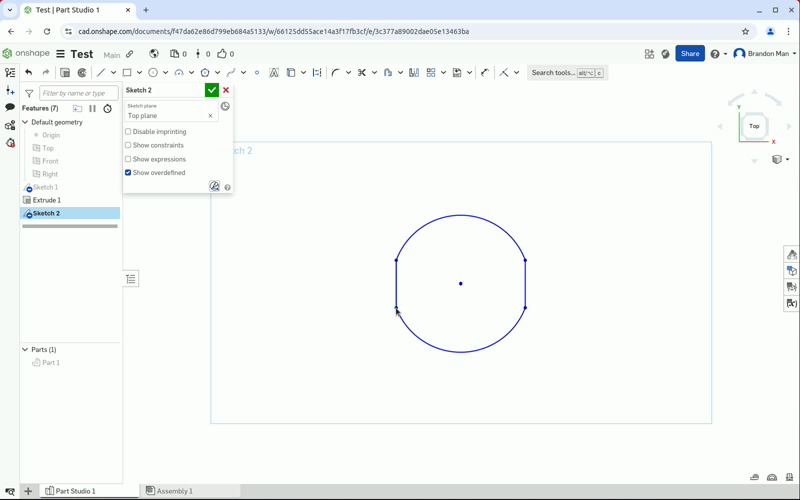
key(c)
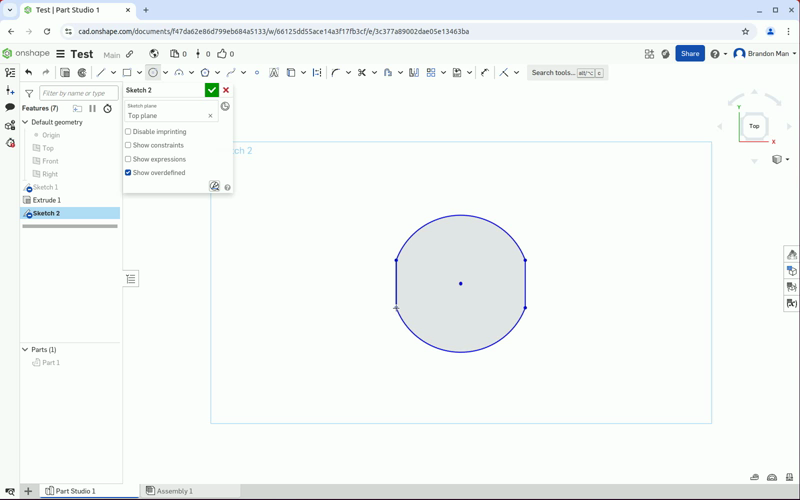
key_down(shift)
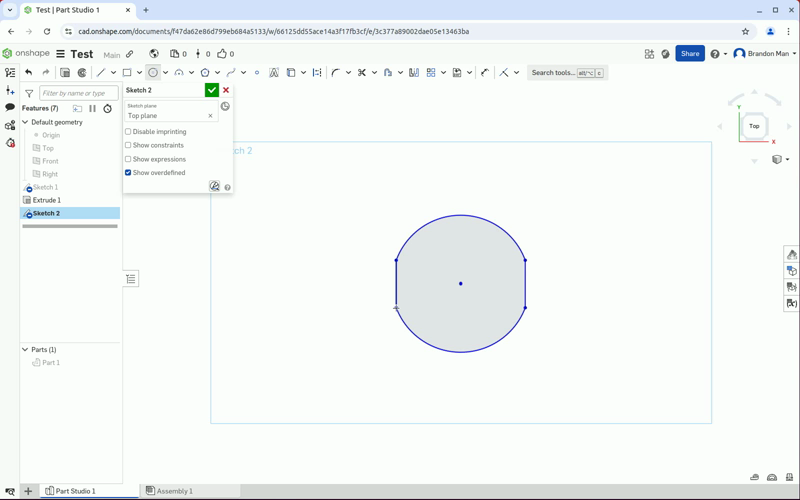
mouse_move(461, 283)
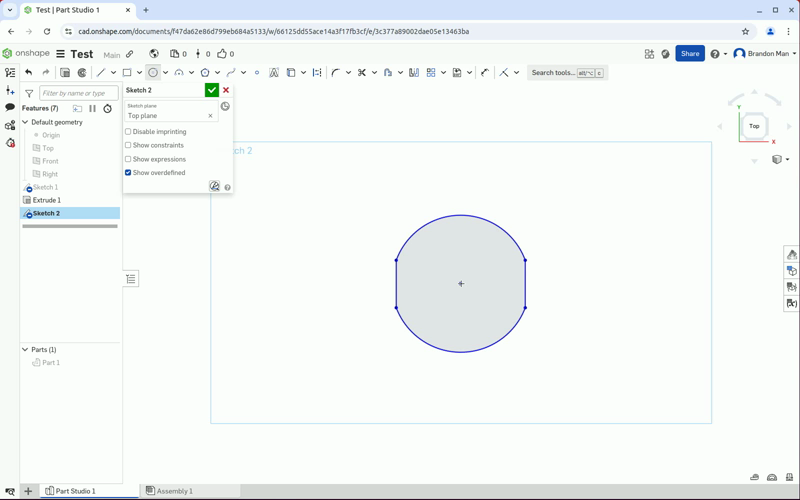
scroll(6)
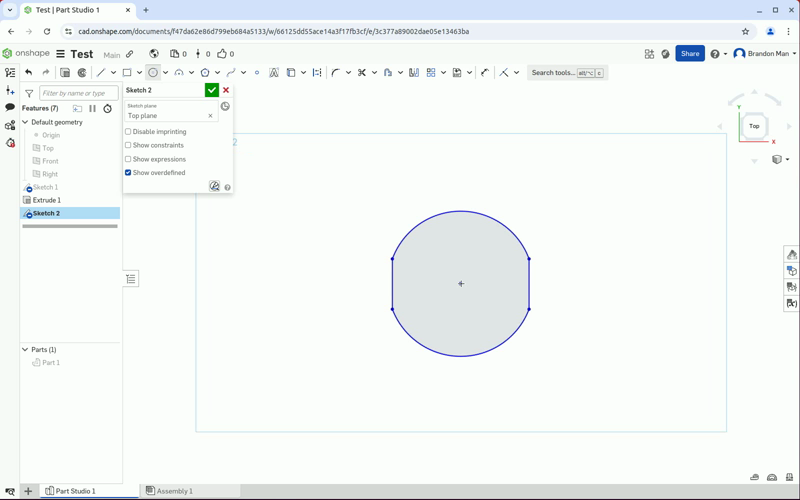
scroll(6)
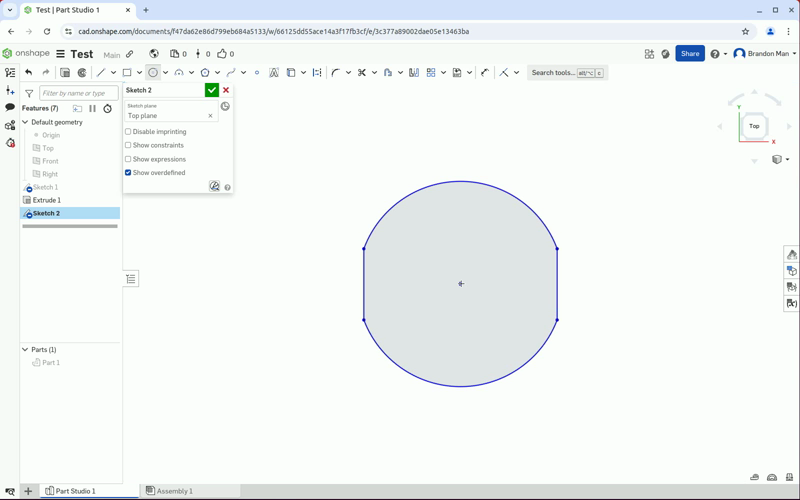
scroll(6)
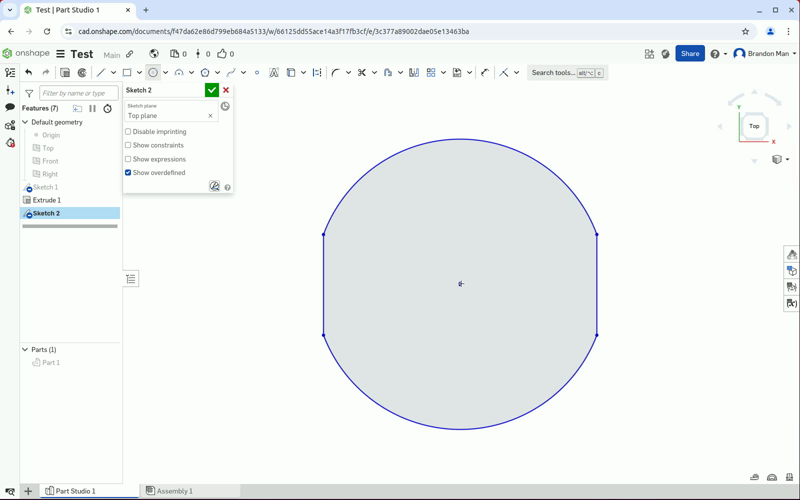
scroll(6)
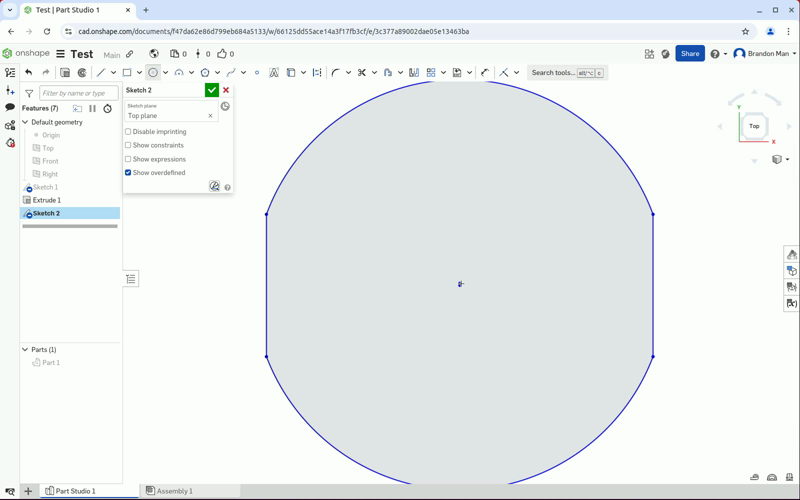
scroll(6)
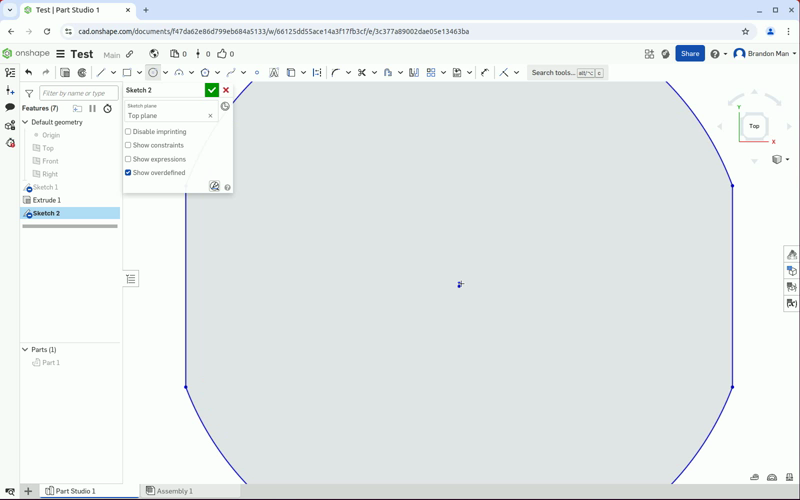
scroll(6)
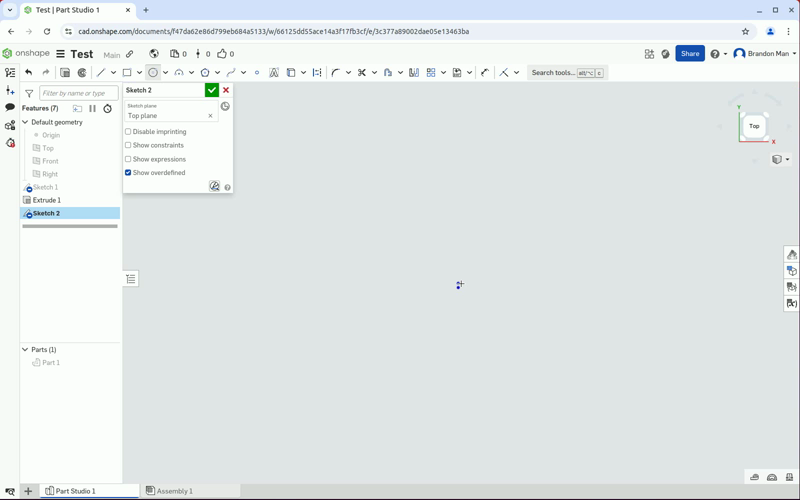
scroll(6)
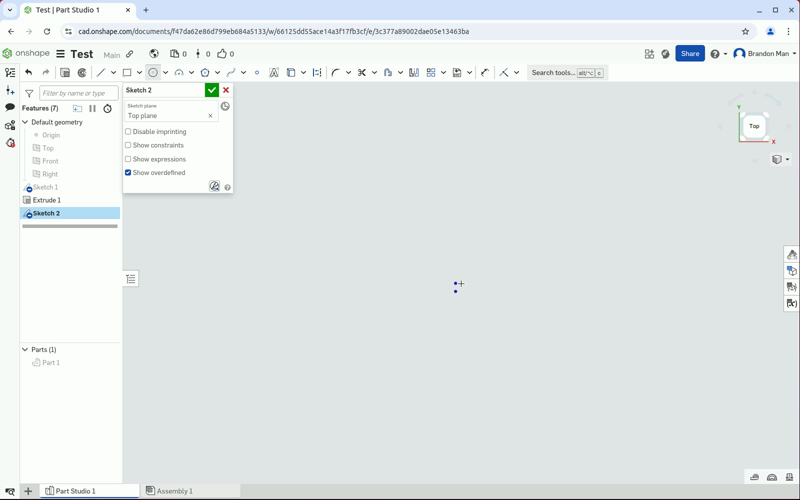
click(461, 283)
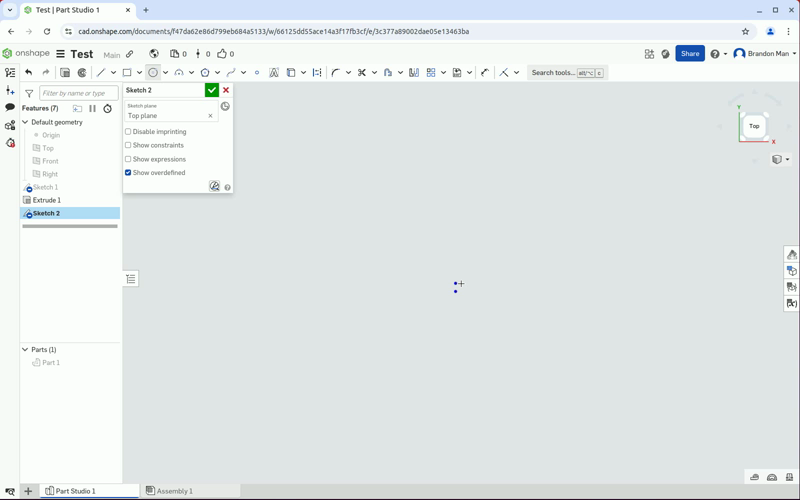
scroll(-6)
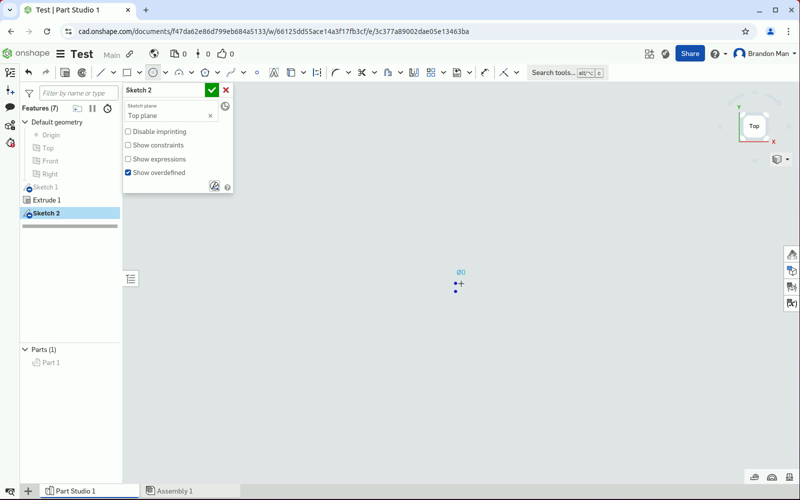
scroll(-6)
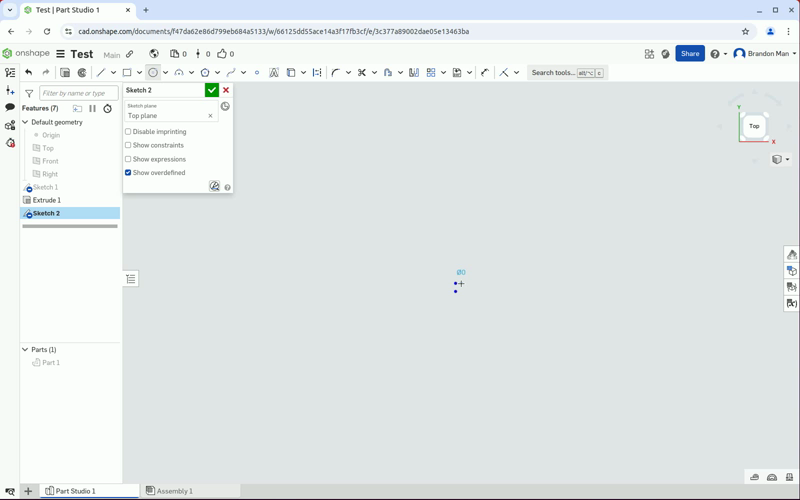
scroll(-6)
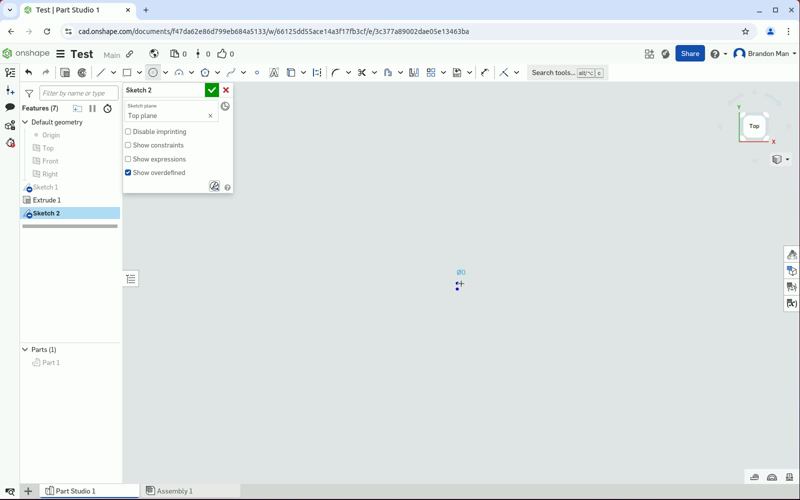
scroll(-6)
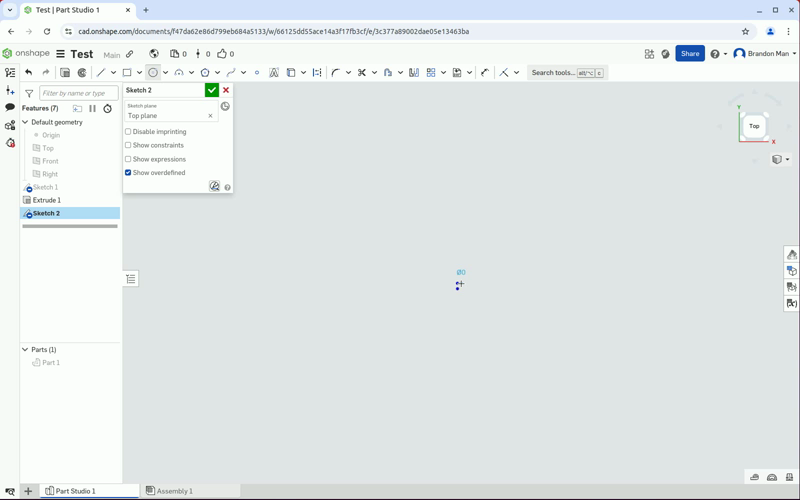
scroll(-6)
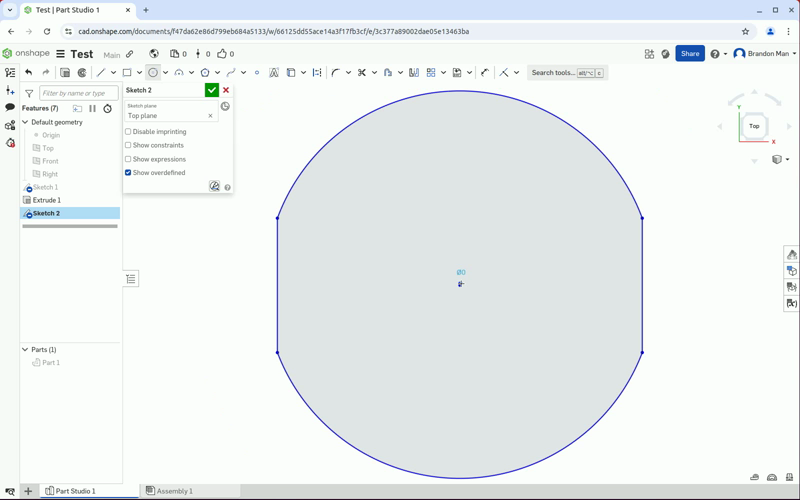
scroll(-6)
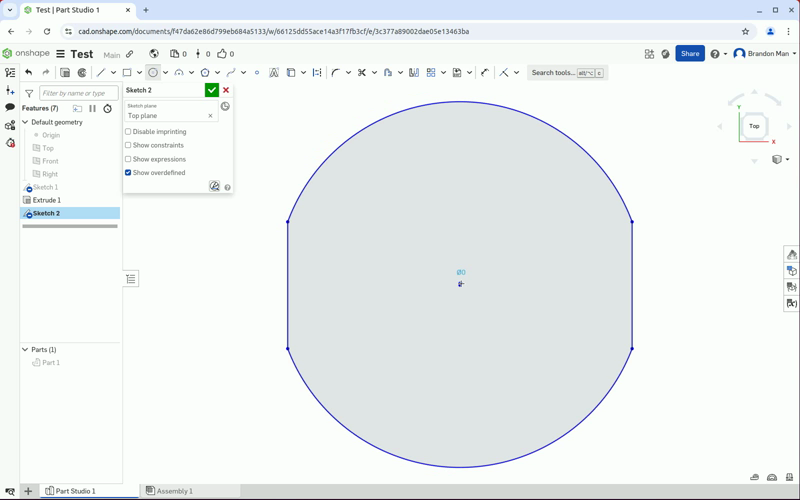
scroll(-6)
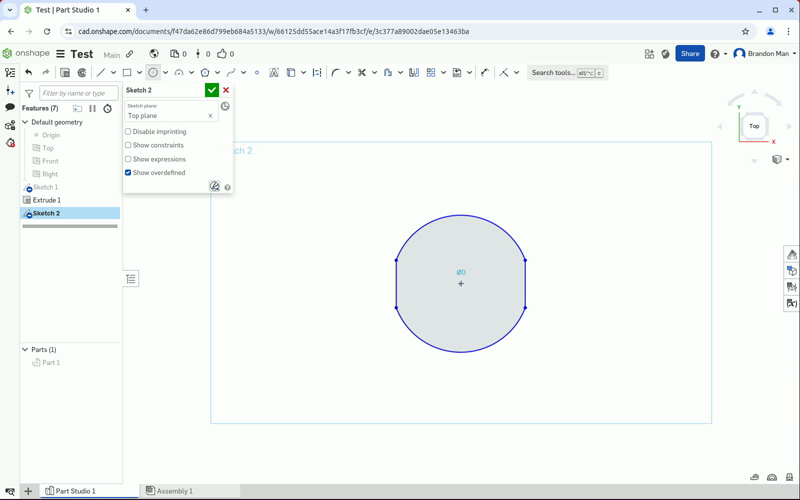
key_up(shift)
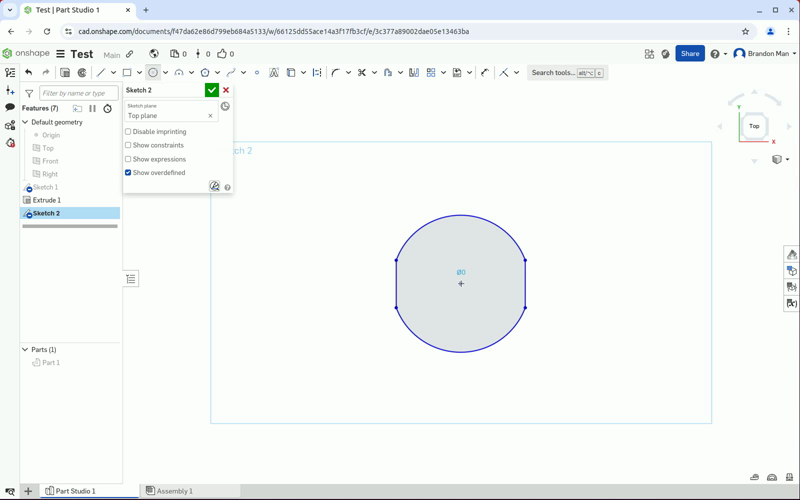
mouse_move(487, 283)
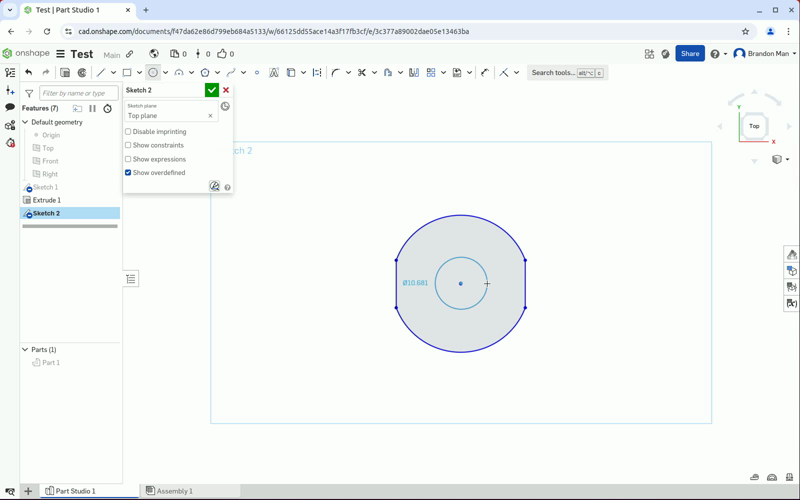
click(487, 283)
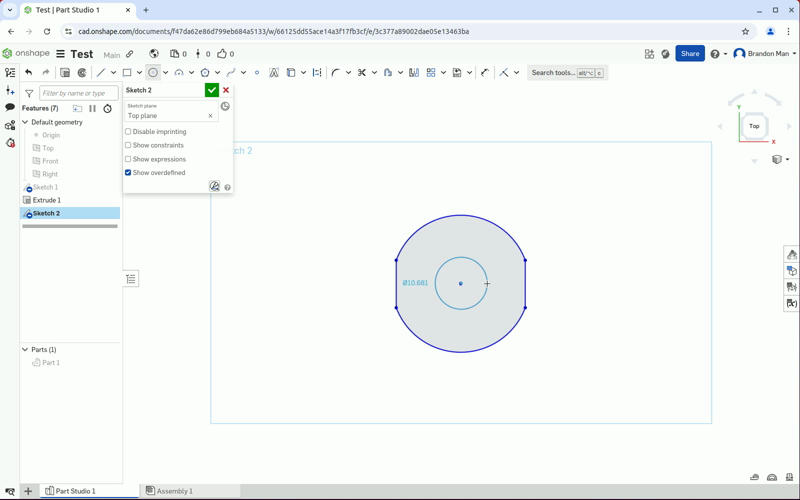
key(esc)
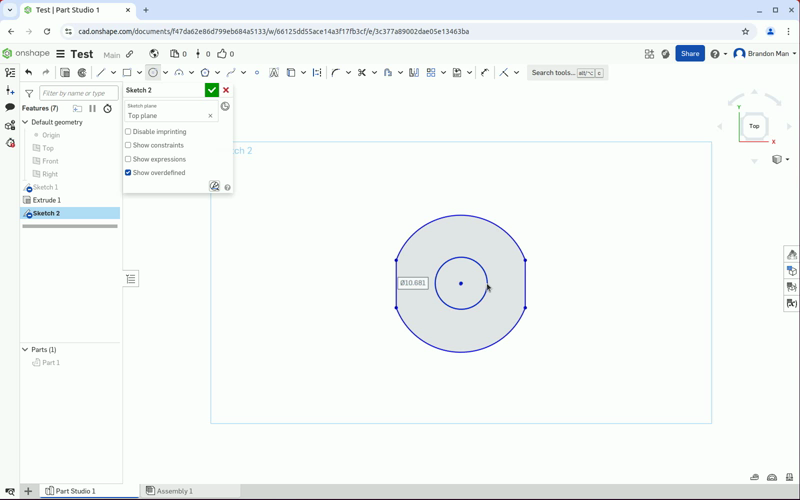
mouse_move(435, 323)
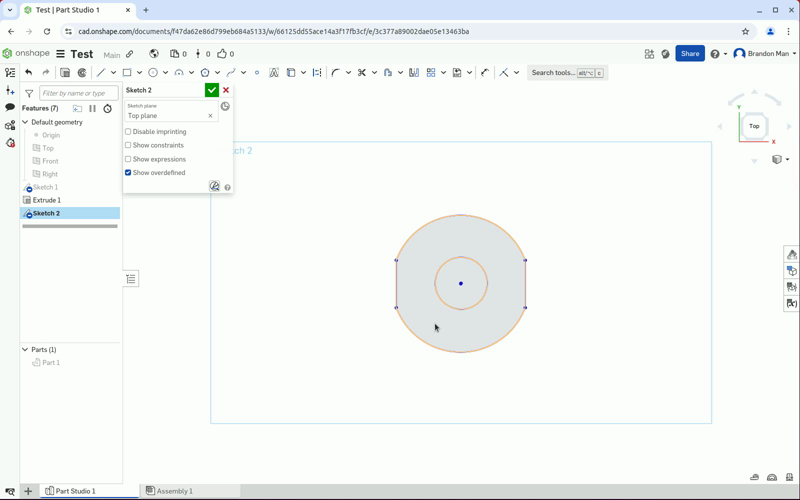
click(435, 323)
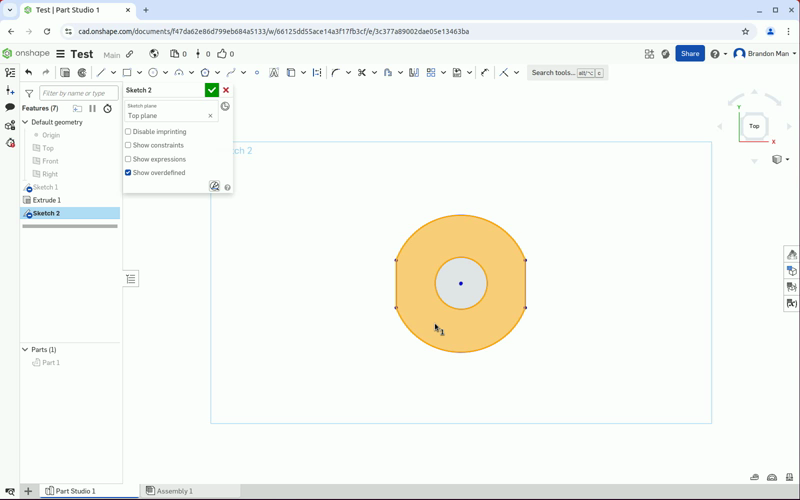
mouse_move(73, 352)
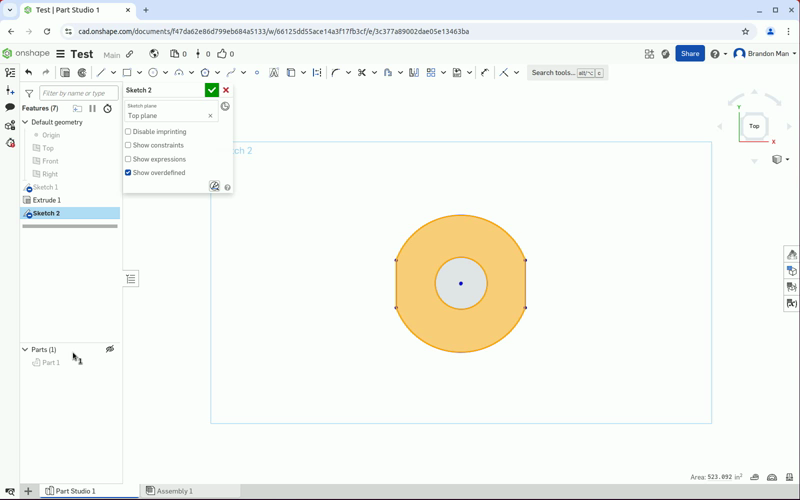
key(shift+y)
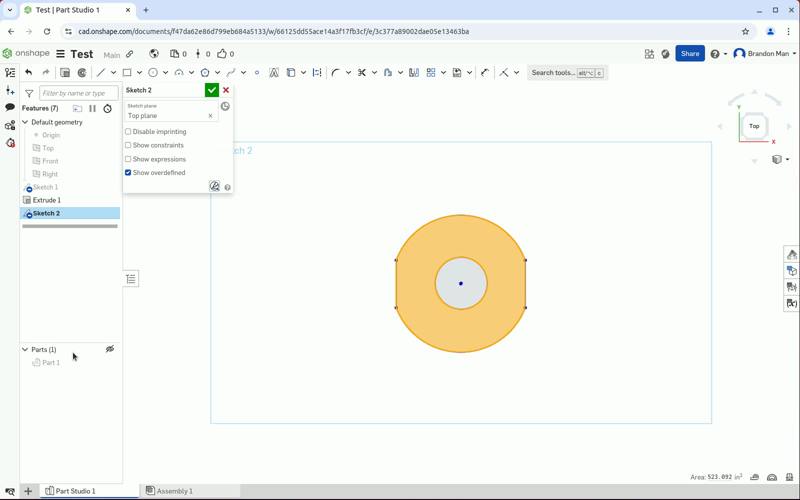
key(shift+e)
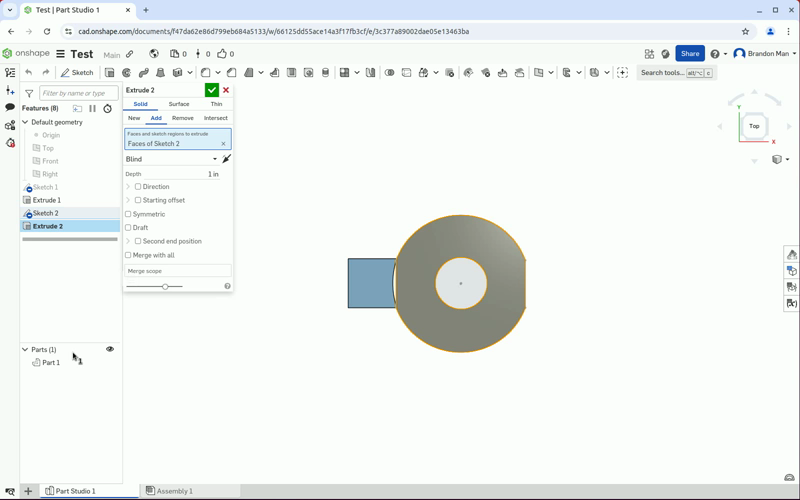
mouse_move(143, 106)
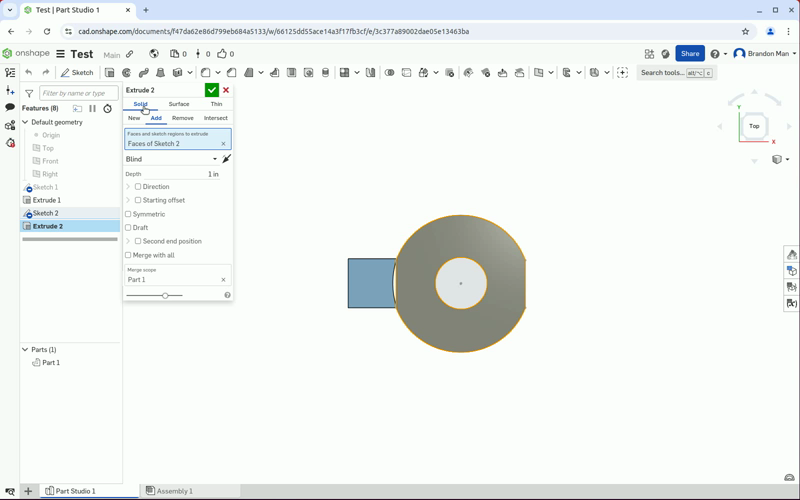
click(143, 106)
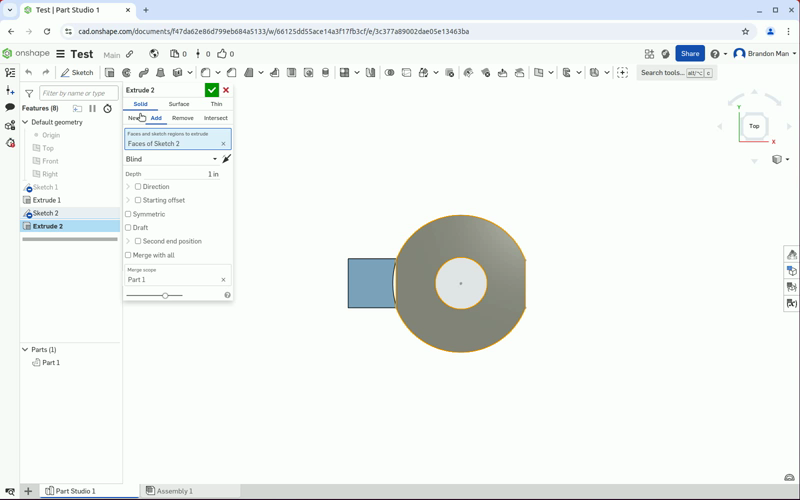
mouse_move(137, 120)
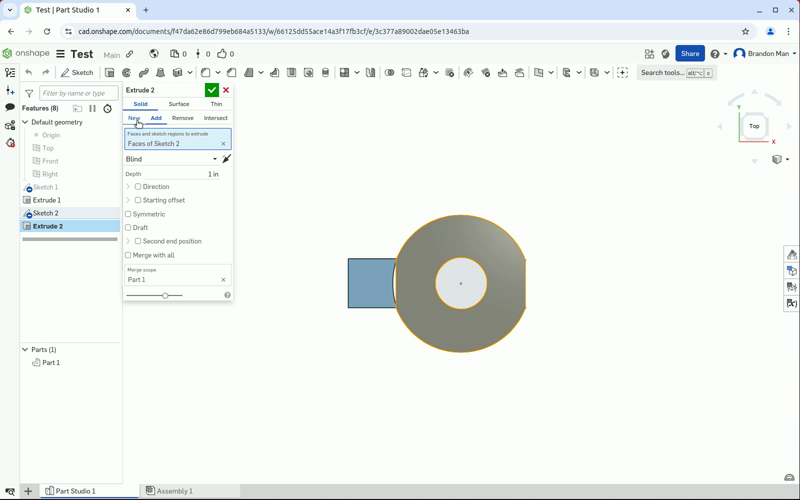
click(137, 120)
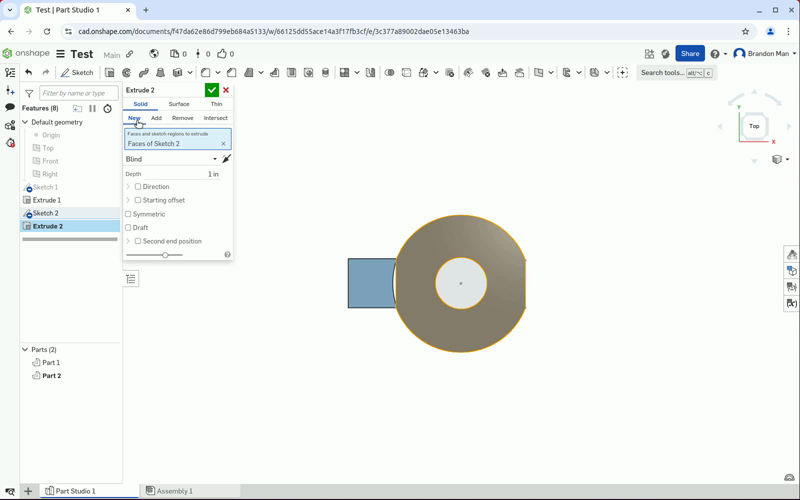
key(tab, 4)
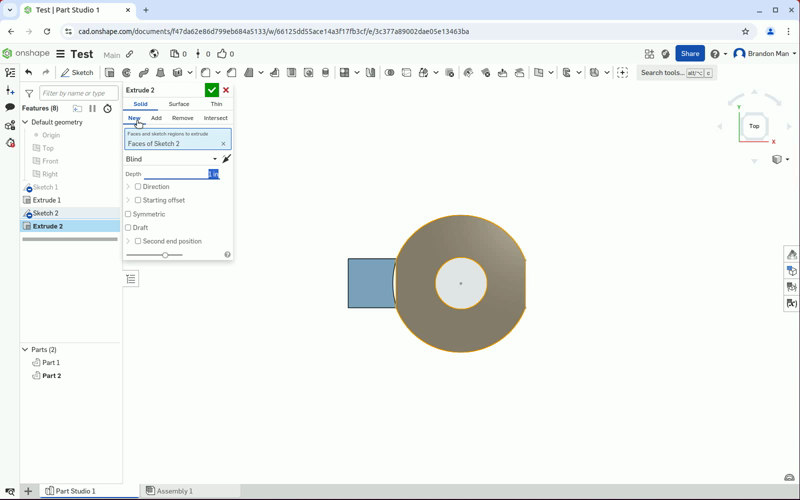
text(9.869)
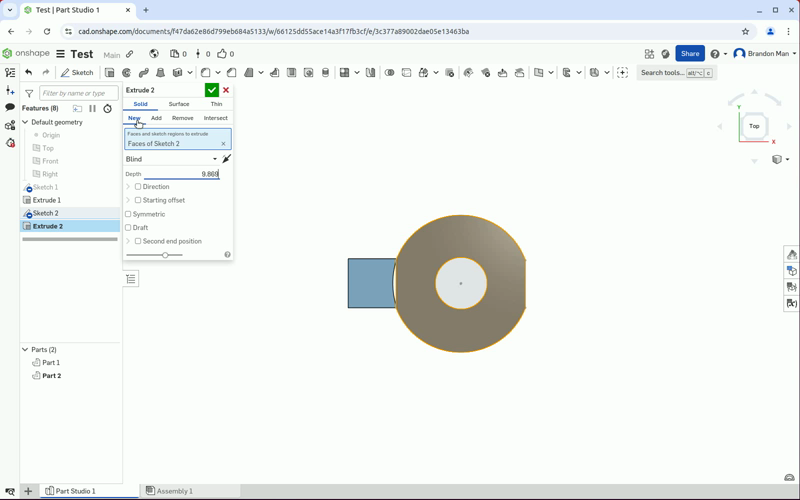
key(enter)
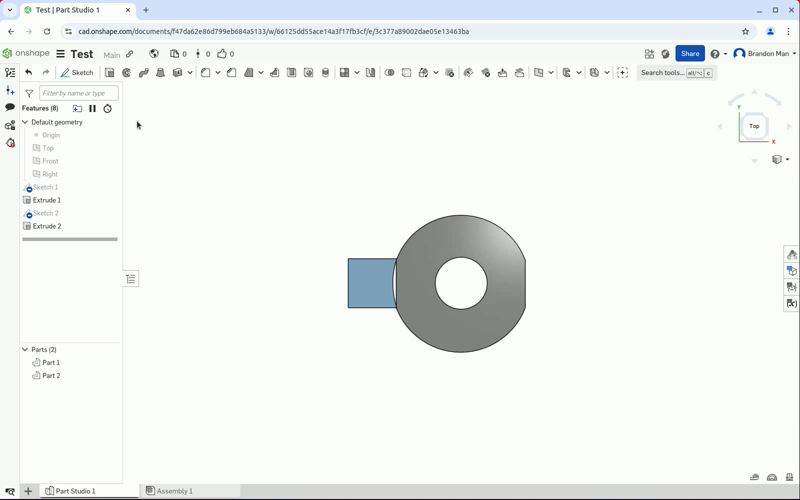
key(shift+h)
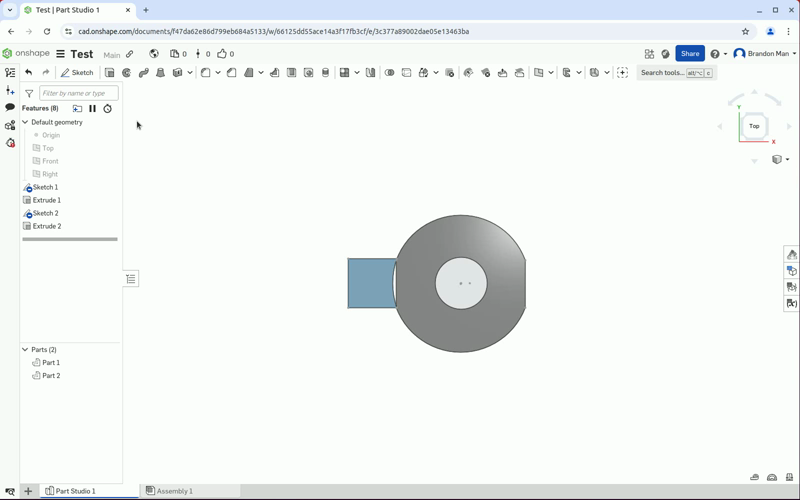
key(shift+h)
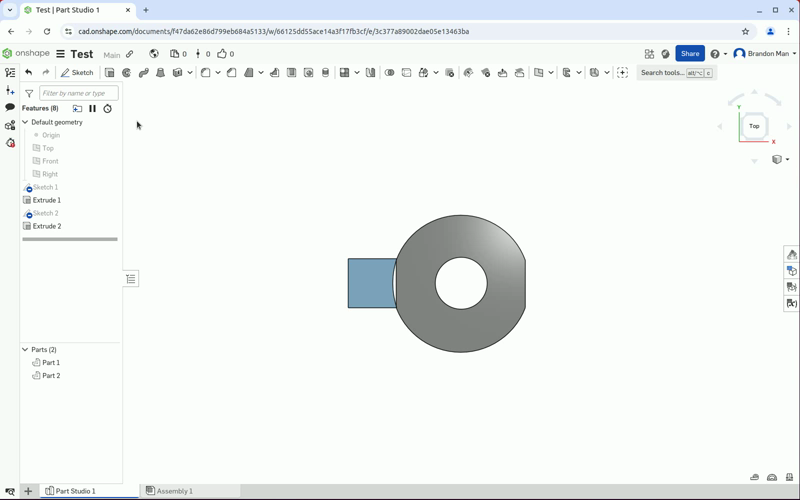
mouse_move(73, 189)
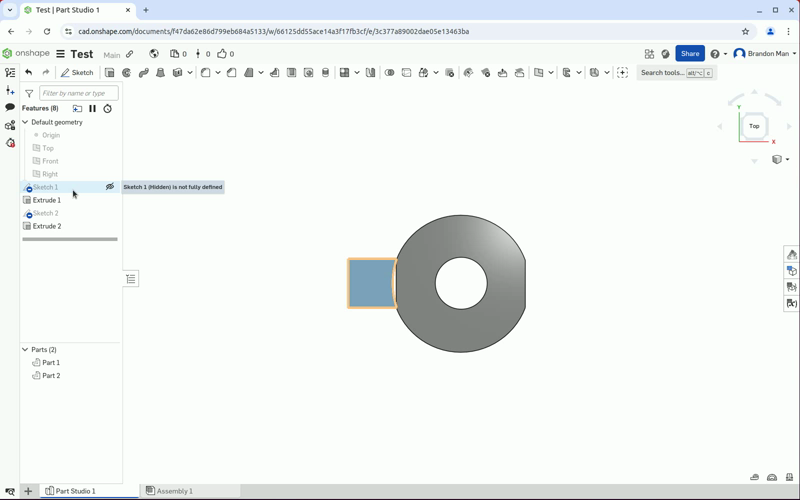
click(73, 189)
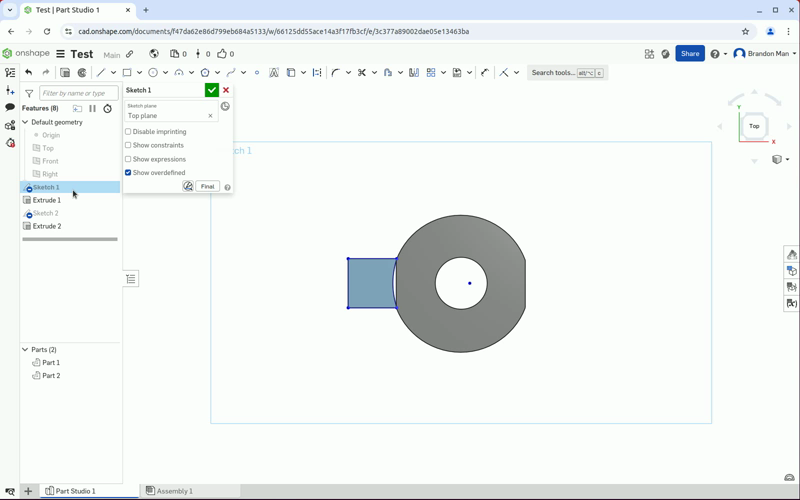
mouse_move(229, 92)
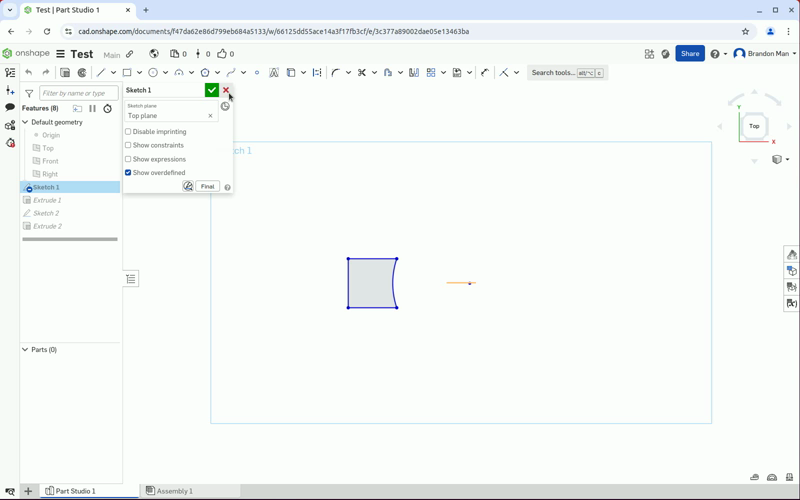
click(229, 92)
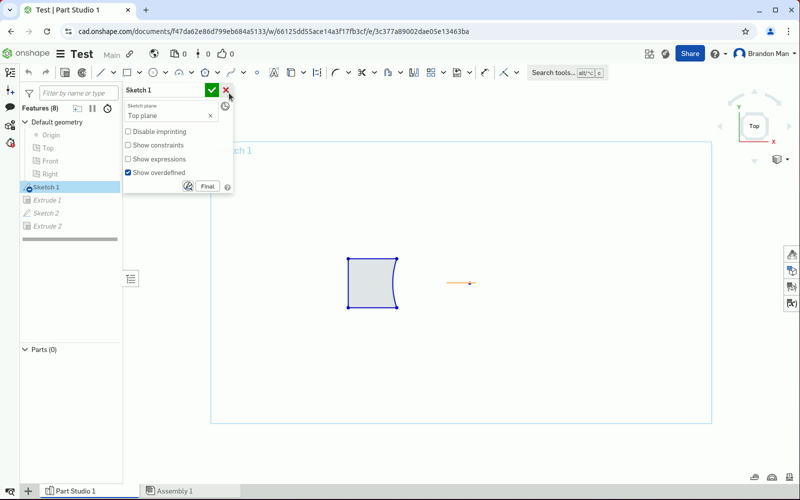
key(shift+s)
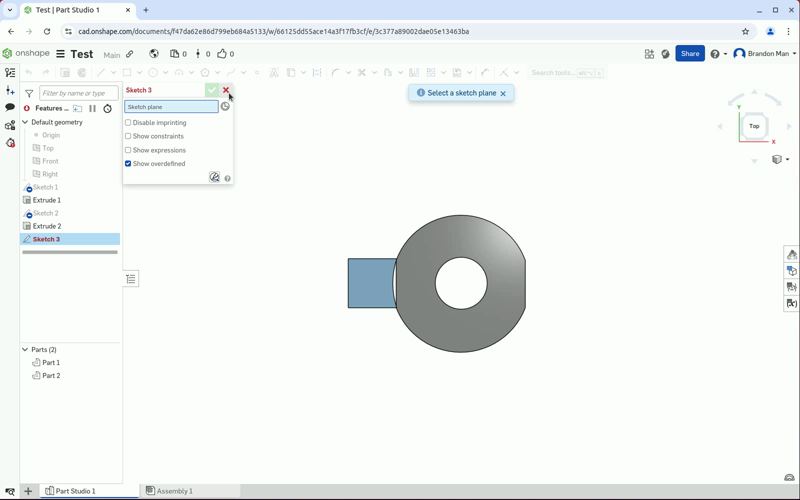
mouse_move(73, 150)
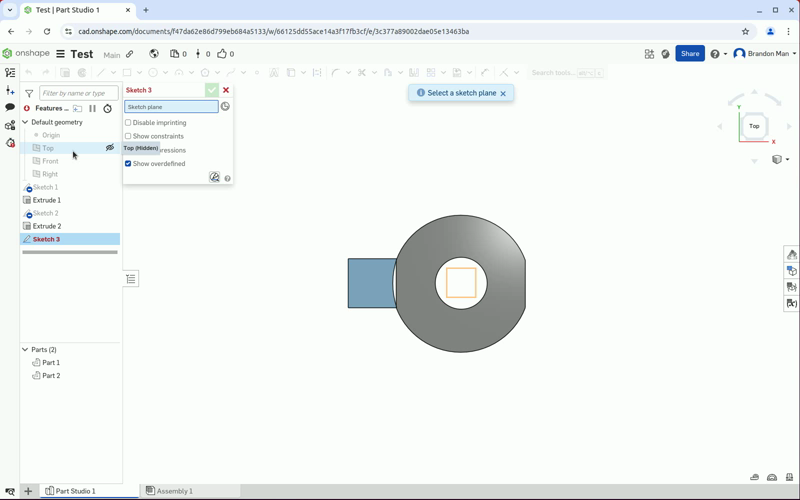
click(73, 150)
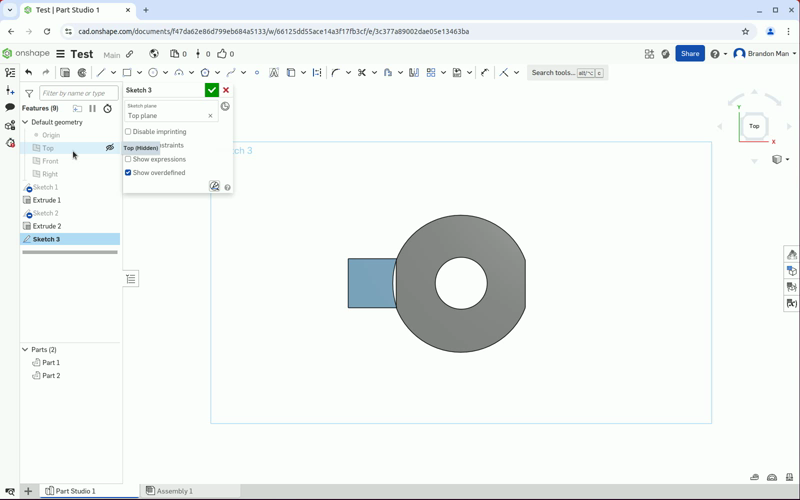
mouse_move(73, 352)
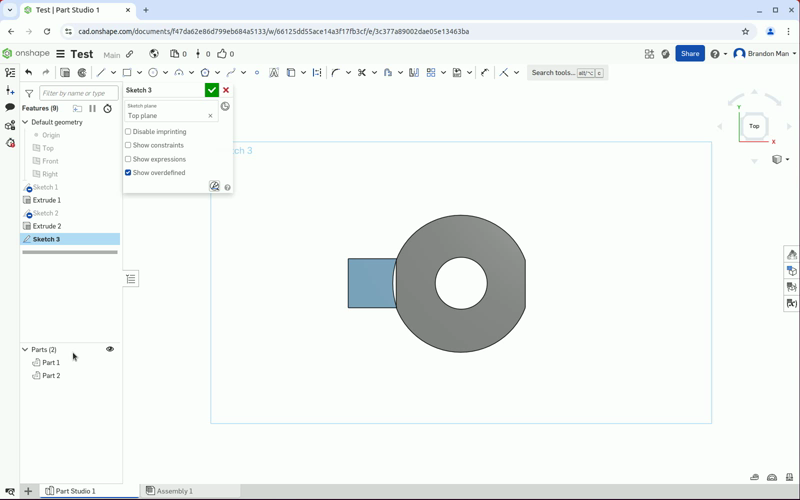
key(y)
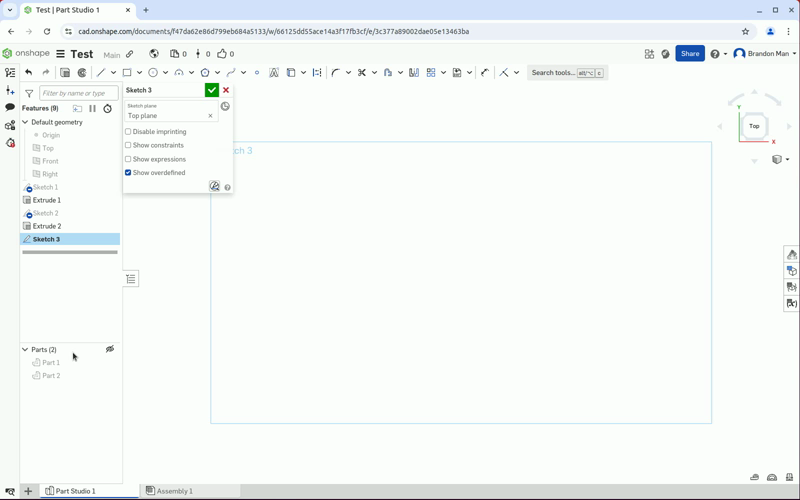
key(l)
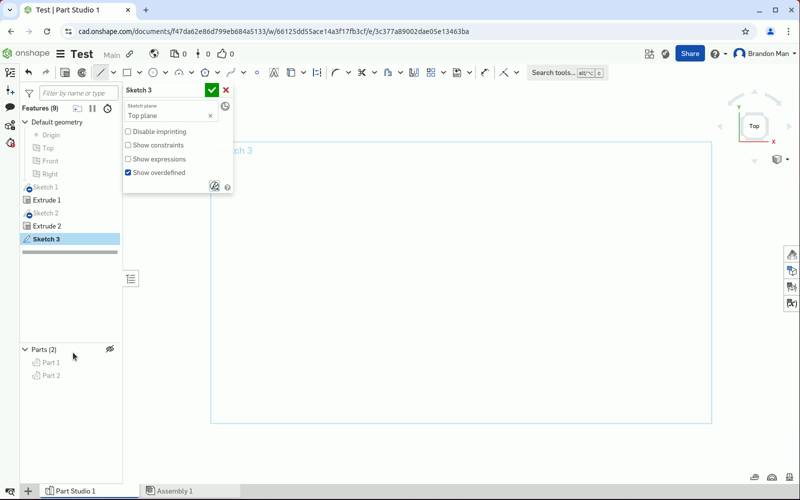
key_down(shift)
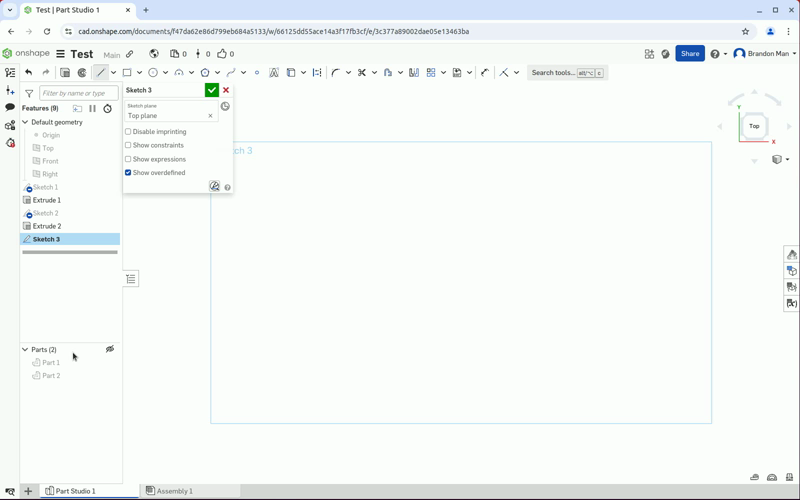
mouse_move(396, 307)
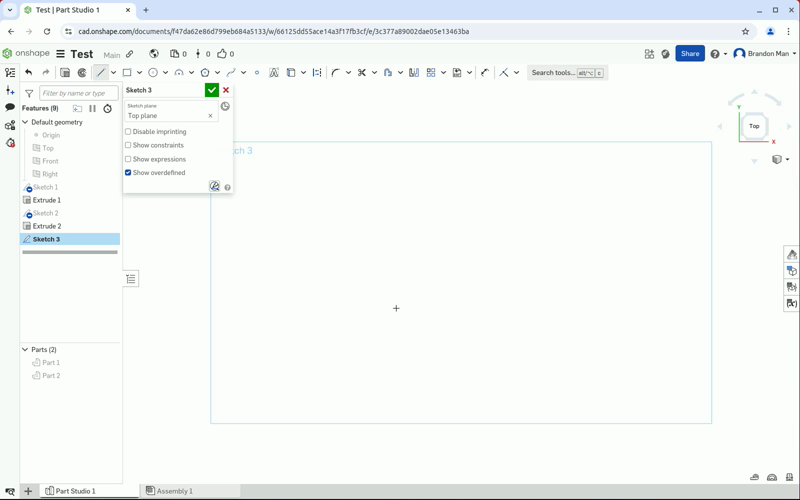
click(396, 307)
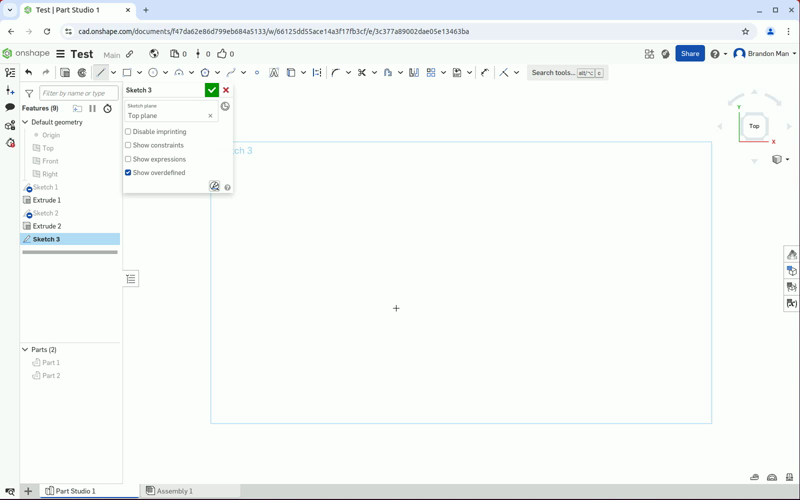
key_up(shift)
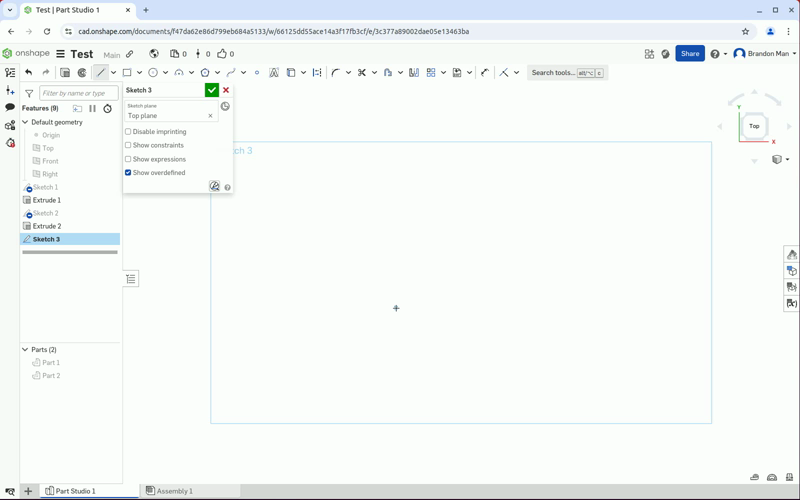
key_down(shift)
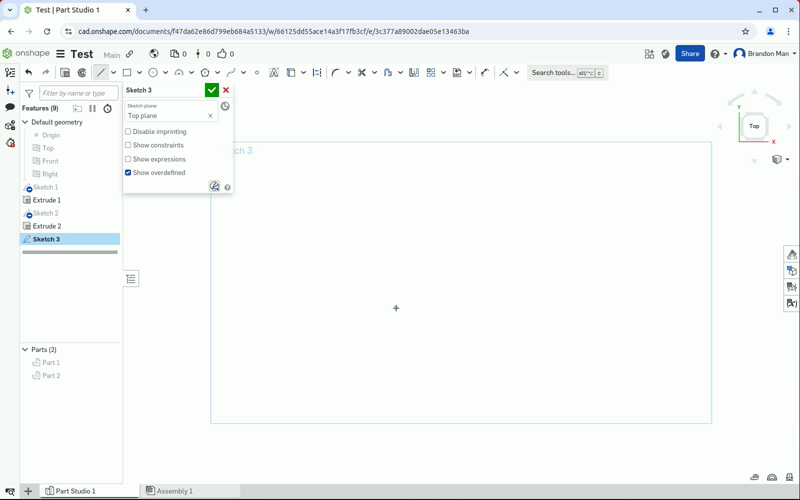
mouse_move(426, 307)
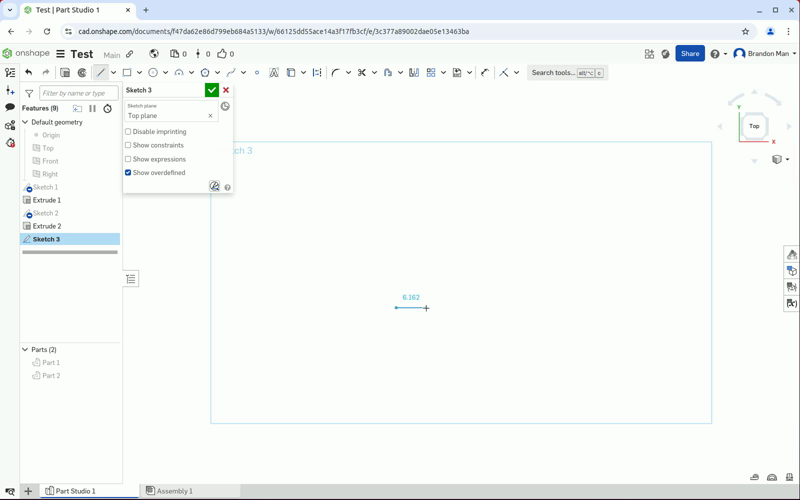
mouse_move(396, 258)
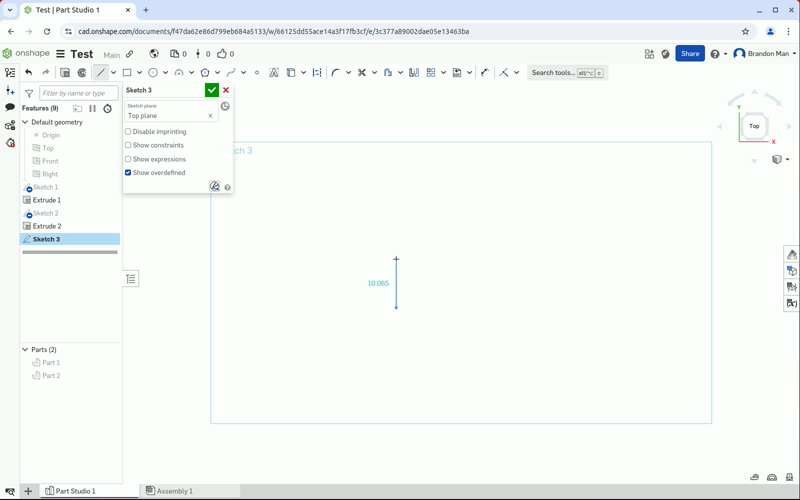
click(396, 258)
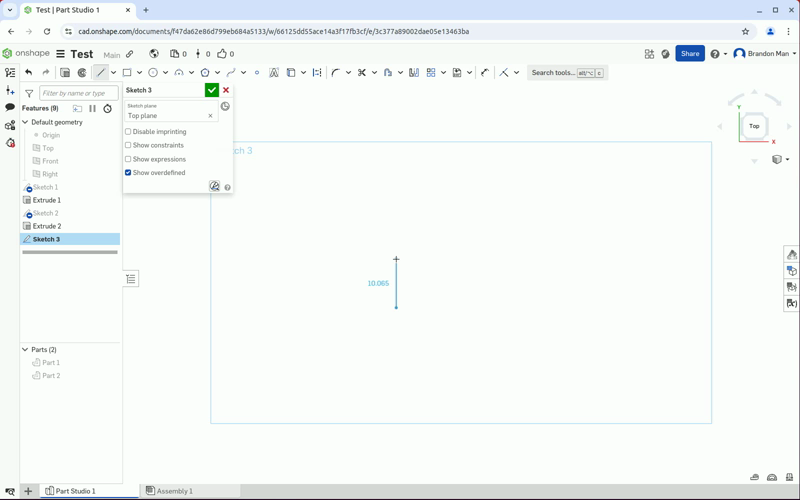
key_up(shift)
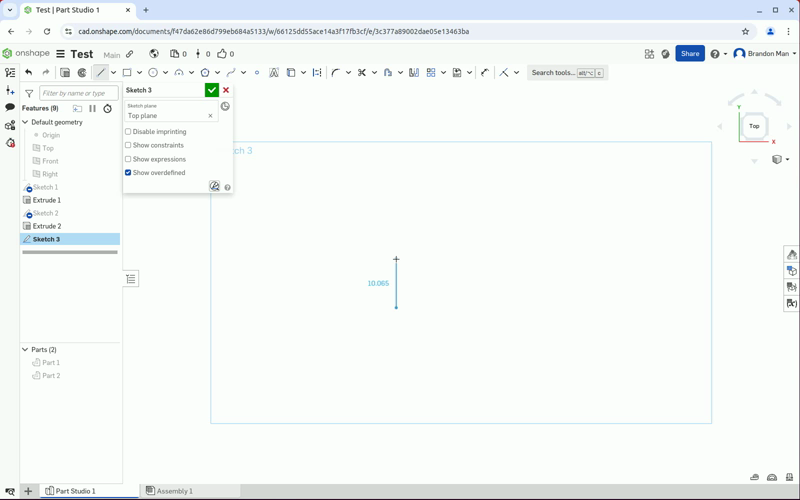
key(esc)
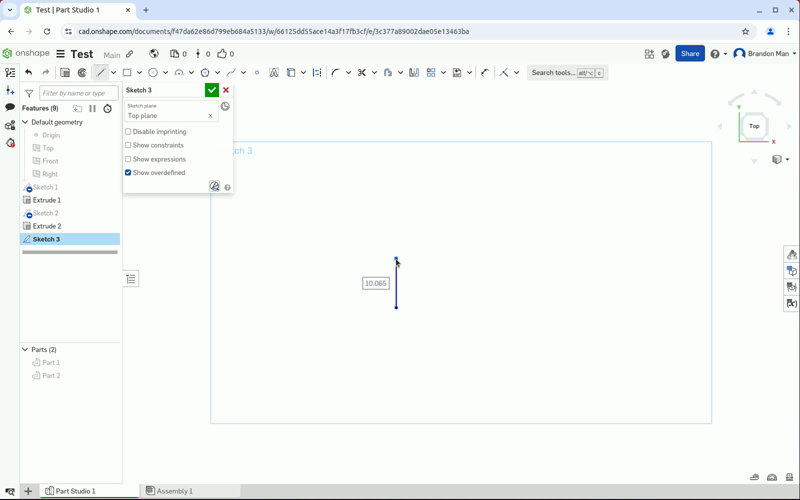
key(a)
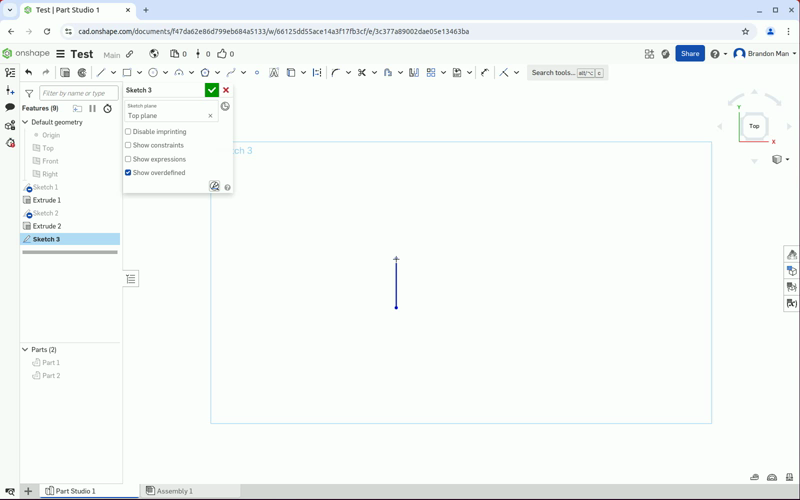
mouse_move(396, 258)
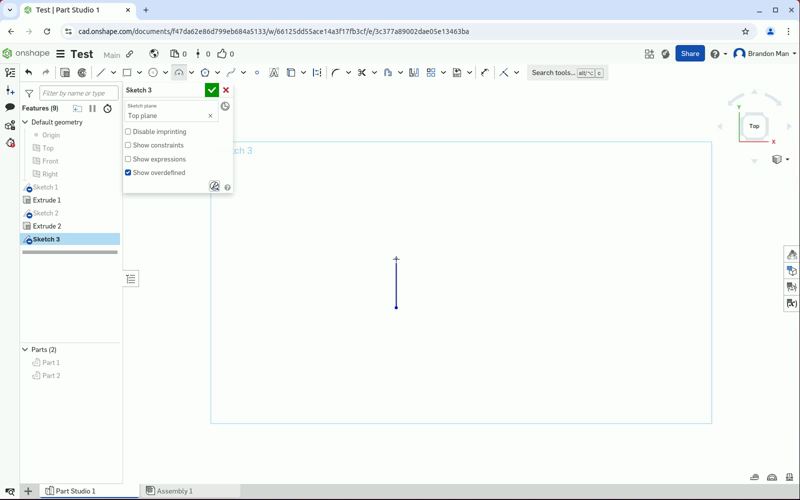
click(396, 258)
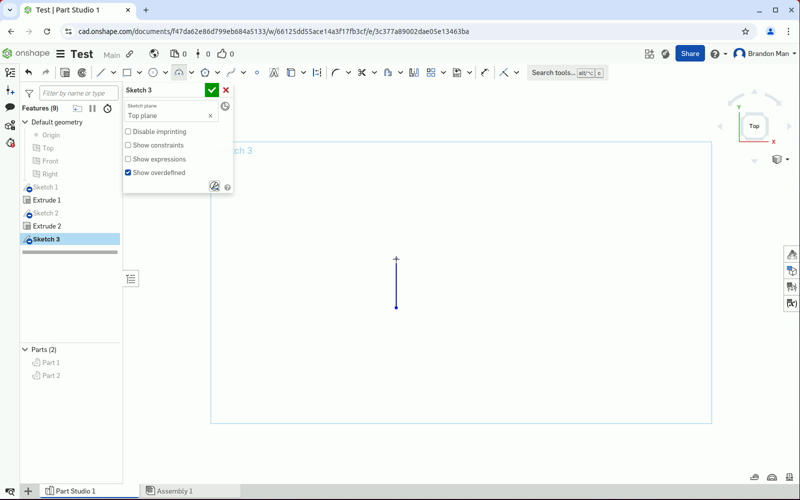
mouse_move(396, 307)
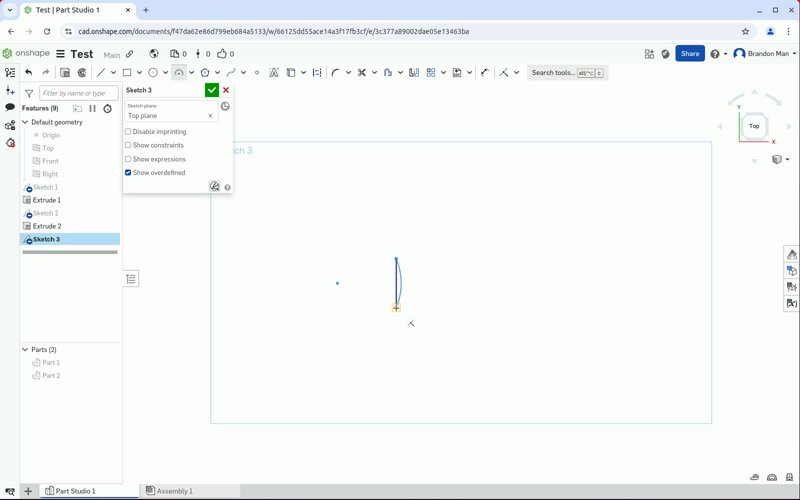
click(396, 307)
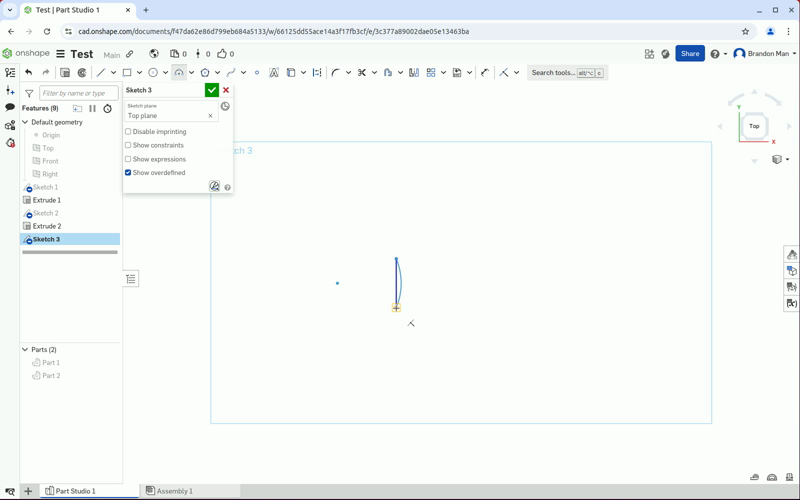
key_down(shift)
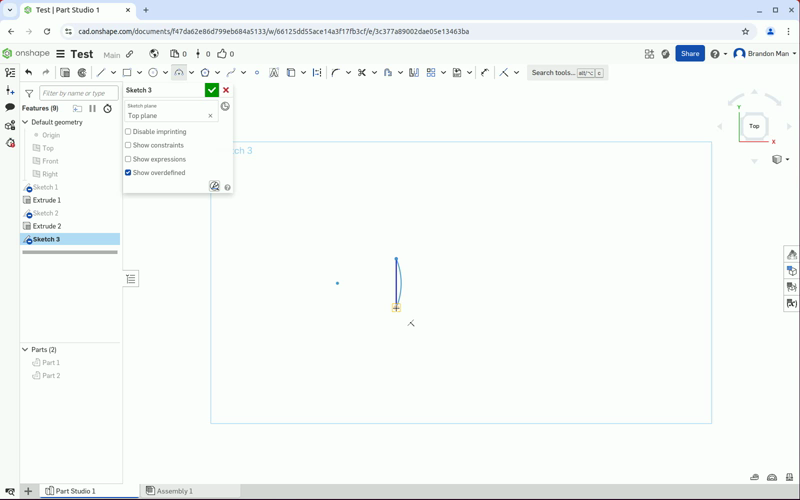
mouse_move(391, 283)
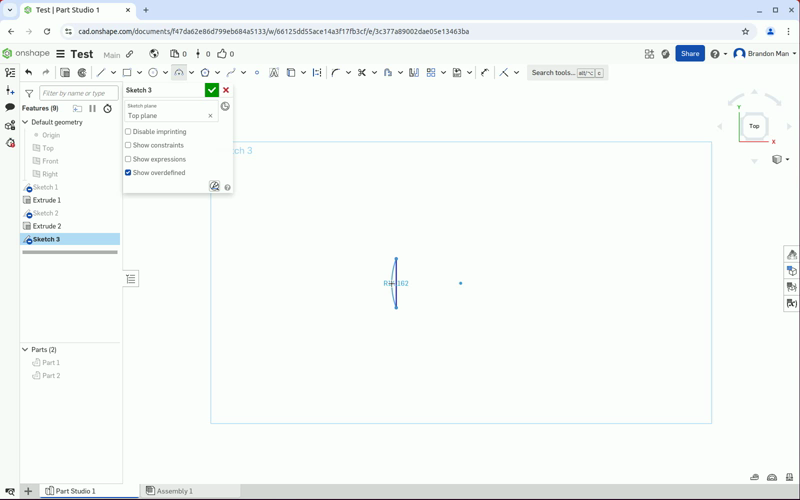
click(391, 283)
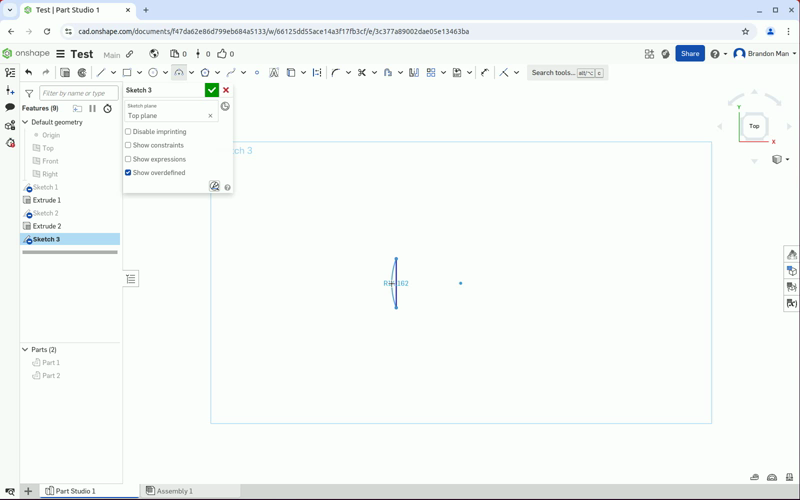
key_up(shift)
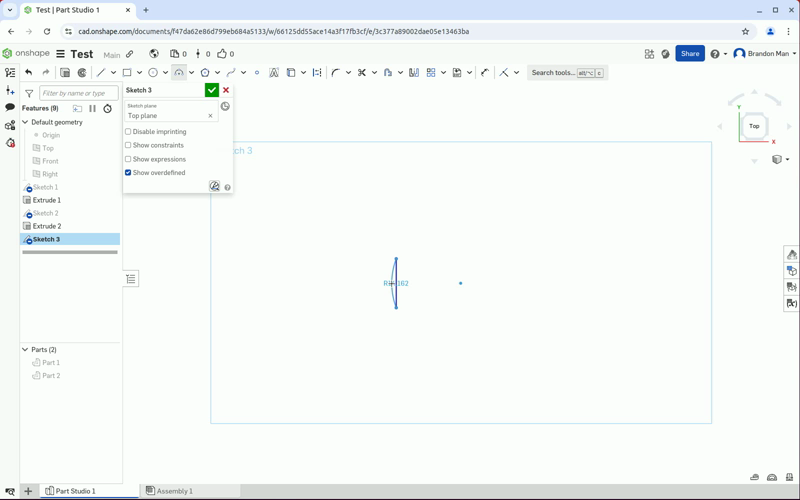
key(esc)
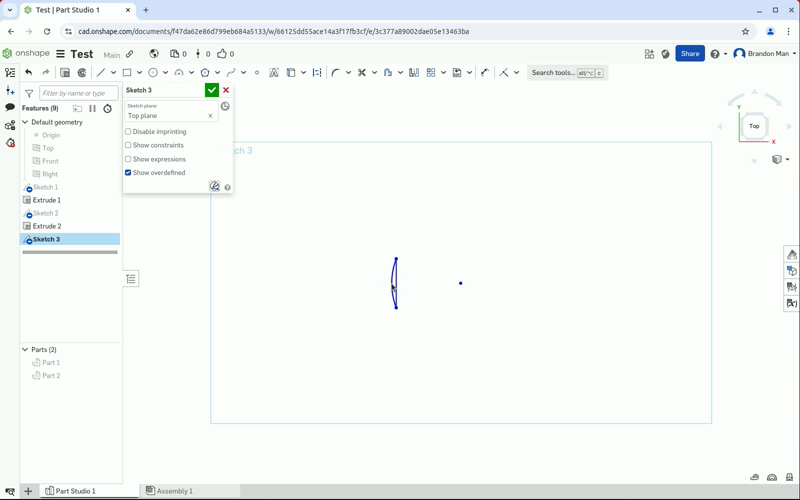
mouse_move(393, 277)
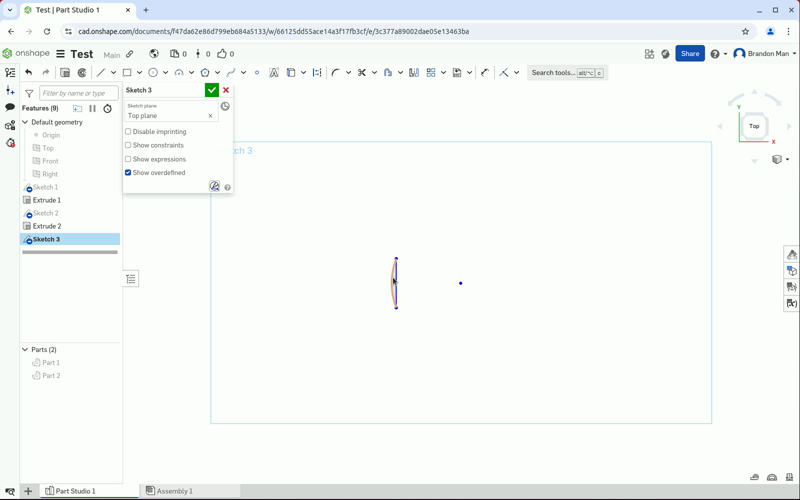
scroll(6)
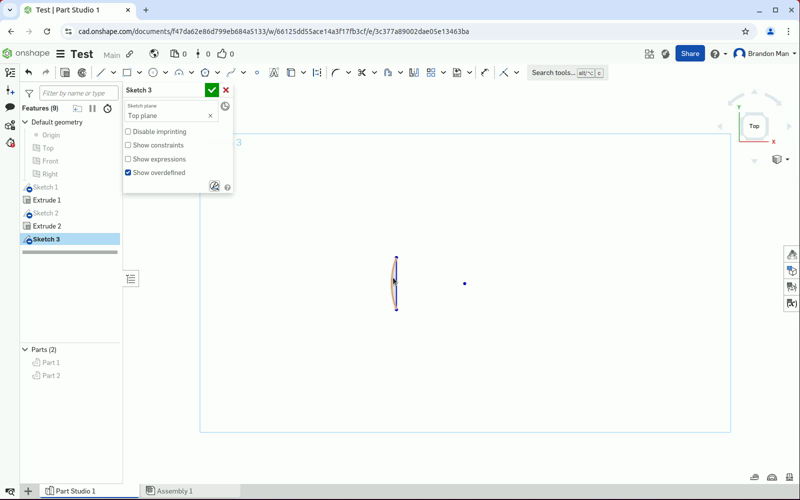
scroll(6)
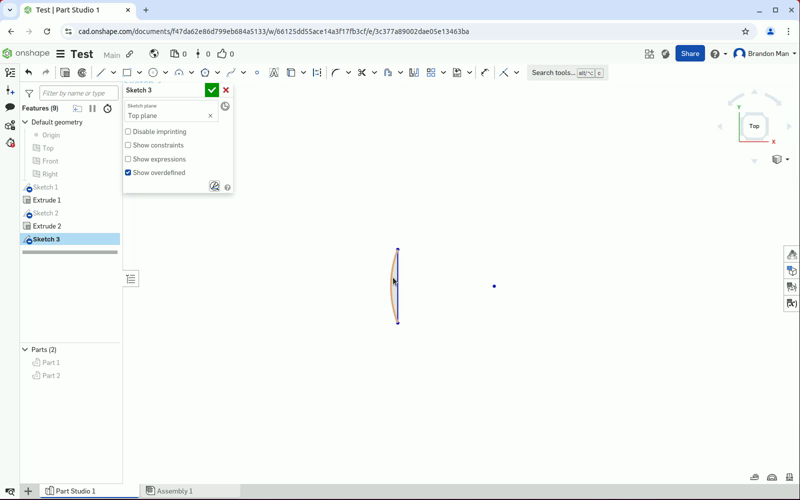
scroll(6)
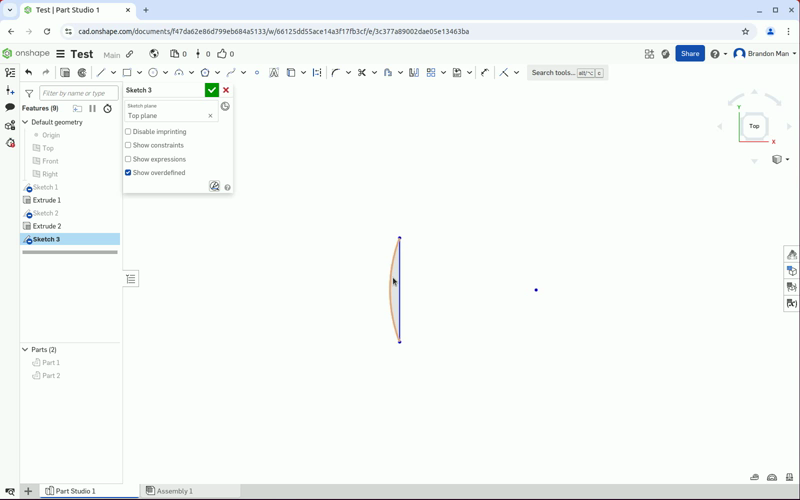
scroll(6)
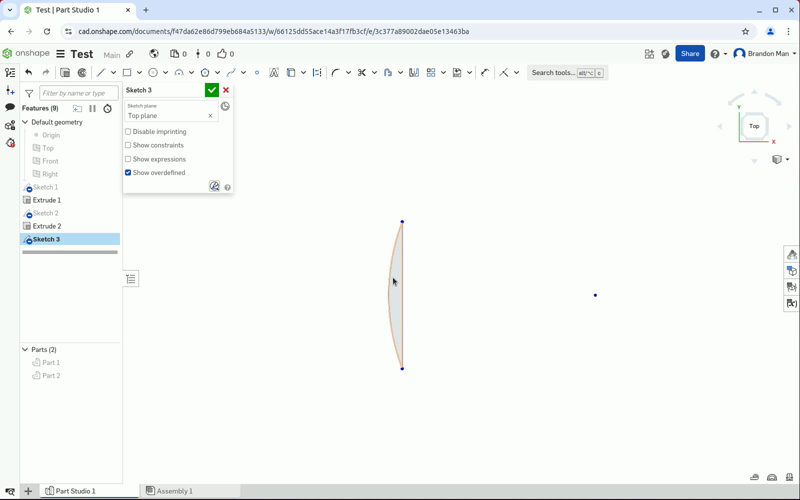
scroll(6)
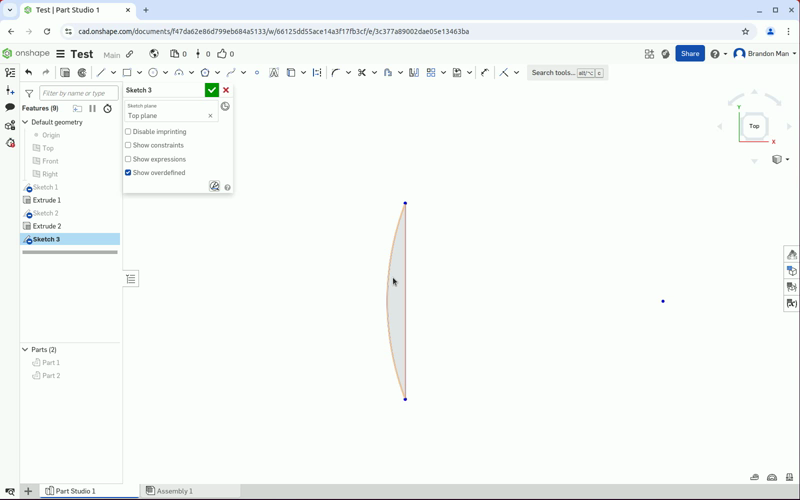
scroll(6)
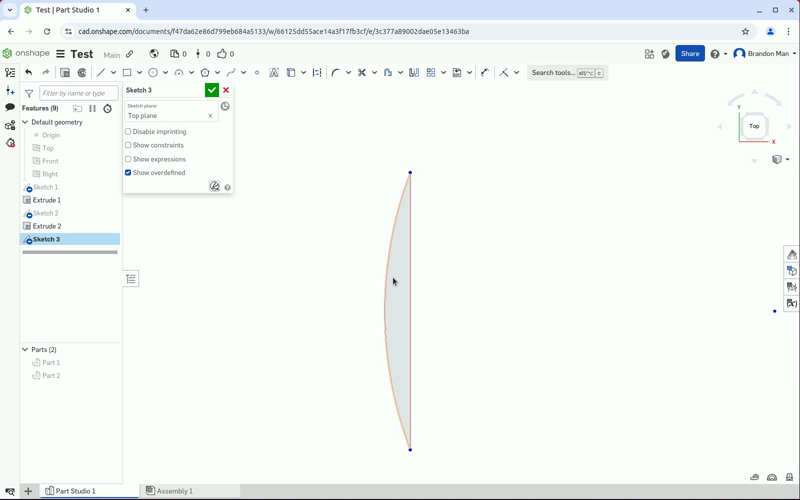
scroll(6)
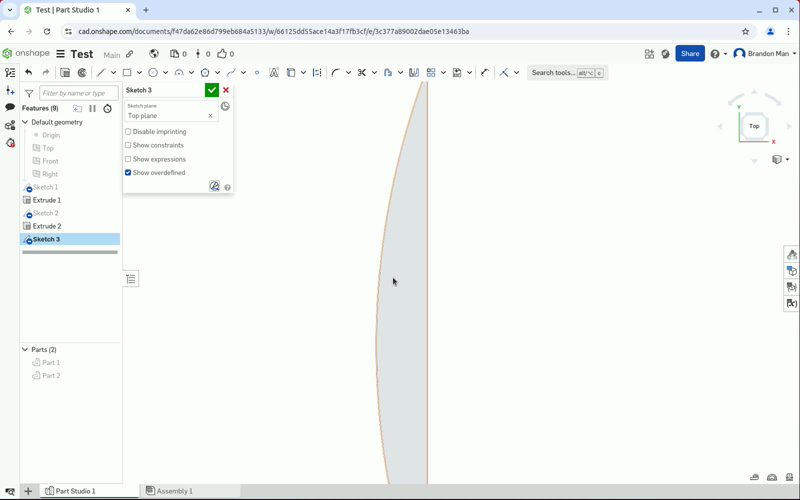
click(393, 277)
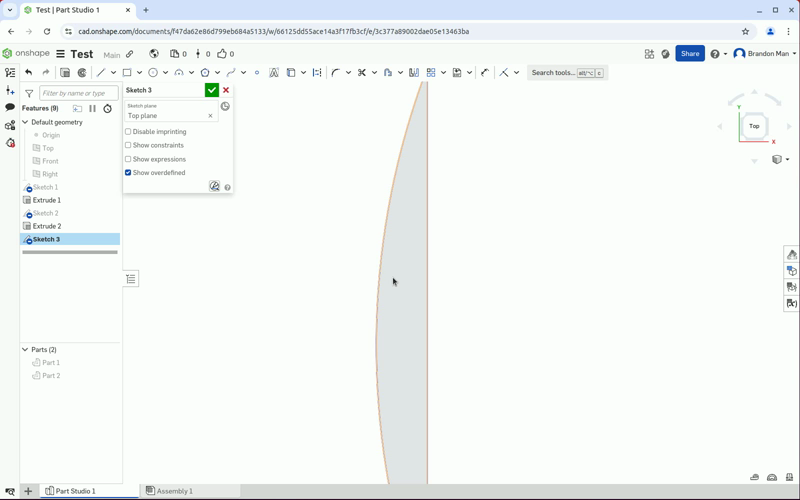
scroll(-6)
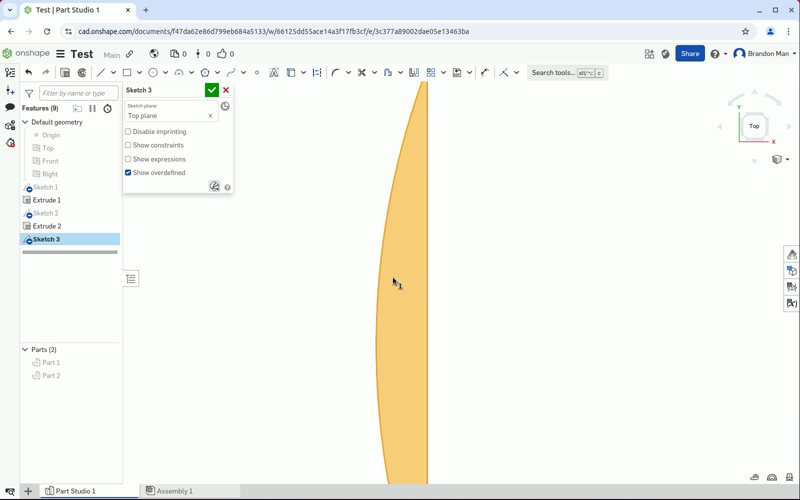
scroll(-6)
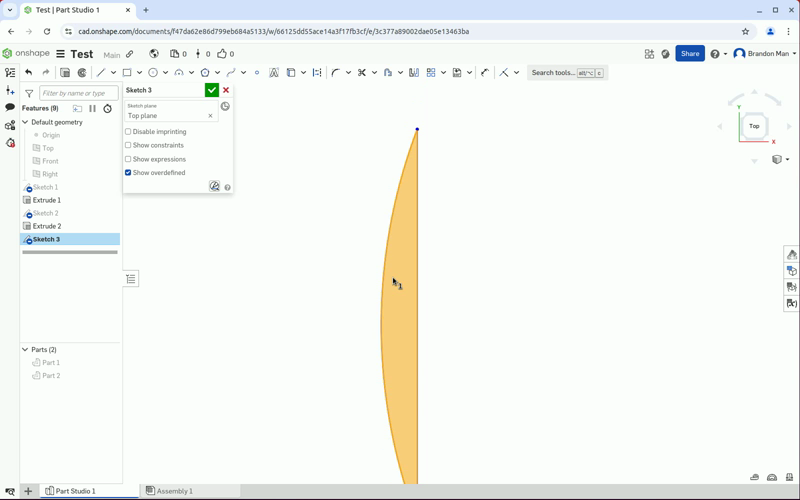
scroll(-6)
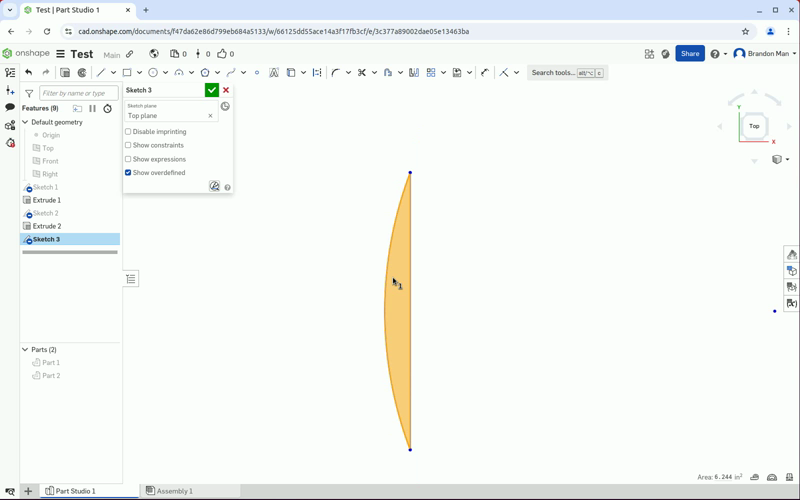
scroll(-6)
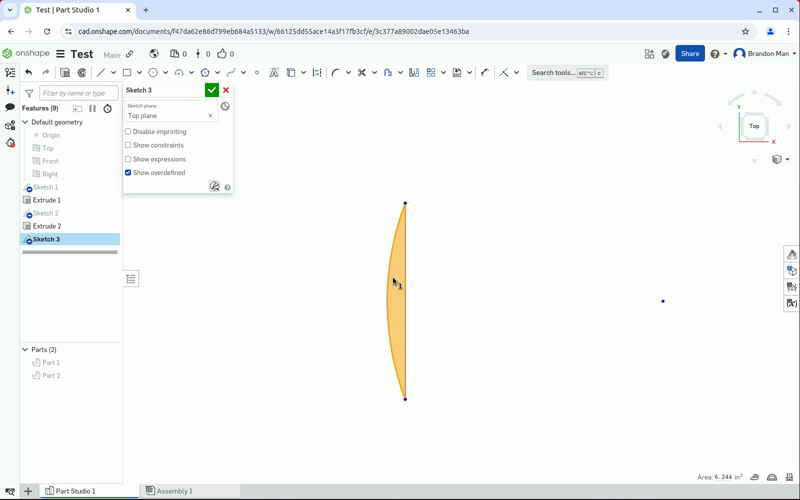
scroll(-6)
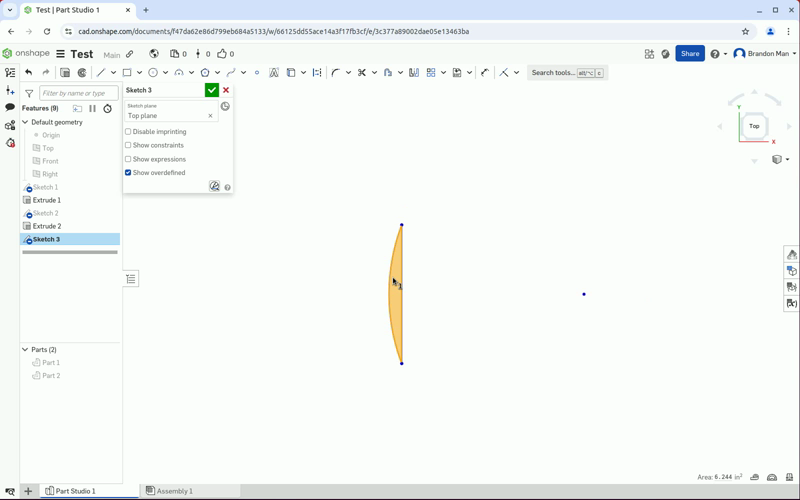
scroll(-6)
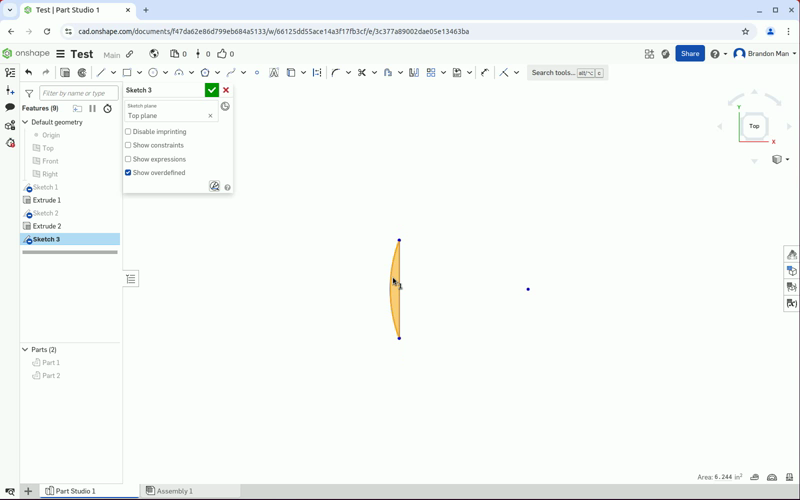
scroll(-6)
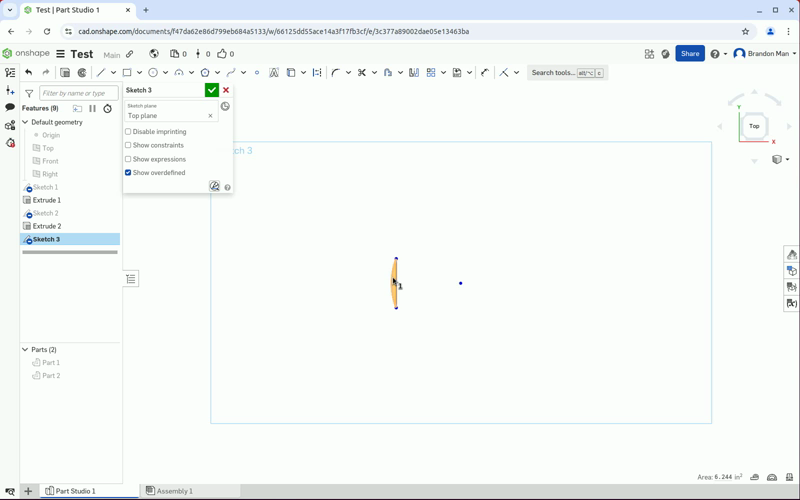
mouse_move(73, 352)
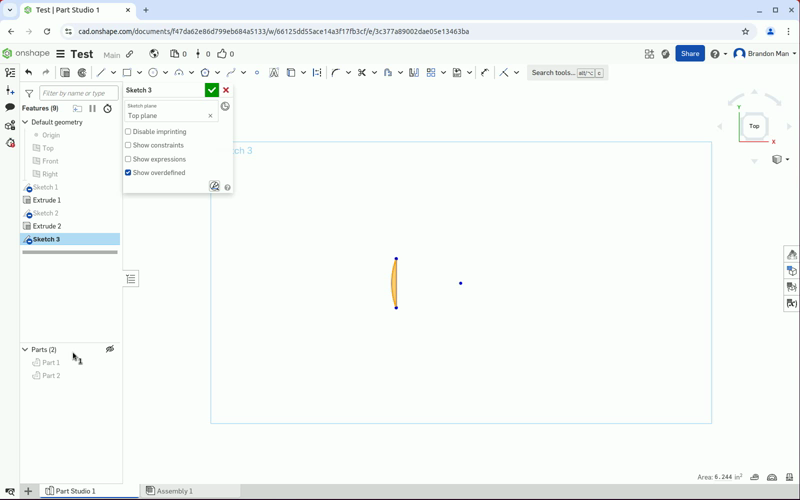
key(shift+y)
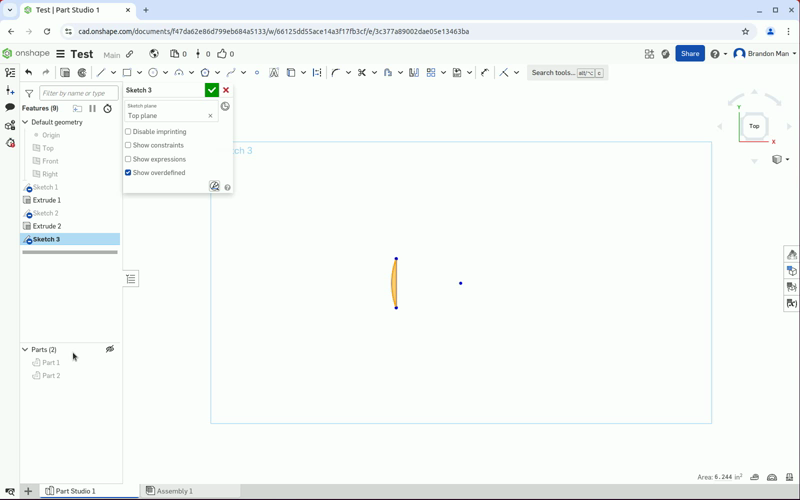
key(shift+e)
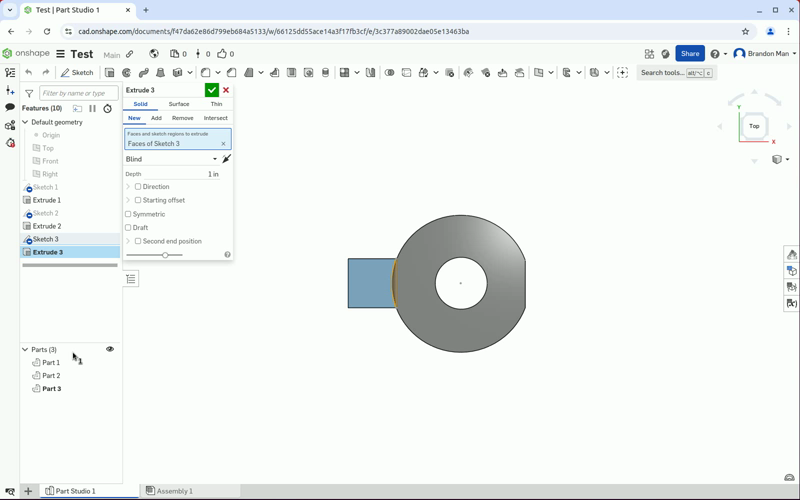
mouse_move(143, 106)
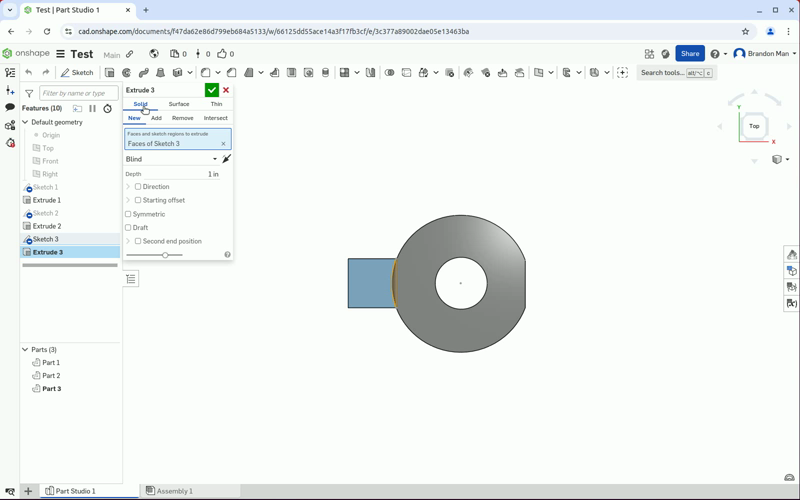
click(143, 106)
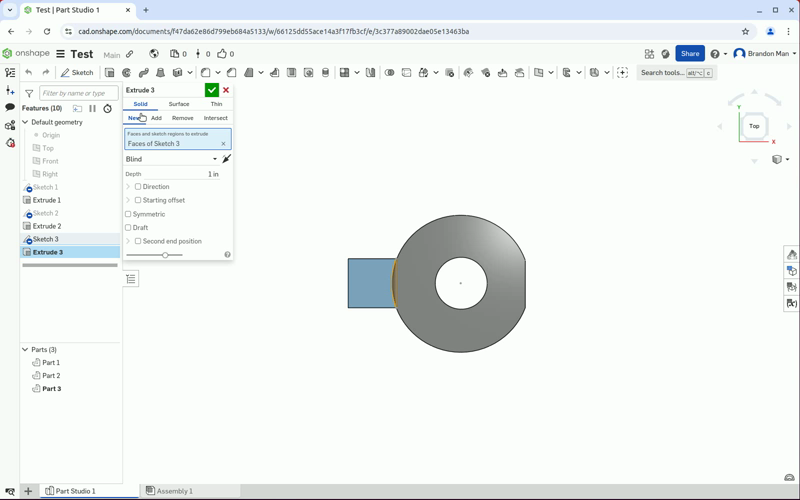
mouse_move(137, 120)
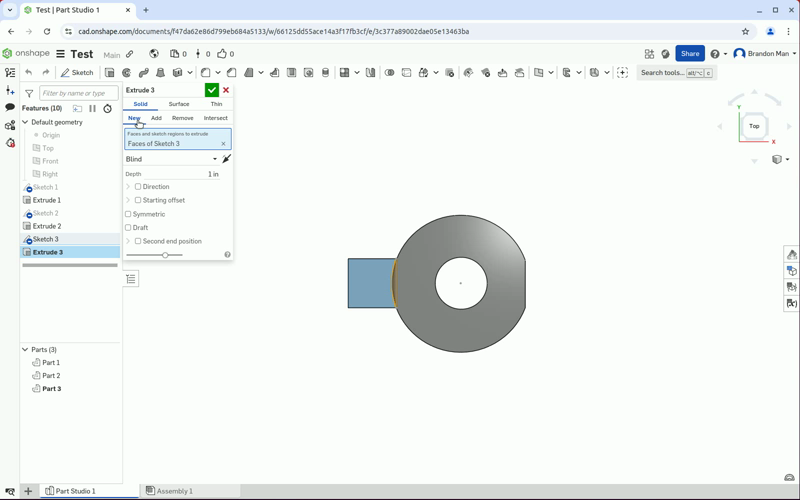
click(137, 120)
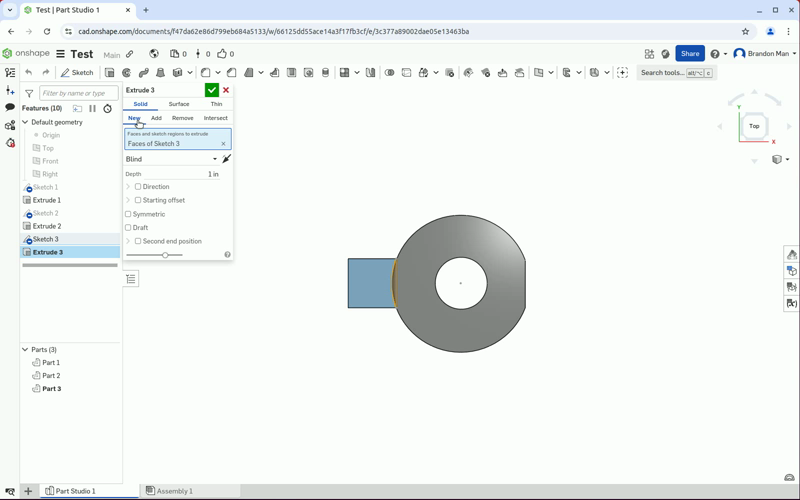
key(tab, 4)
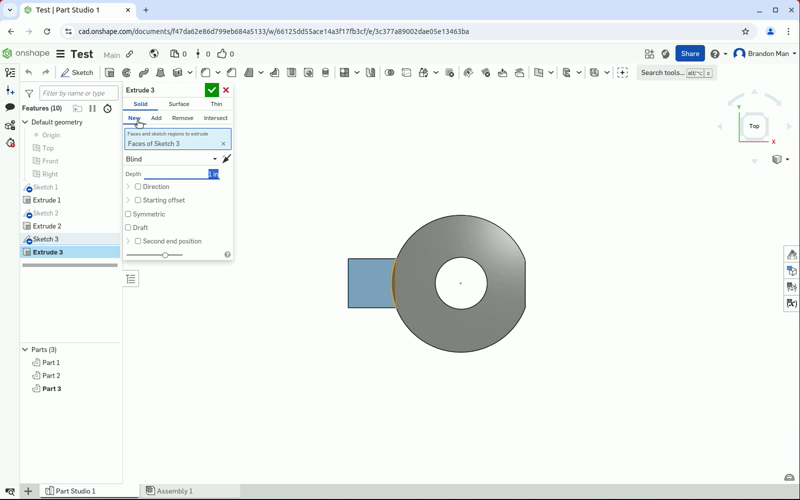
text(9.869)
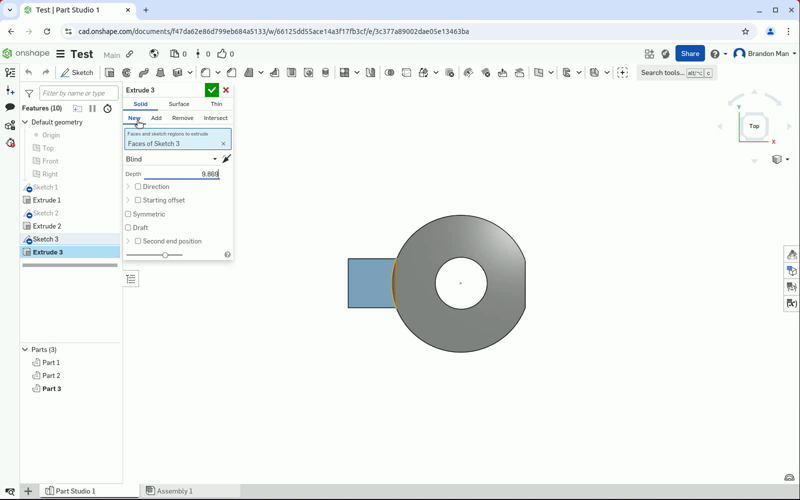
key(enter)
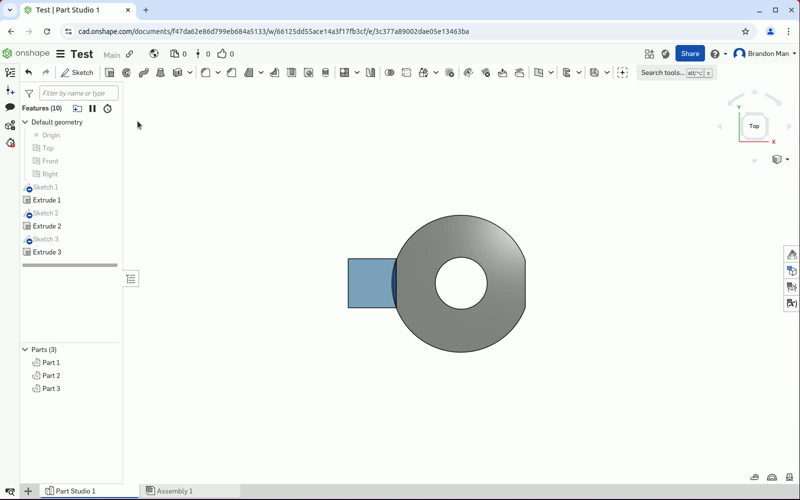
key(shift+h)
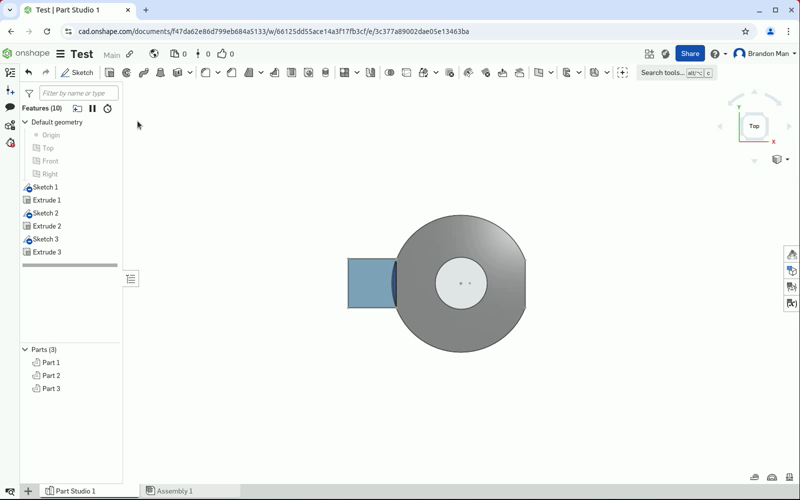
key(shift+h)
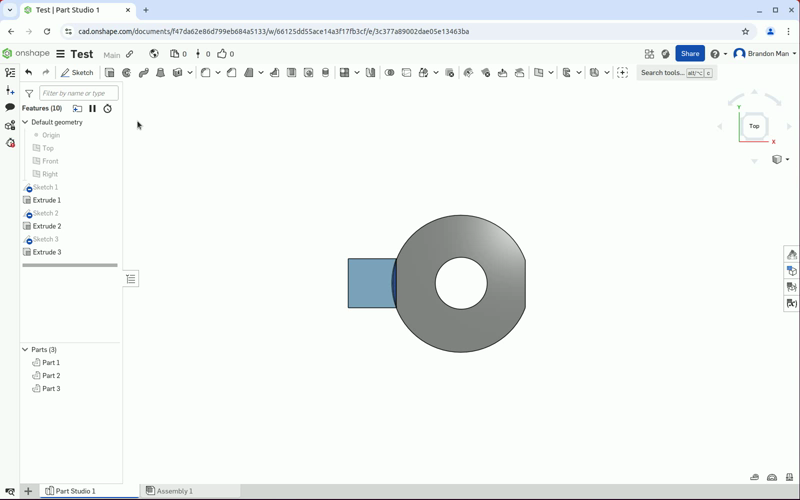
mouse_move(73, 189)
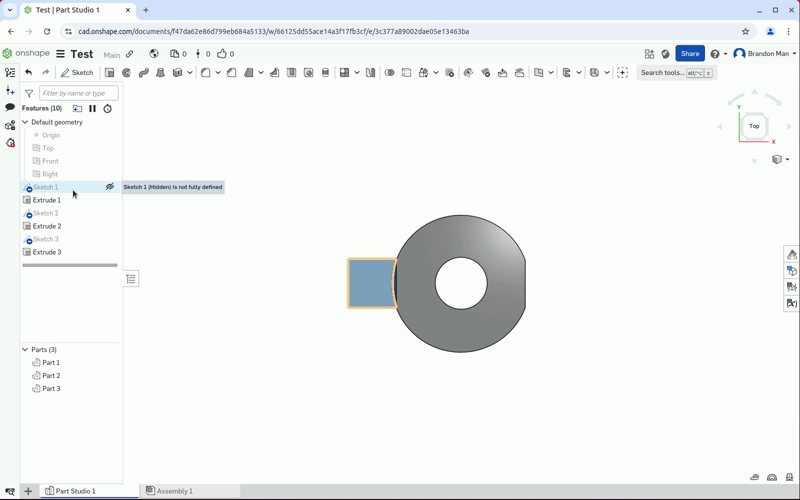
click(73, 189)
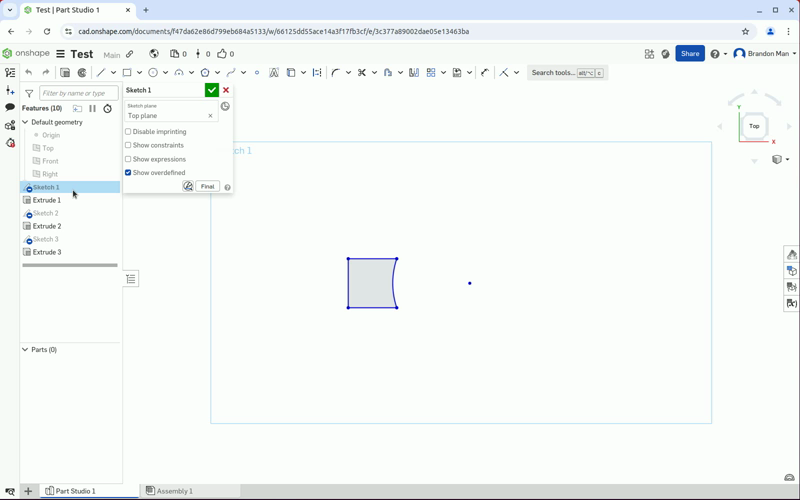
mouse_move(229, 92)
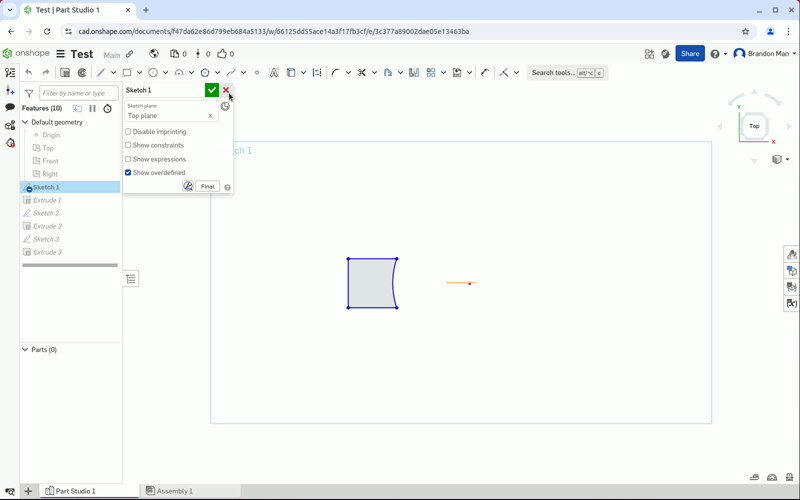
click(229, 92)
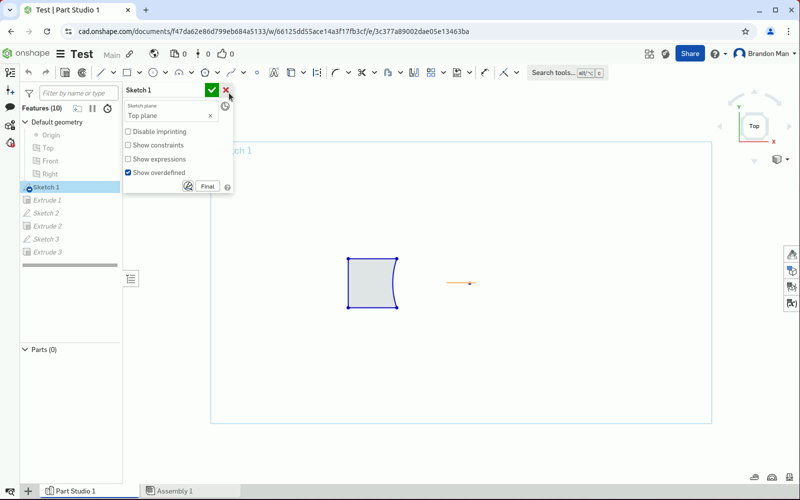
key(shift+s)
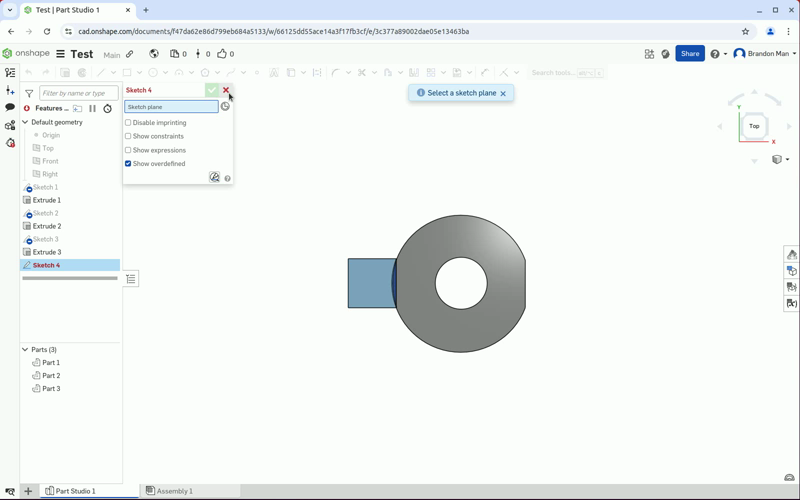
mouse_move(73, 150)
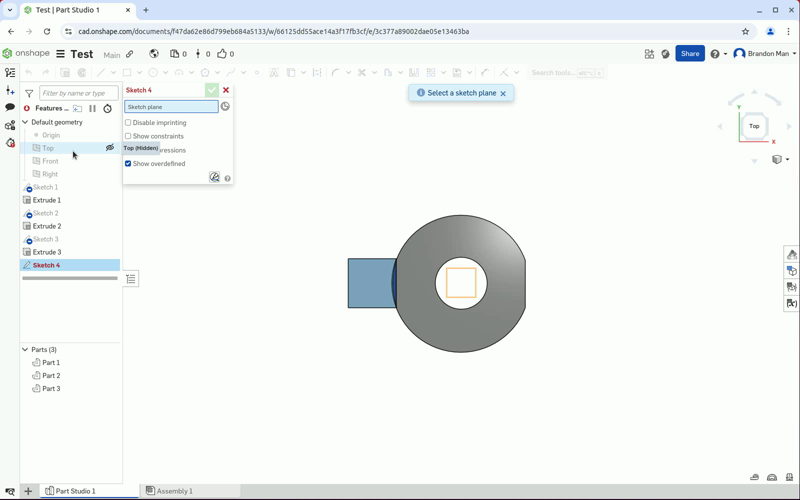
click(73, 150)
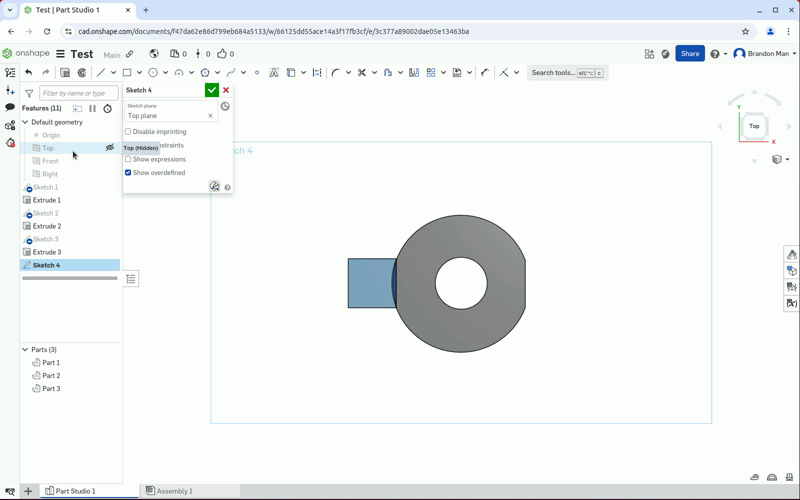
mouse_move(73, 352)
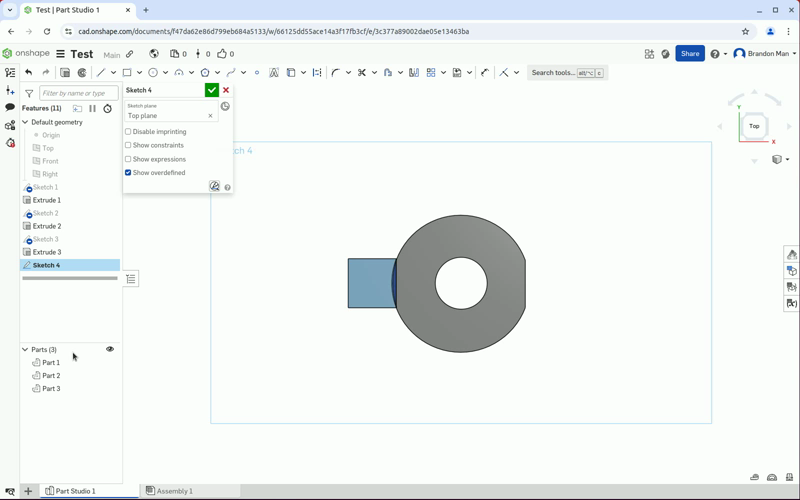
key(y)
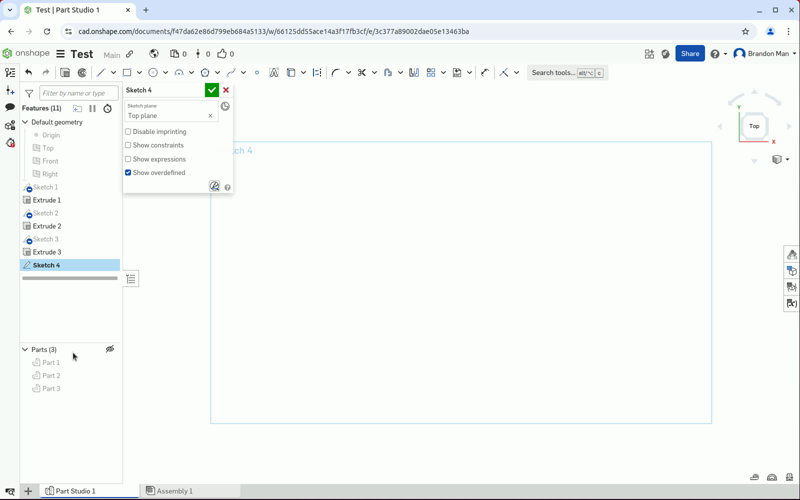
key(l)
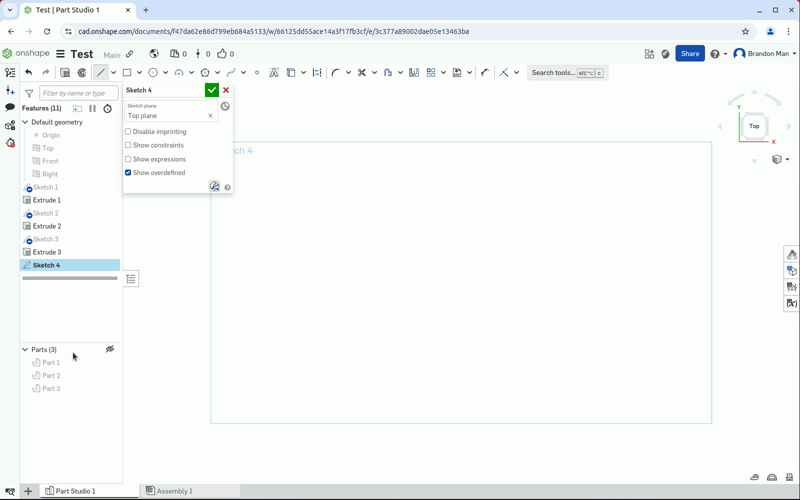
key_down(shift)
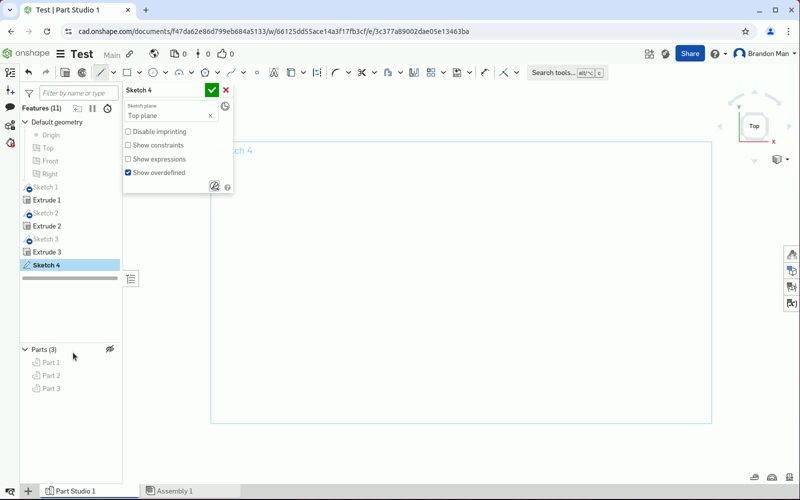
mouse_move(525, 307)
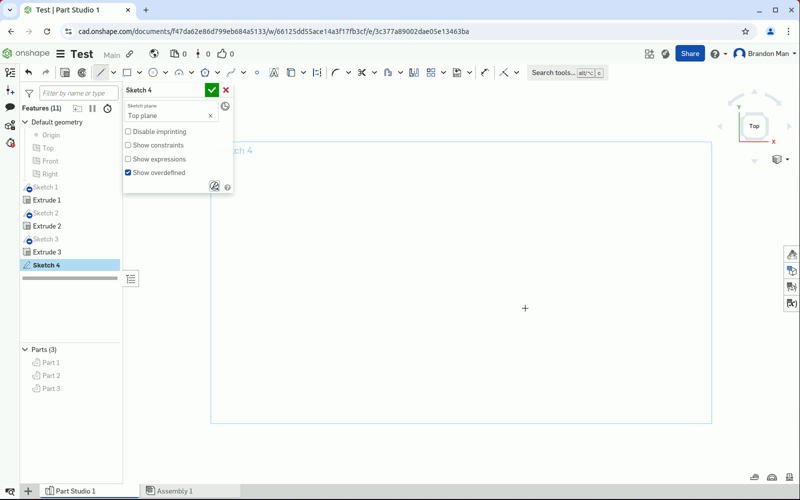
click(525, 307)
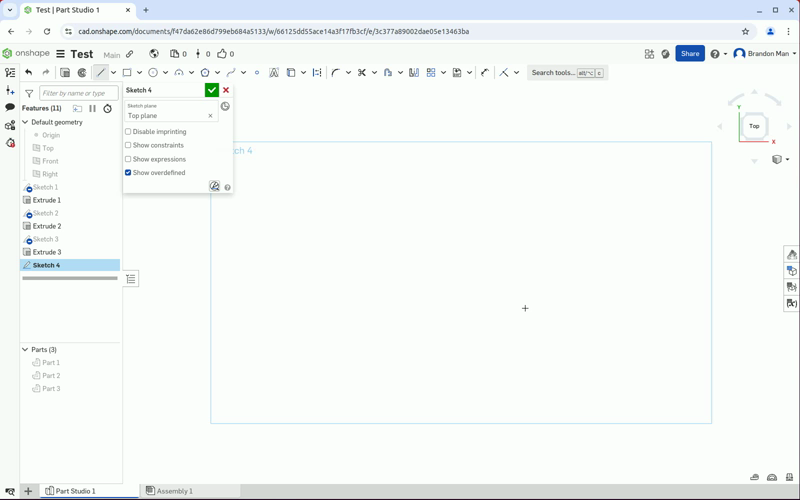
key_up(shift)
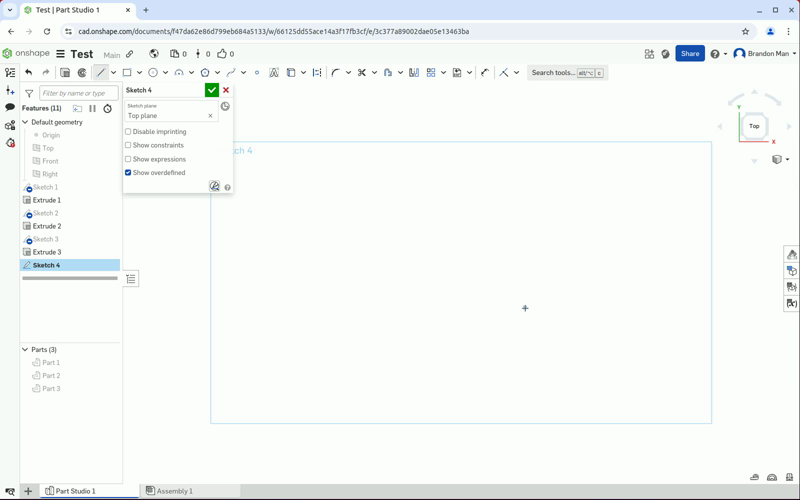
key_down(shift)
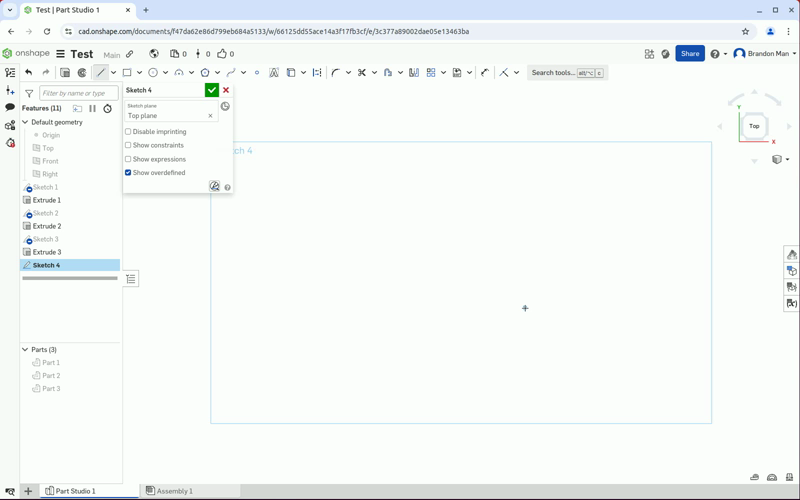
mouse_move(555, 307)
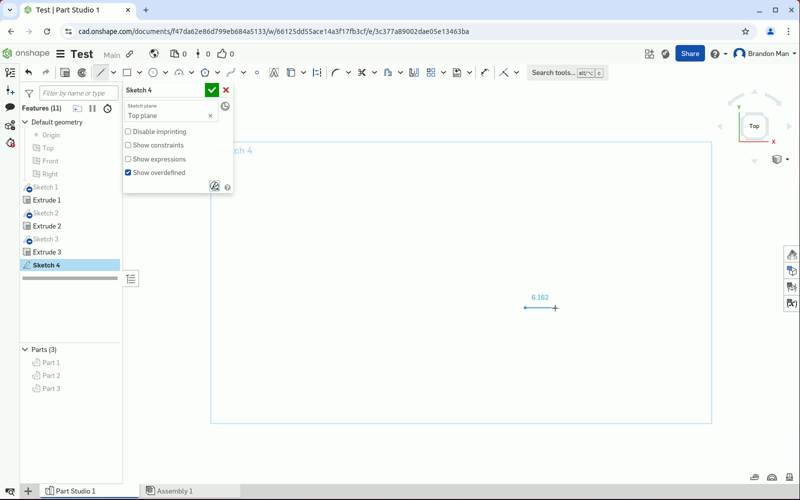
mouse_move(573, 307)
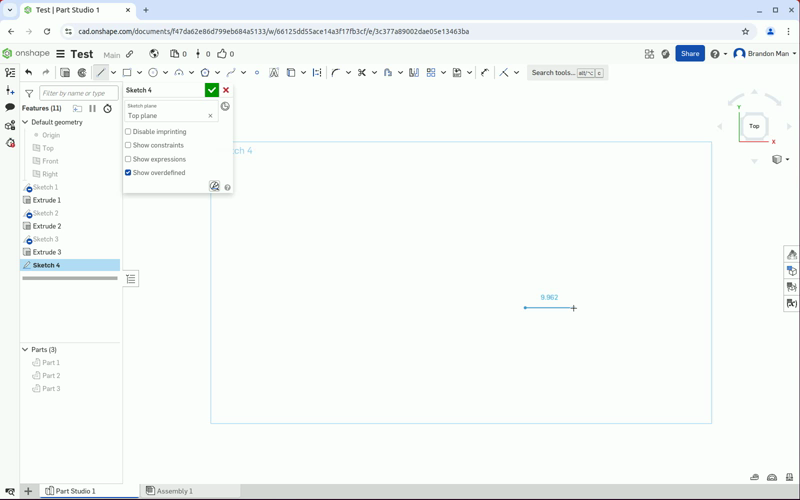
click(573, 307)
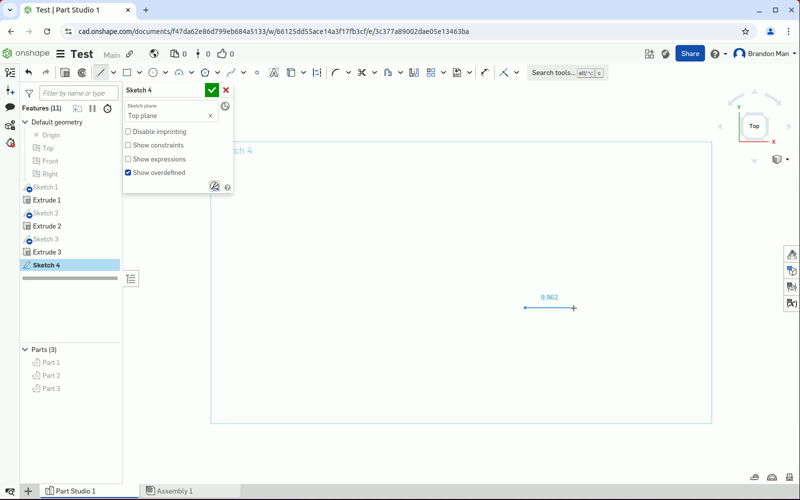
key_up(shift)
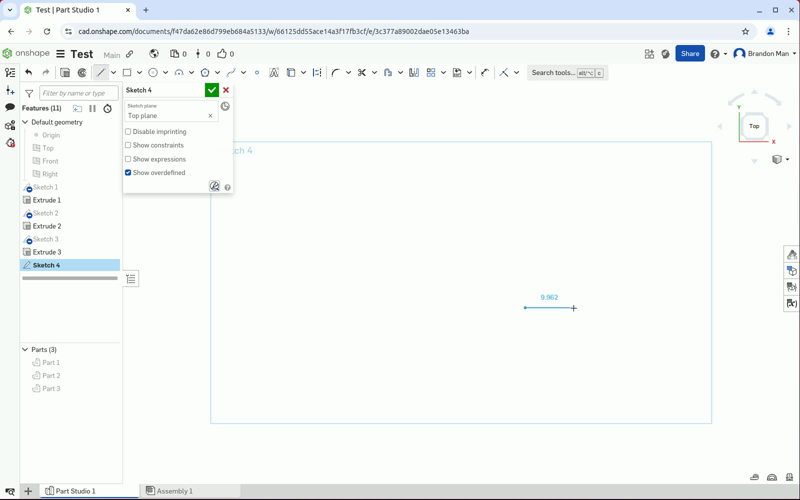
key_down(shift)
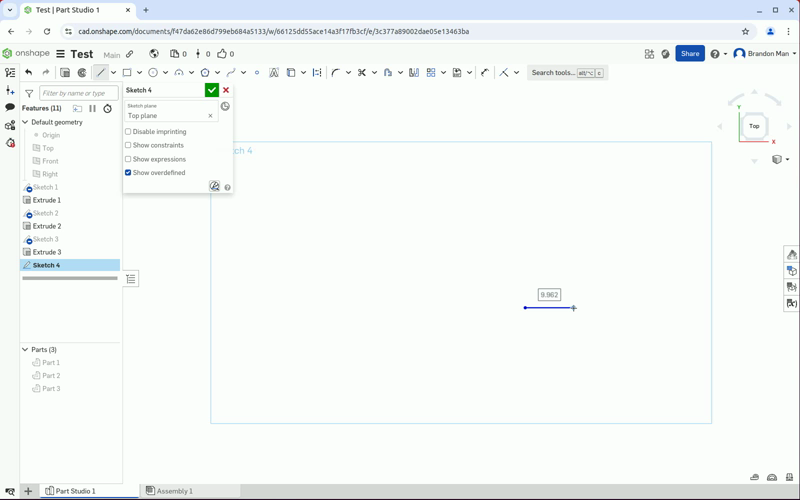
mouse_move(589, 307)
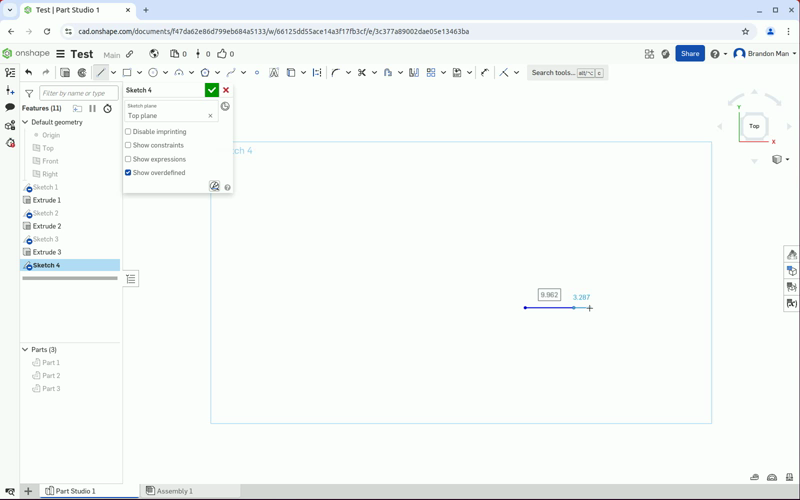
mouse_move(573, 258)
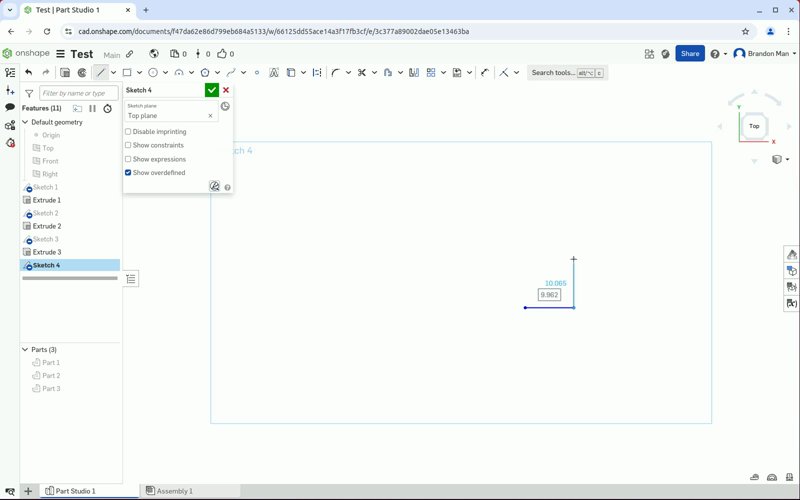
click(573, 258)
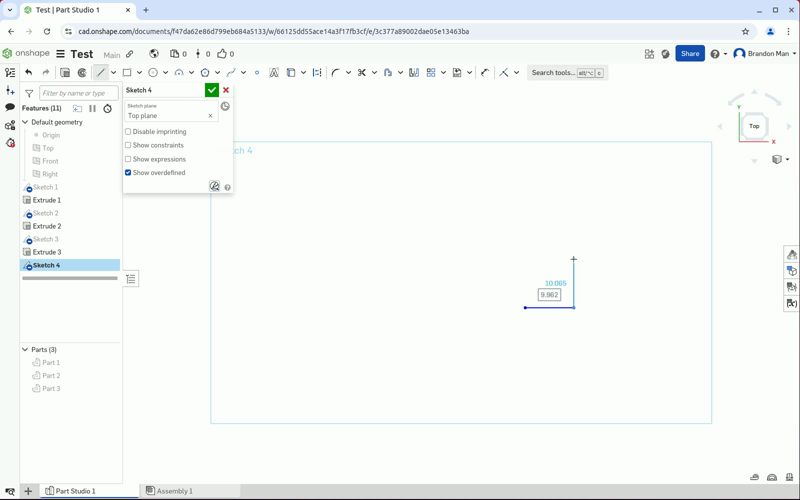
key_up(shift)
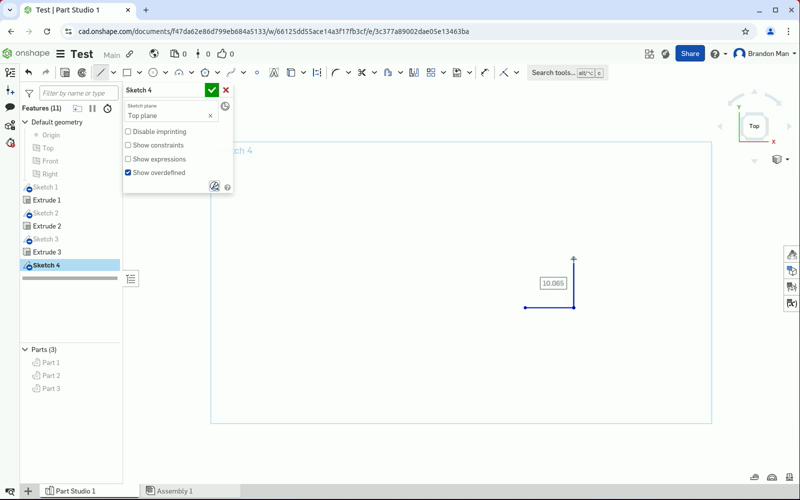
key_down(shift)
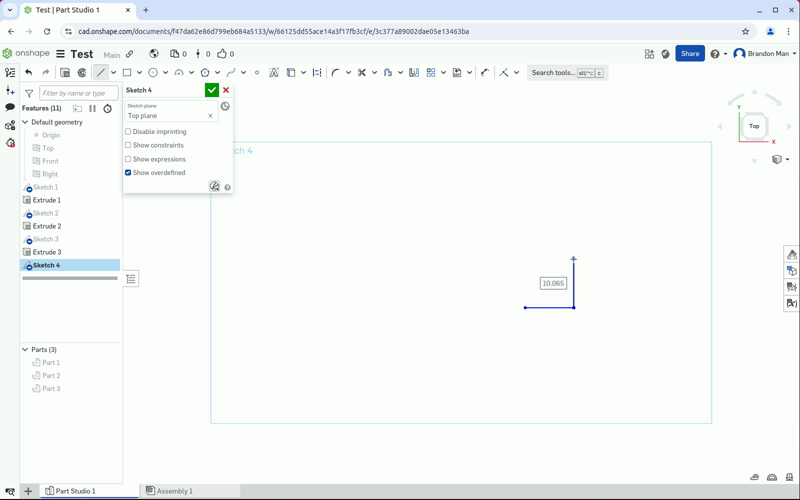
mouse_move(589, 258)
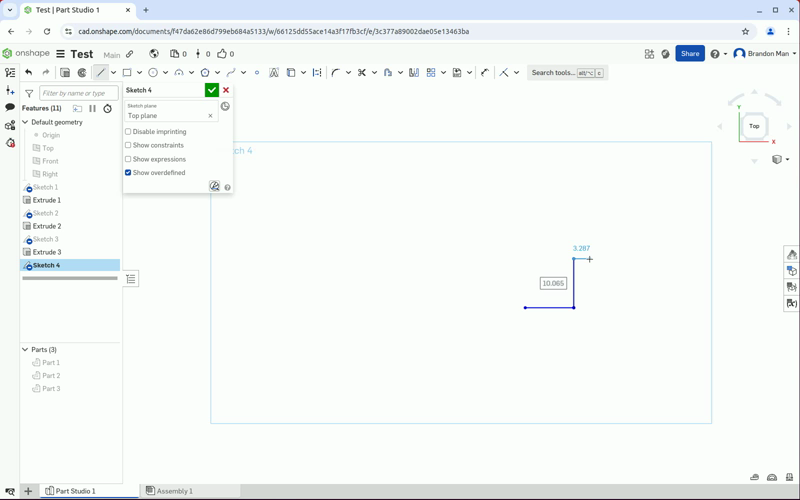
mouse_move(525, 258)
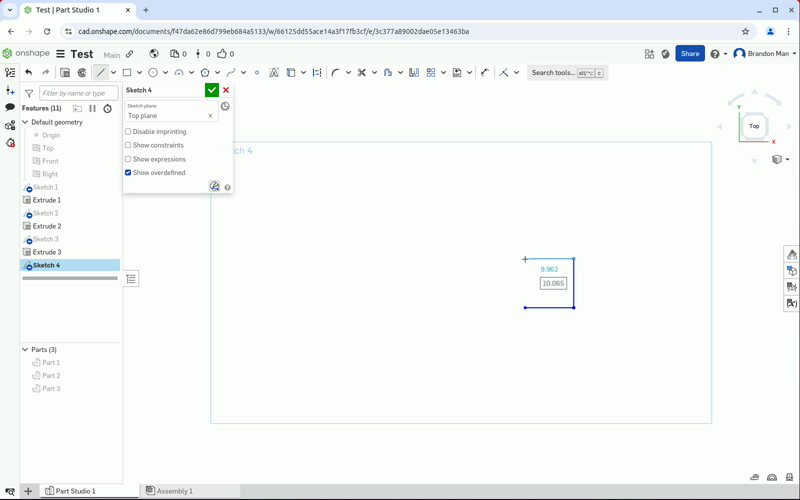
click(525, 258)
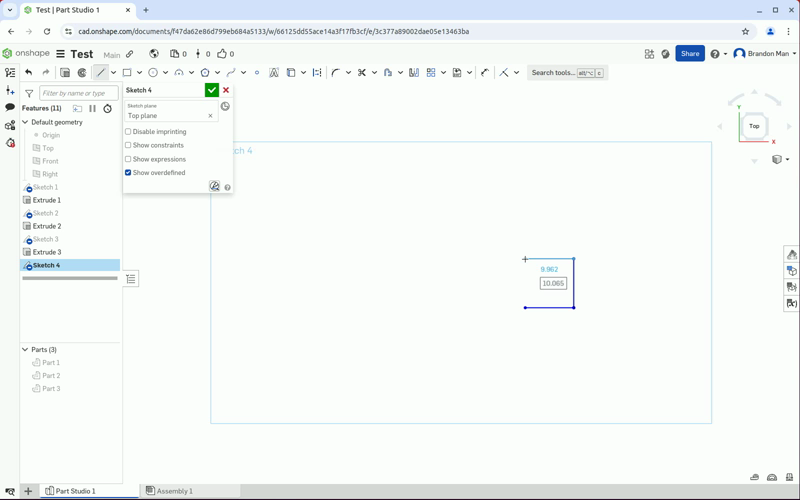
key_up(shift)
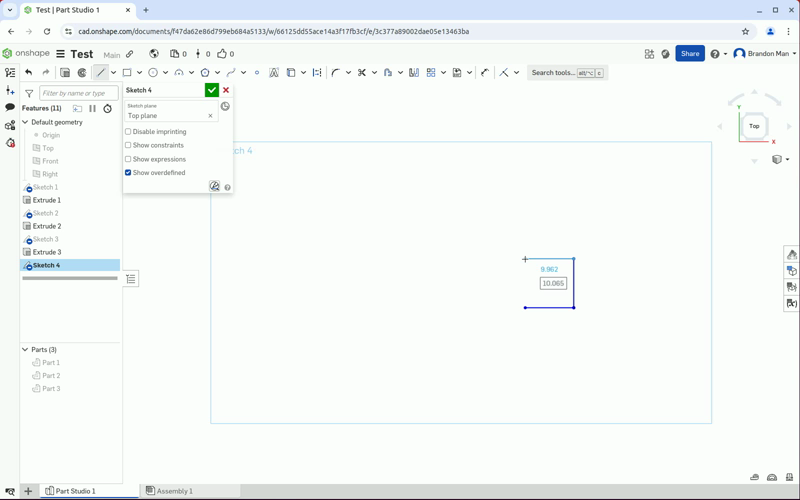
key(esc)
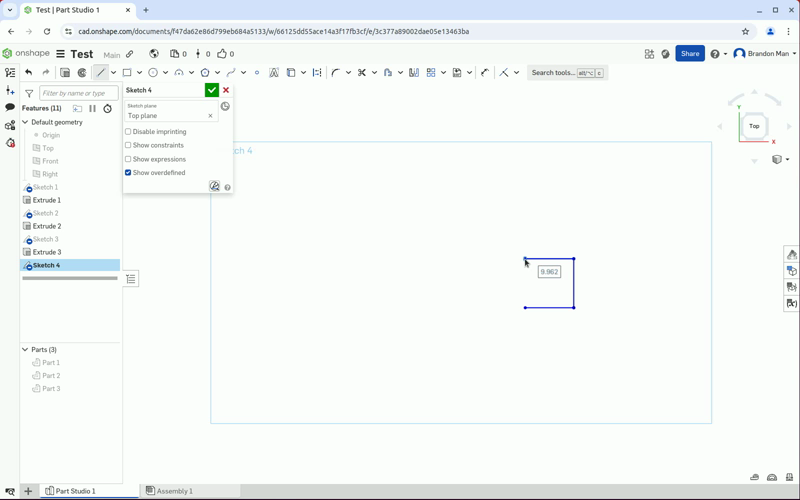
key(a)
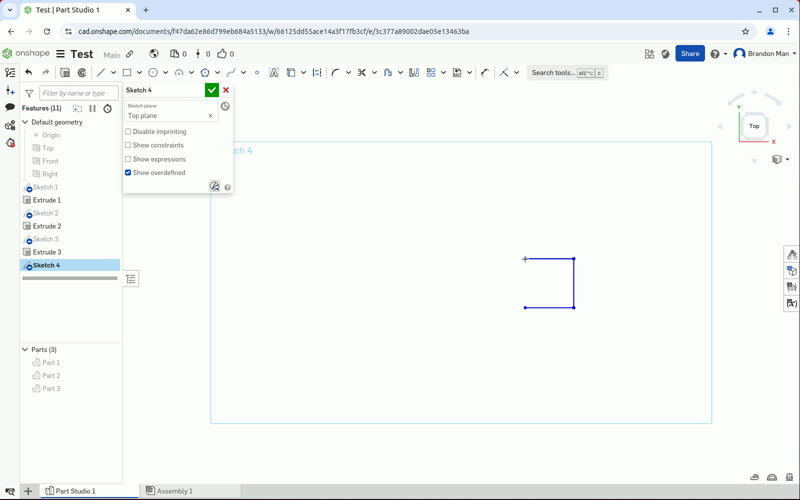
mouse_move(525, 258)
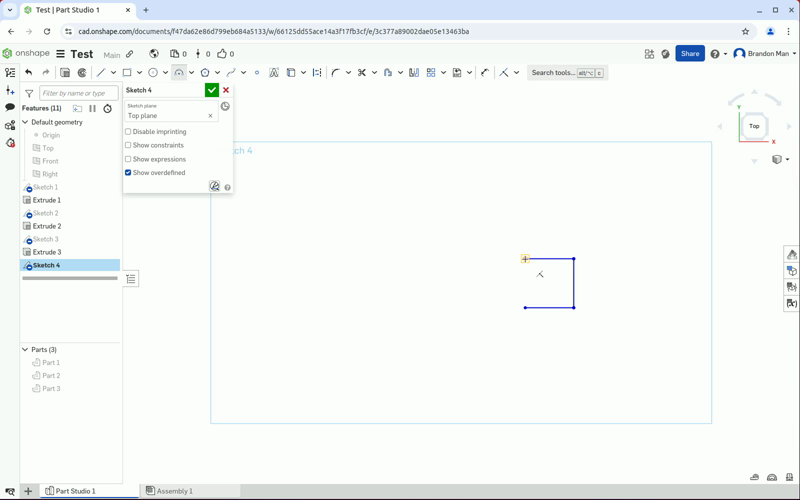
click(525, 258)
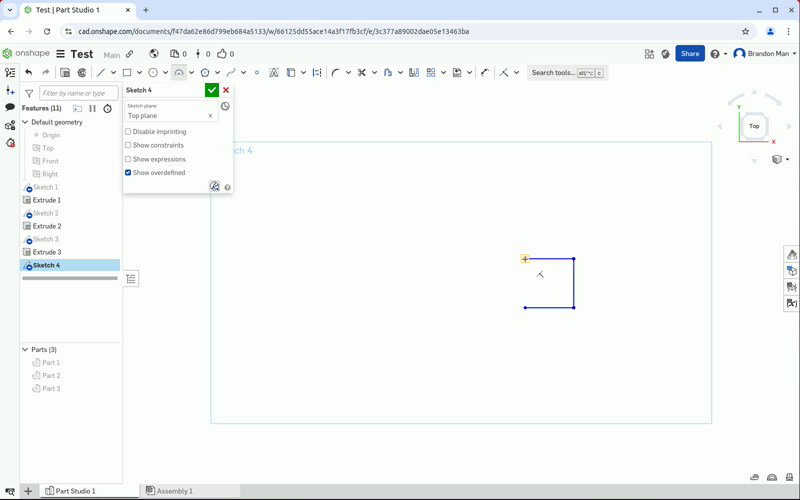
mouse_move(525, 307)
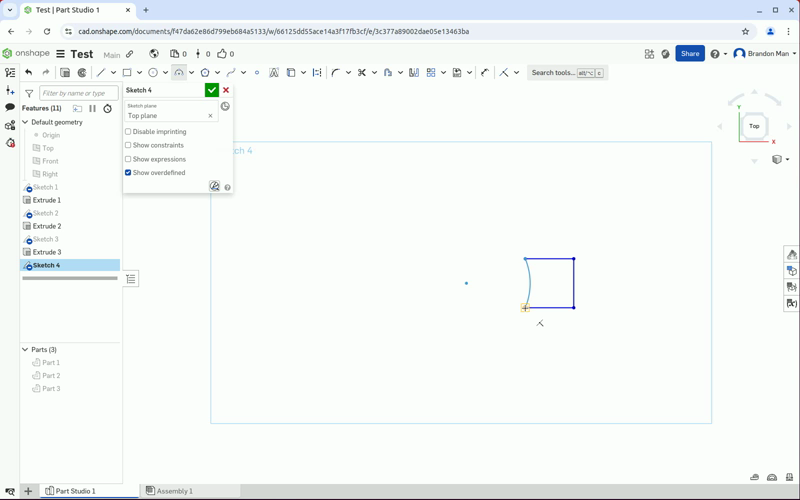
click(525, 307)
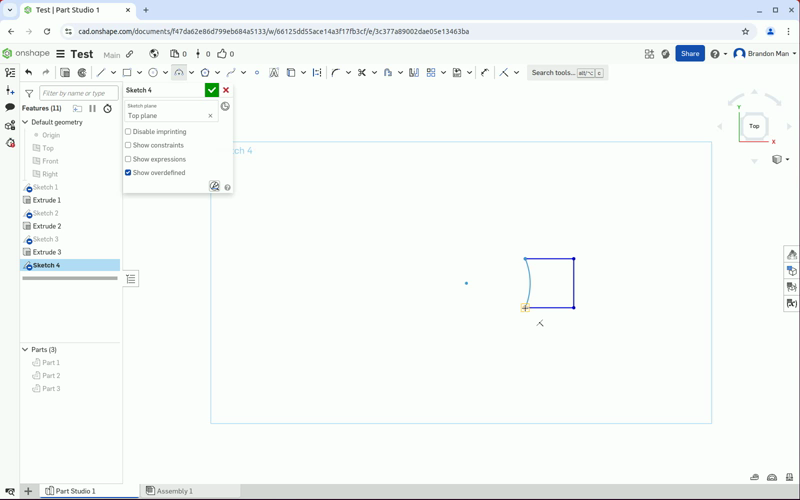
key_down(shift)
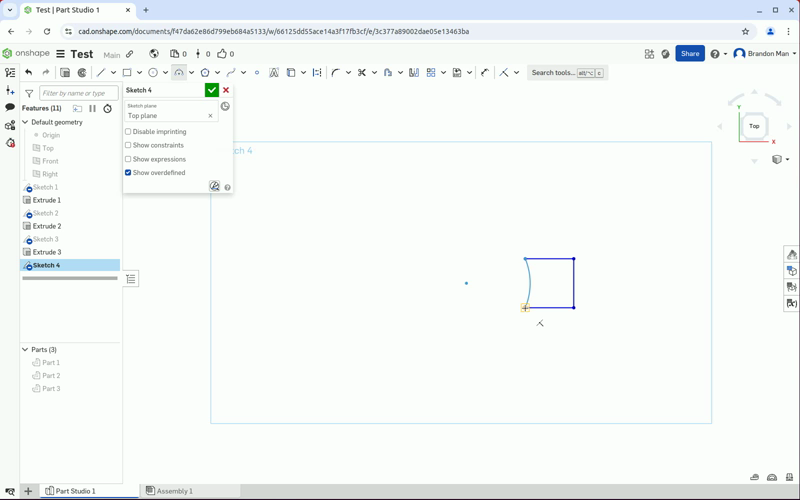
mouse_move(529, 283)
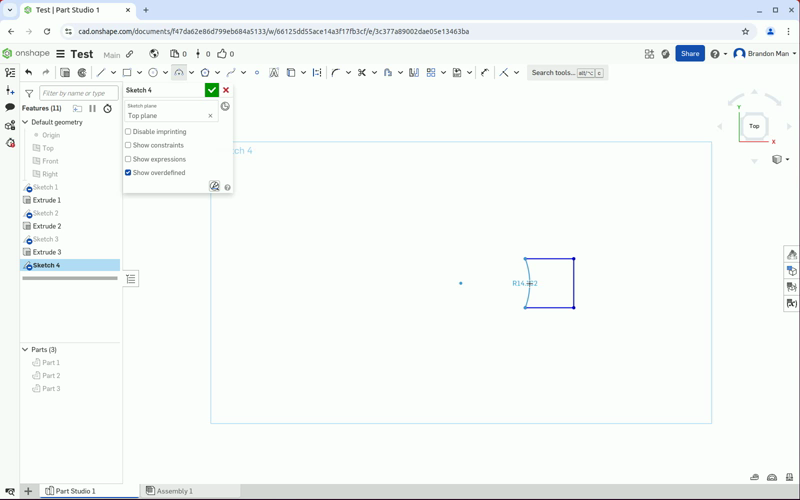
click(529, 283)
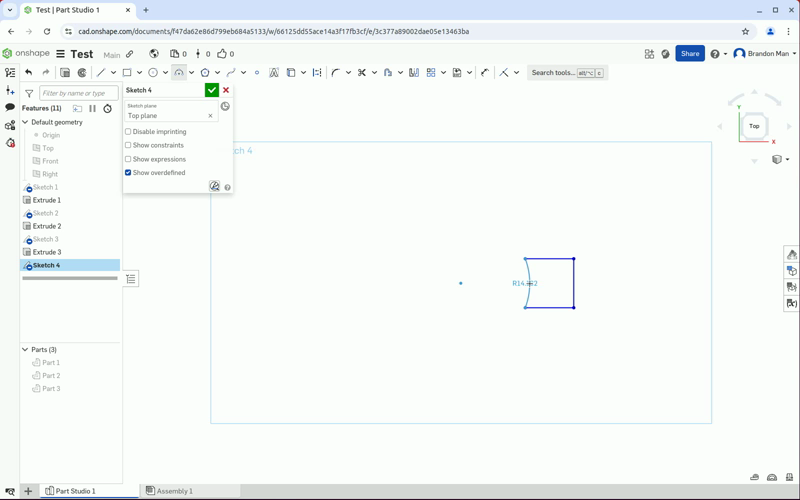
key_up(shift)
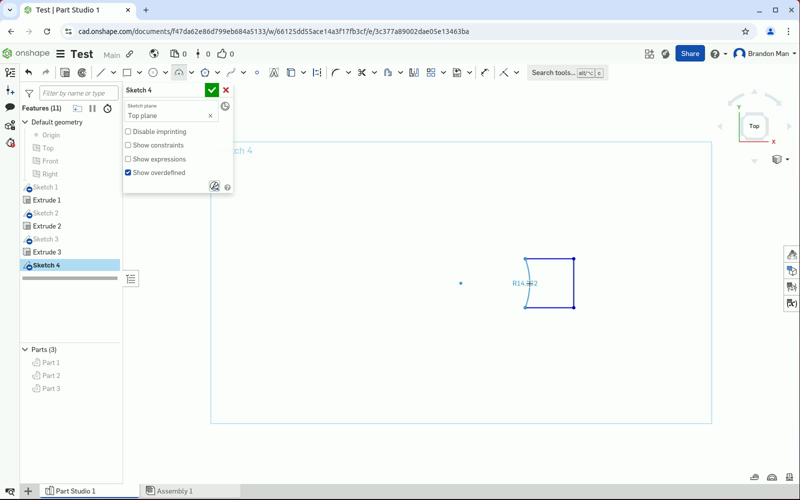
key(esc)
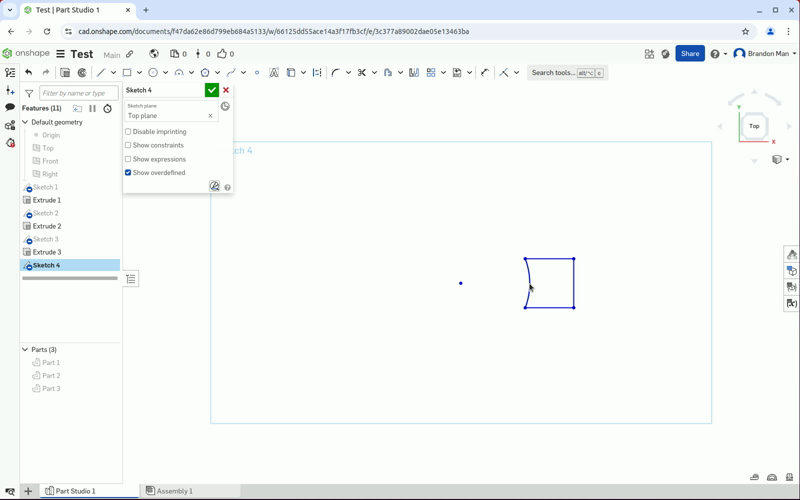
mouse_move(557, 276)
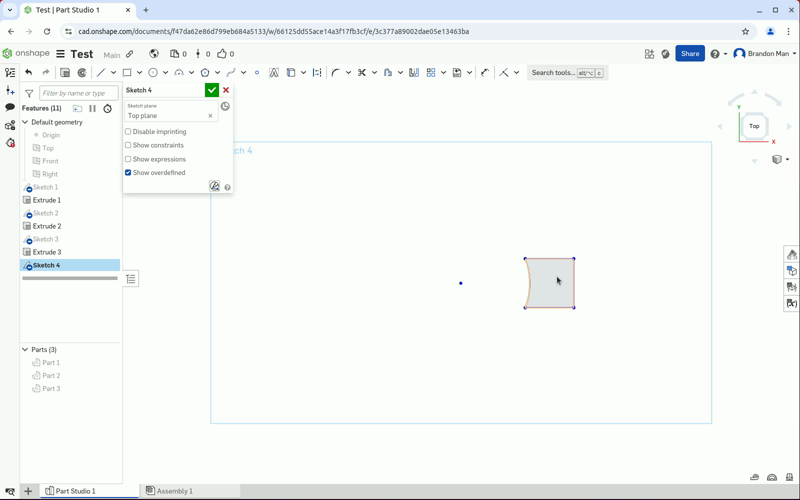
click(557, 276)
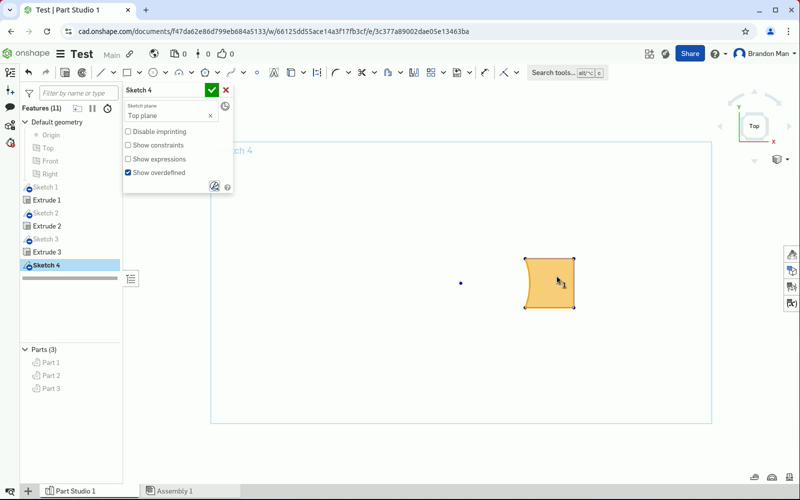
mouse_move(73, 352)
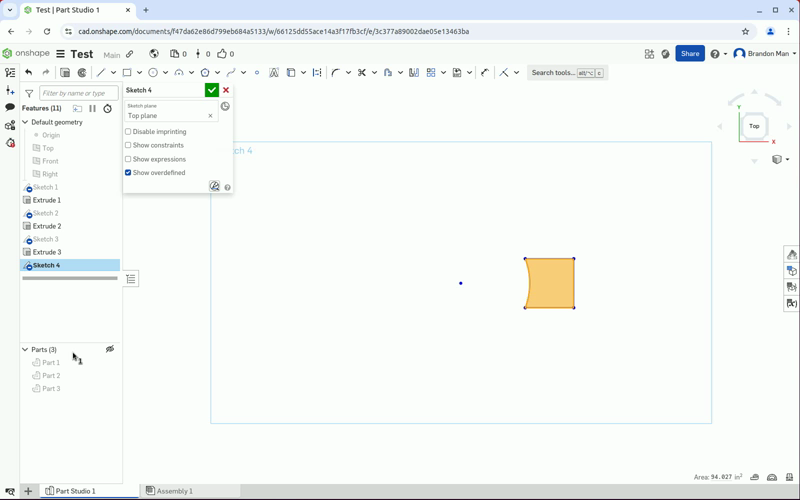
key(shift+y)
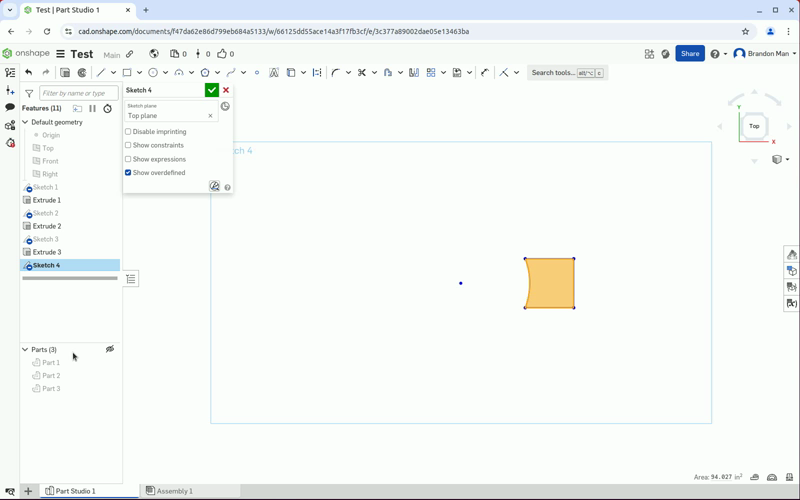
key(shift+e)
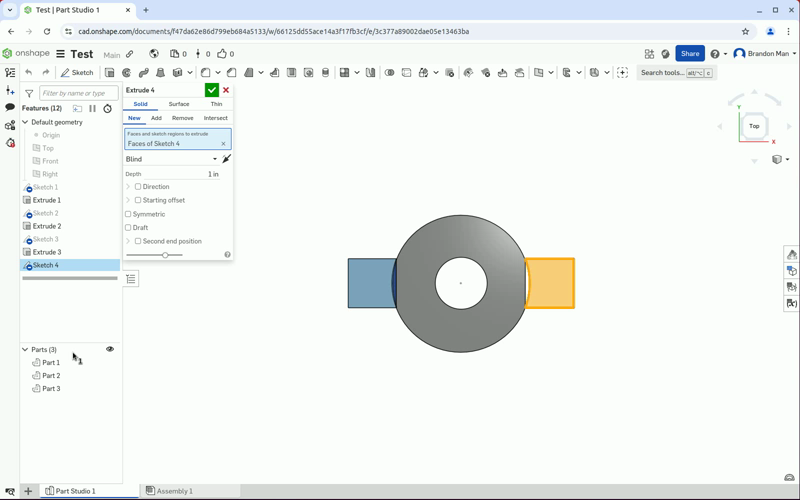
mouse_move(143, 106)
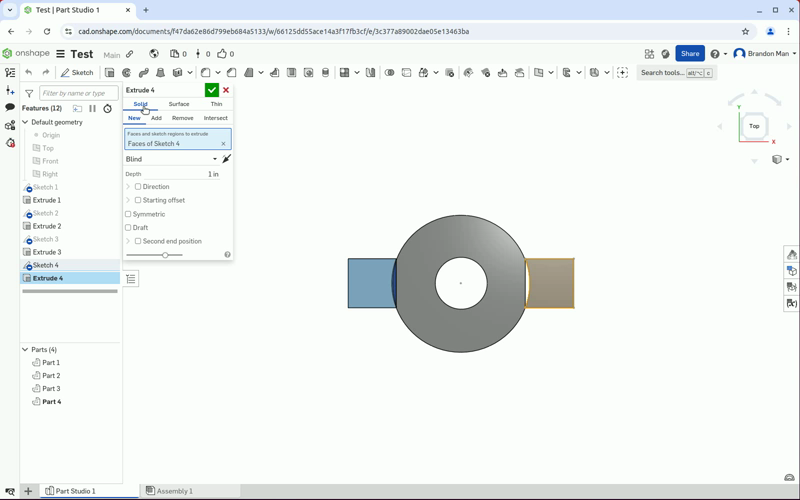
click(143, 106)
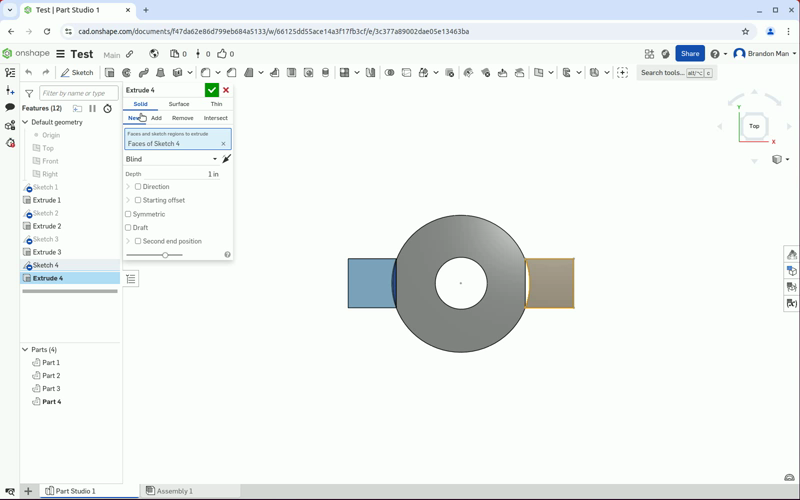
mouse_move(137, 120)
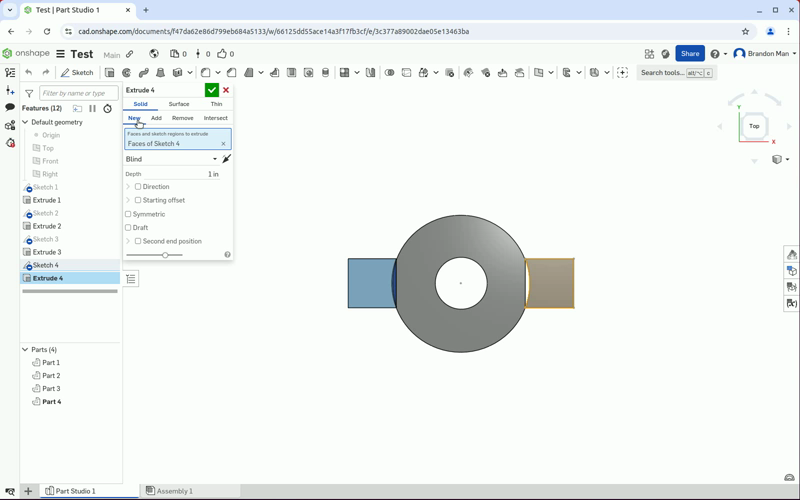
click(137, 120)
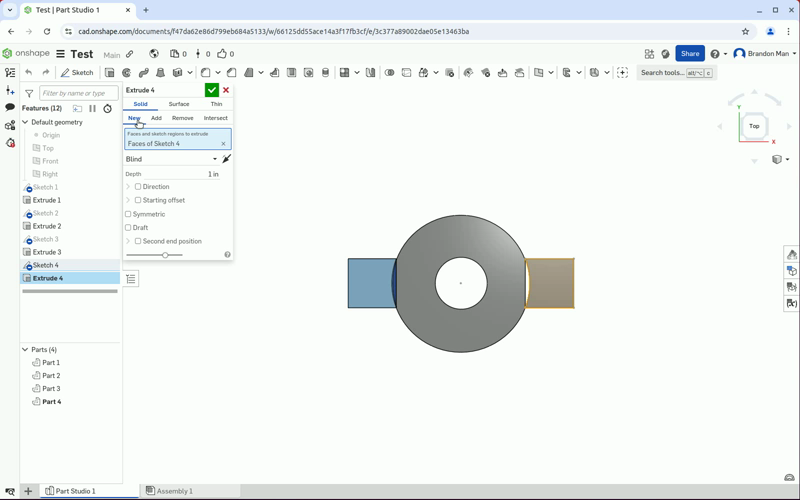
key(tab, 4)
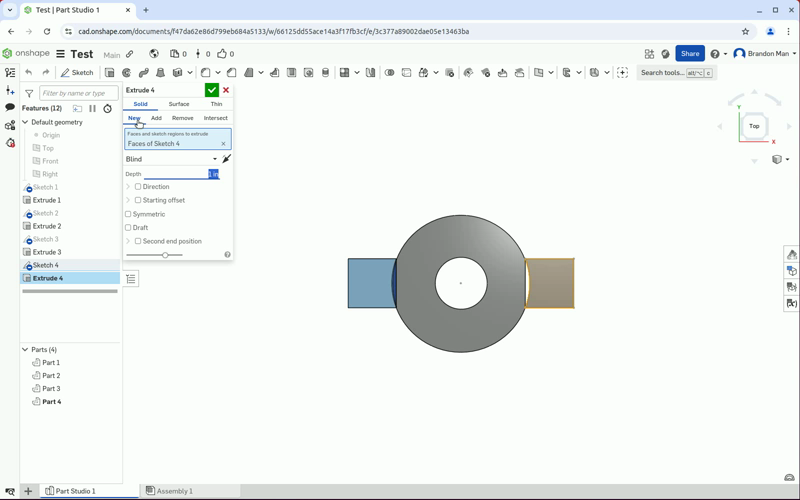
text(9.869)
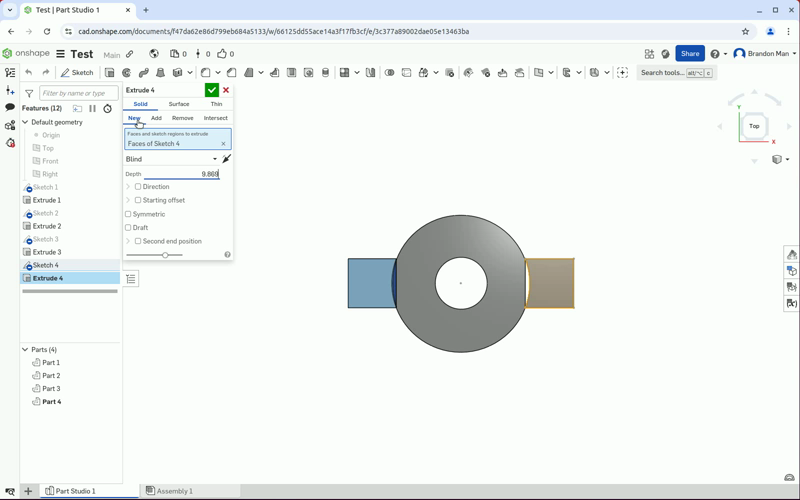
key(enter)
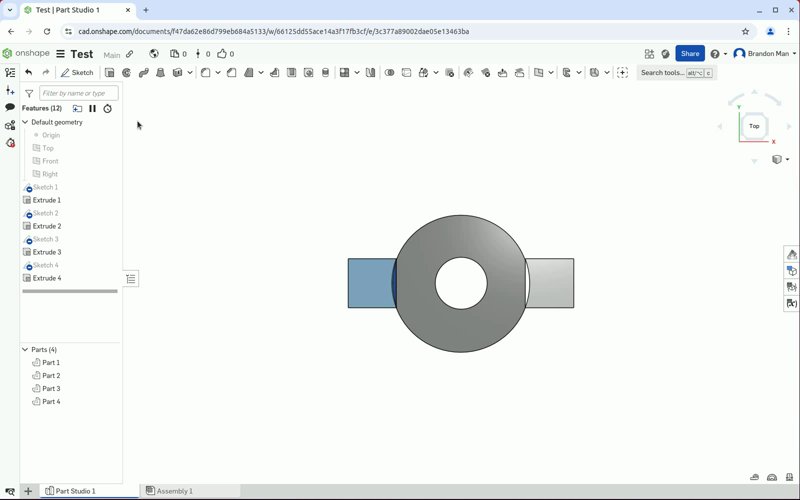
key(shift+h)
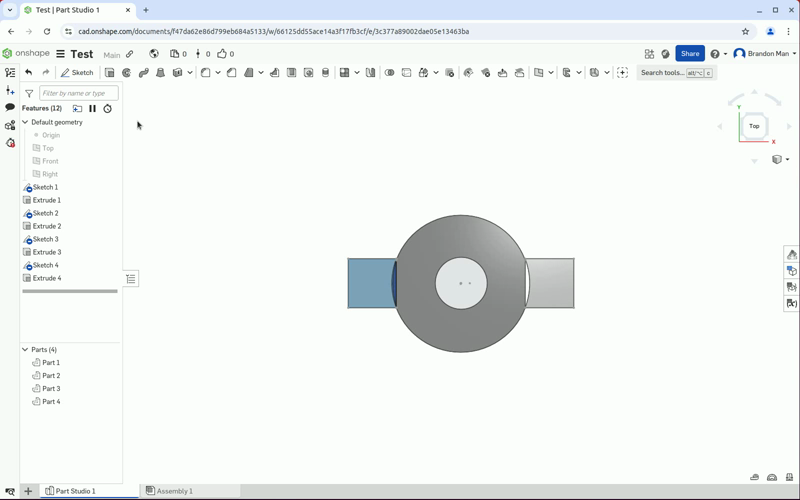
key(shift+h)
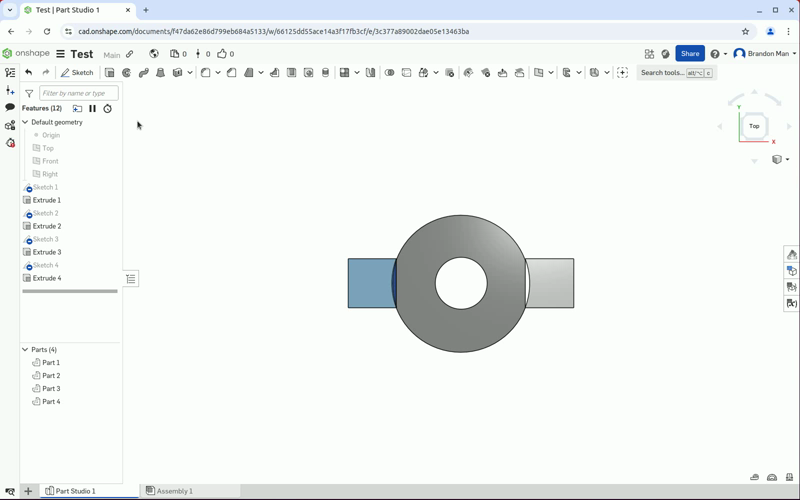
mouse_move(73, 189)
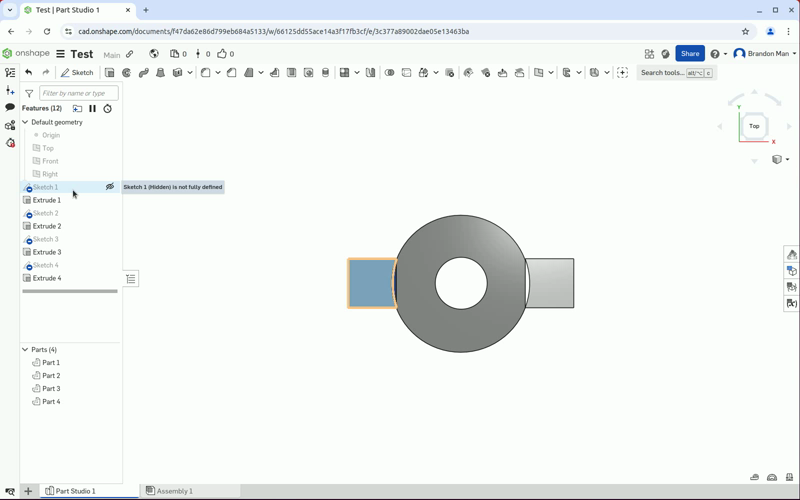
click(73, 189)
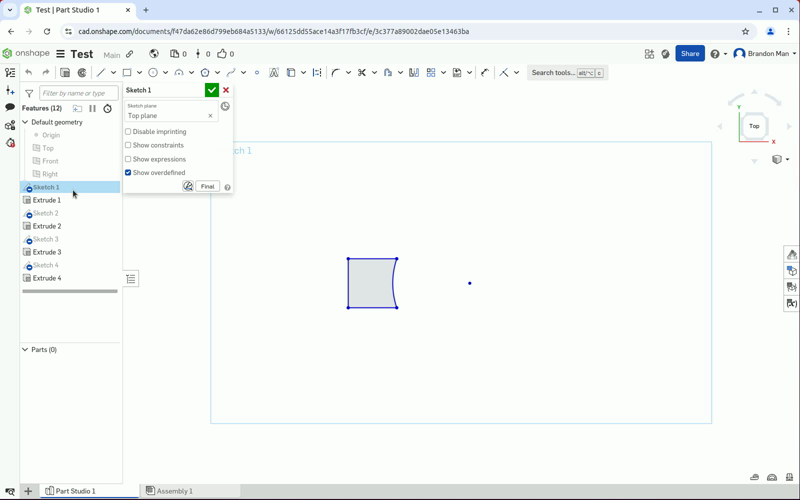
mouse_move(229, 92)
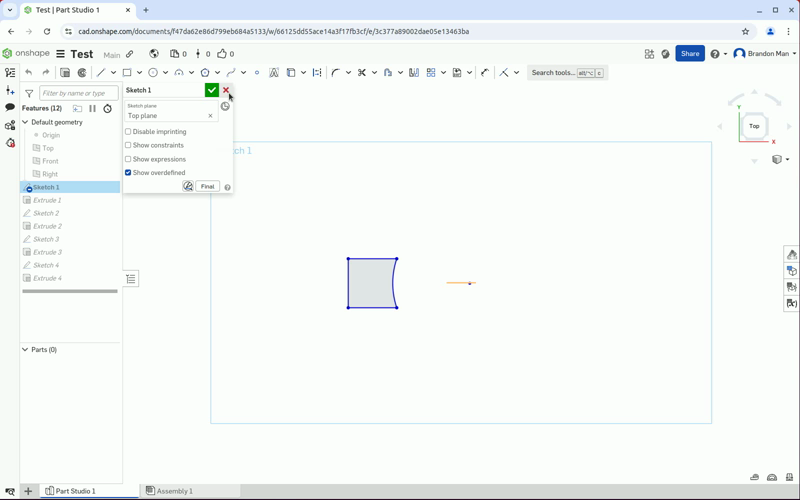
click(229, 92)
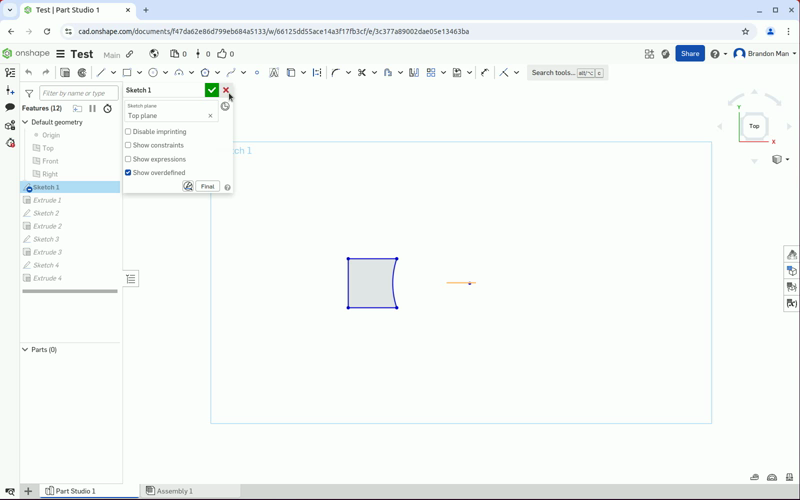
key(shift+s)
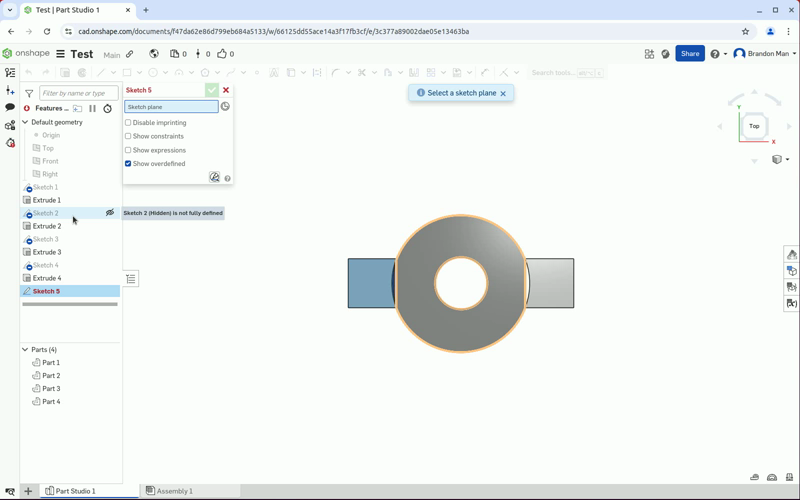
scroll(3)
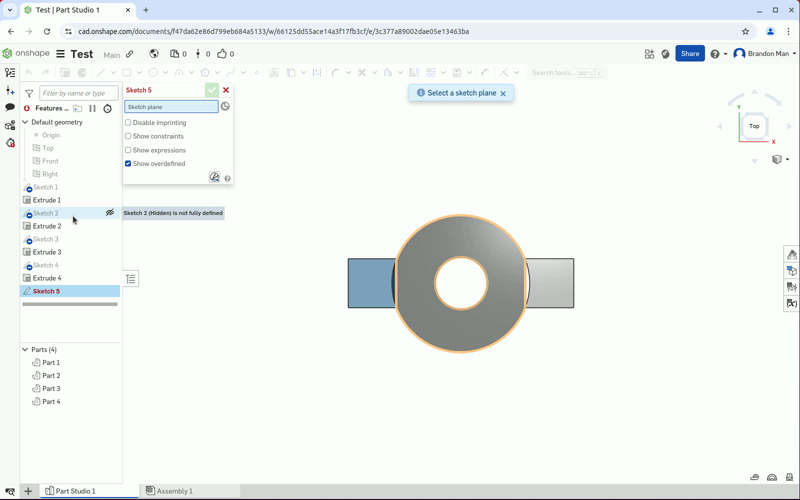
mouse_move(73, 150)
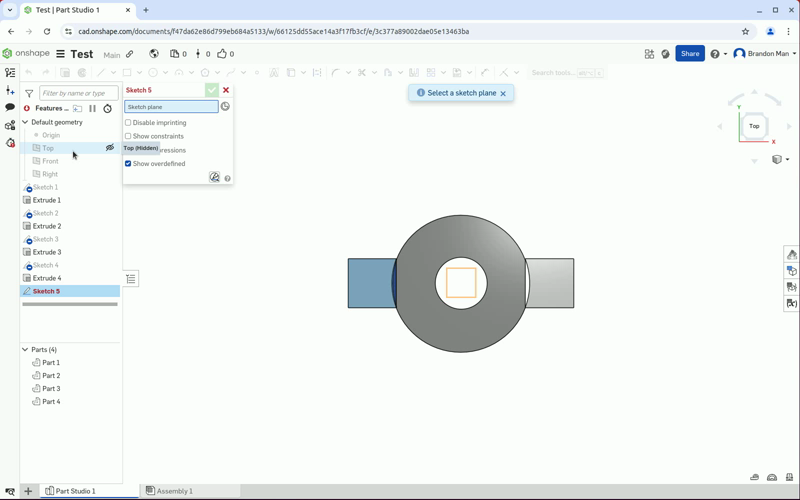
click(73, 150)
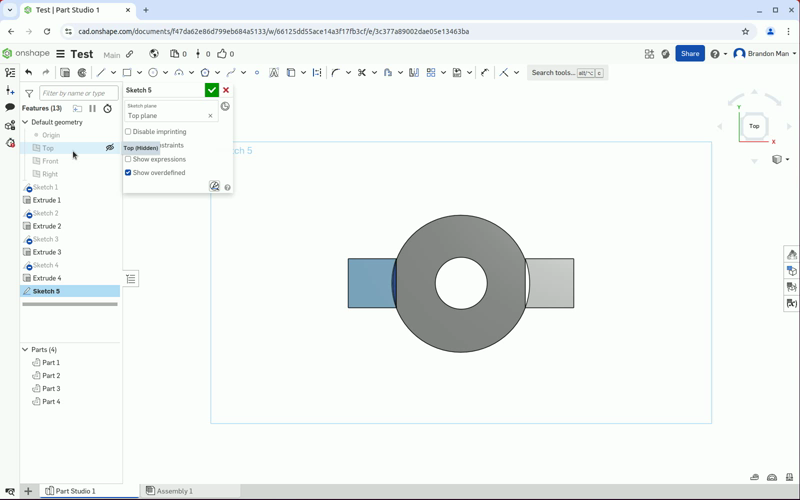
mouse_move(73, 352)
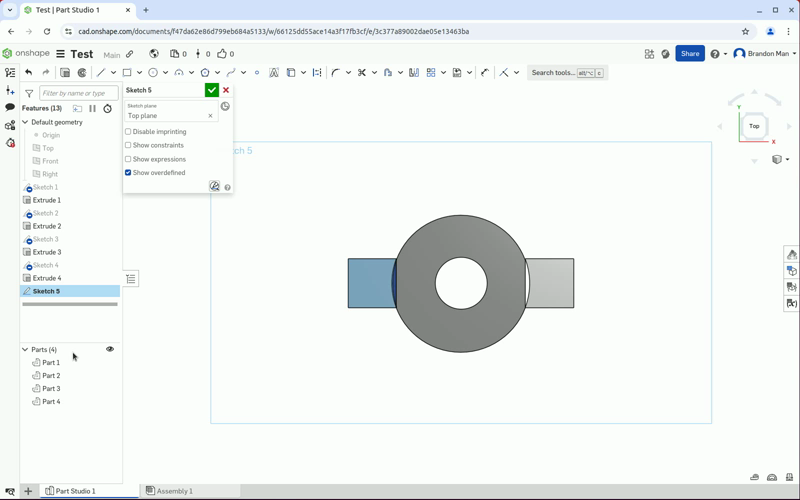
key(y)
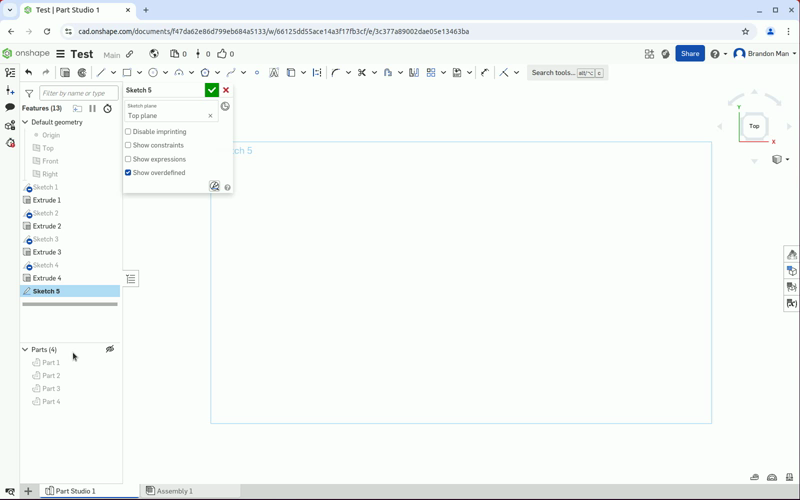
key(a)
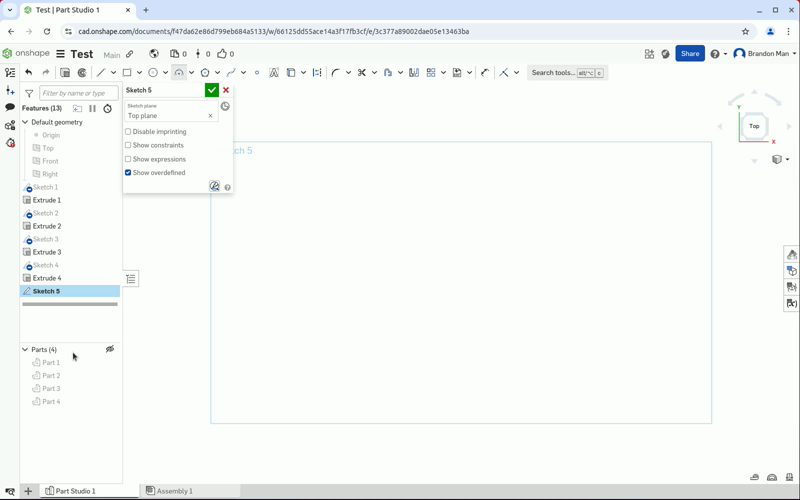
key_down(shift)
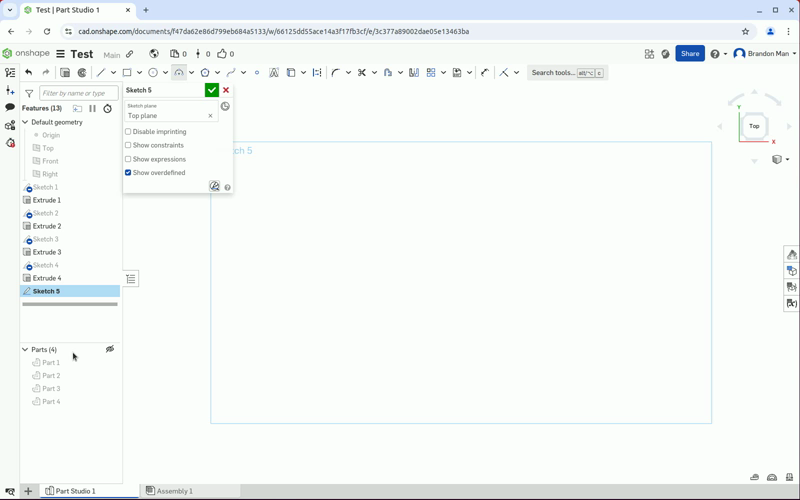
mouse_move(525, 307)
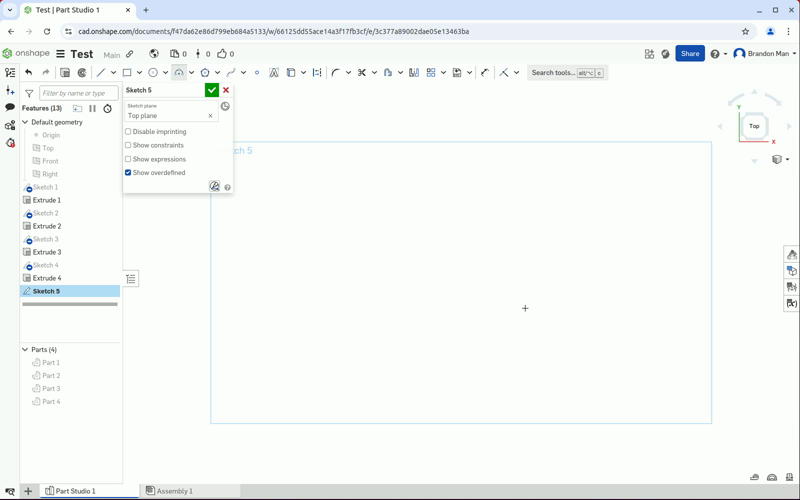
click(525, 307)
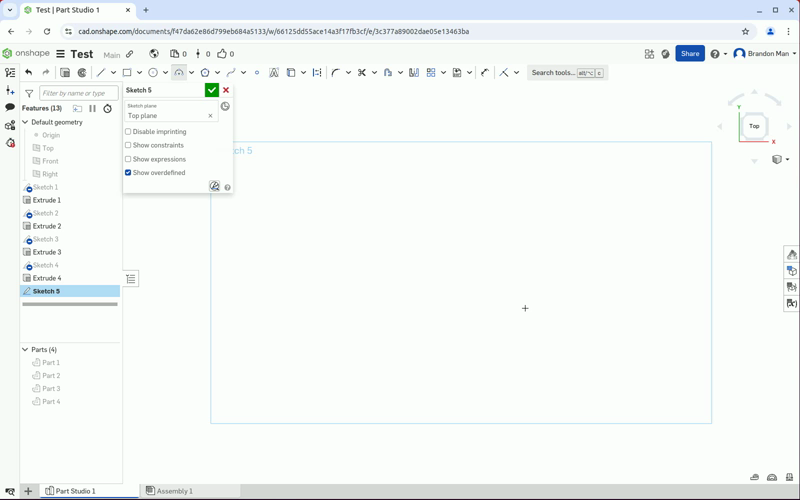
key_up(shift)
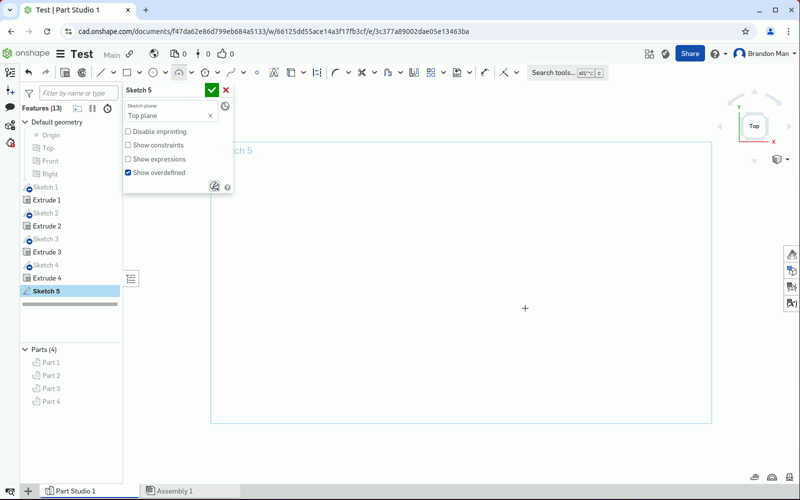
key_down(shift)
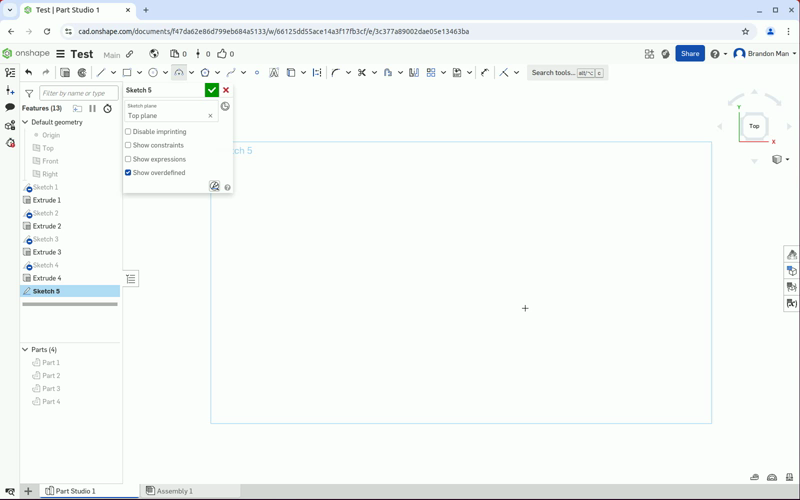
mouse_move(525, 258)
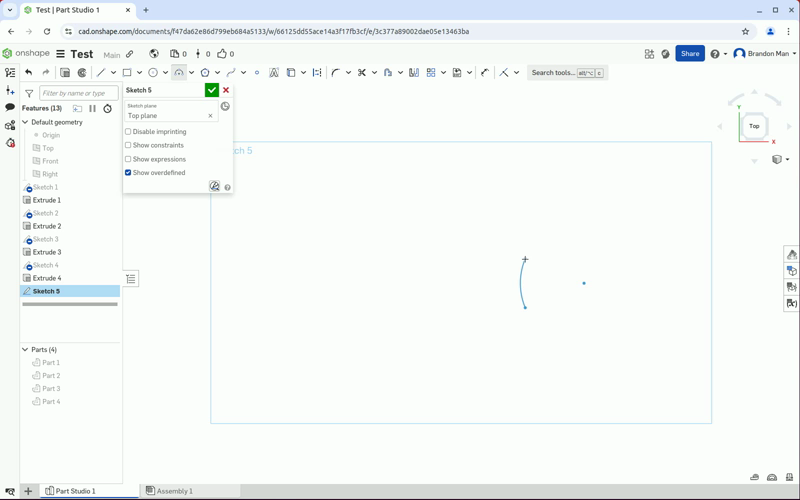
click(525, 258)
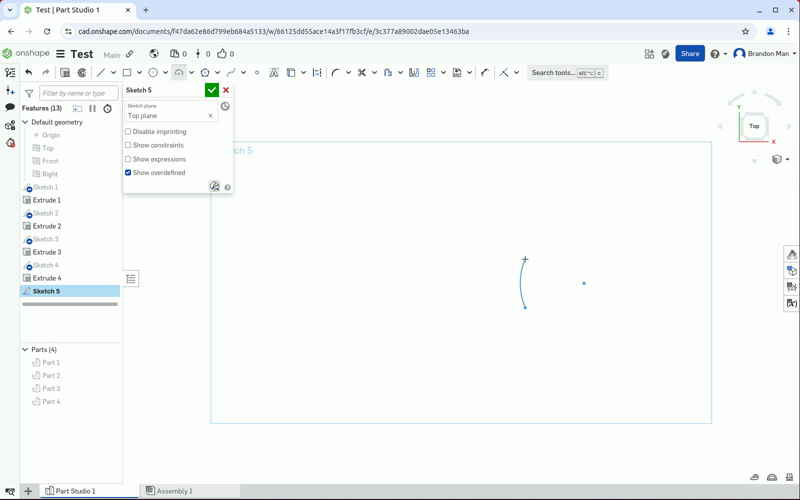
mouse_move(529, 283)
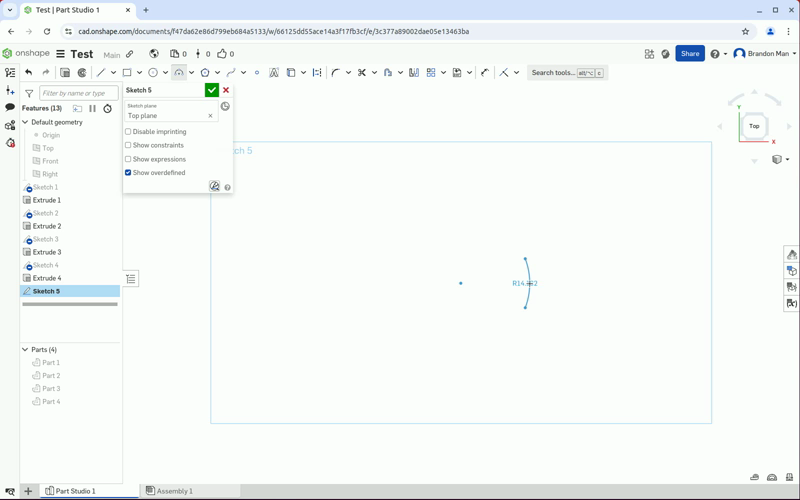
click(529, 283)
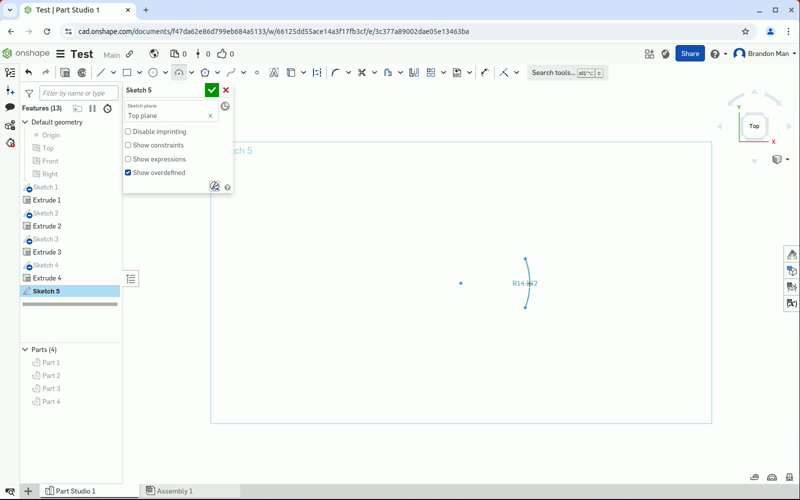
key_up(shift)
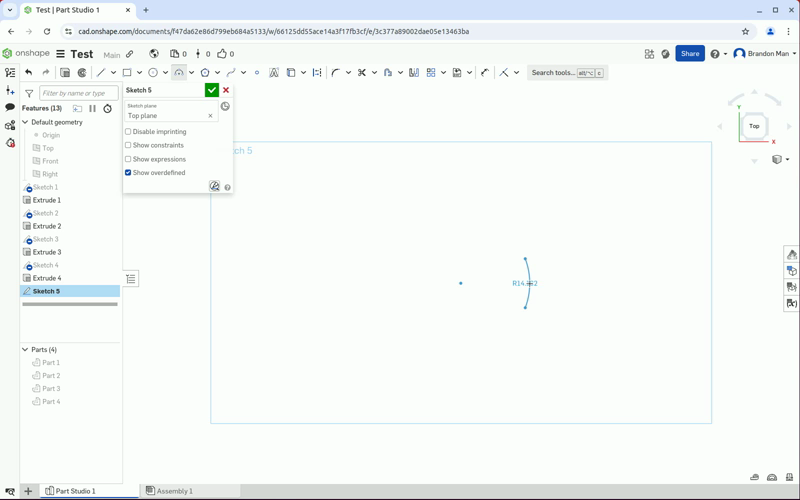
key(esc)
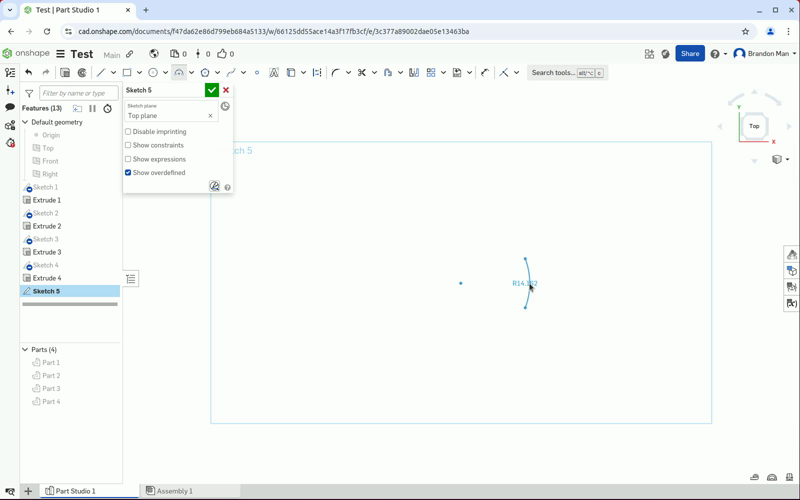
key(l)
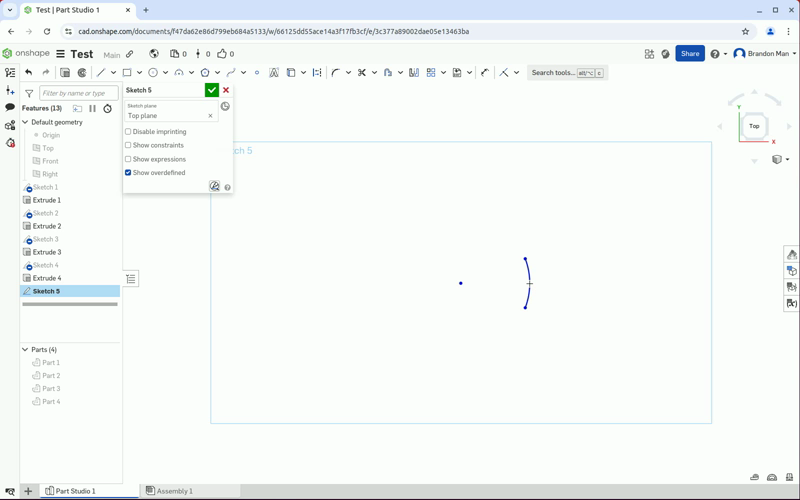
mouse_move(525, 258)
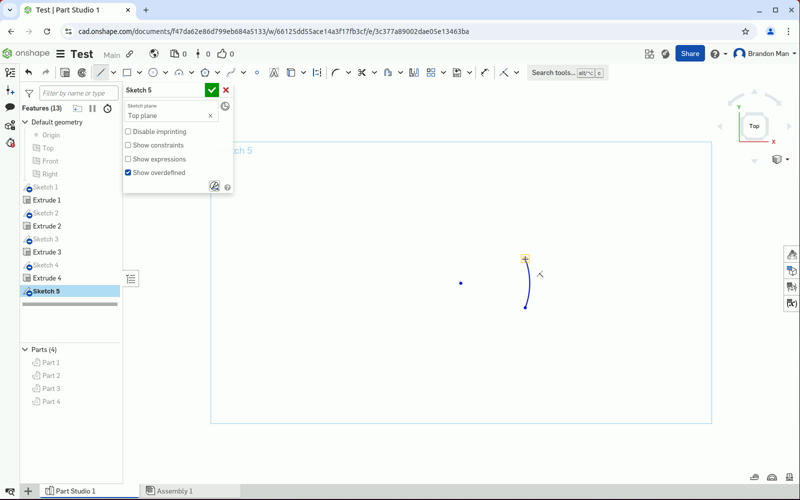
click(525, 258)
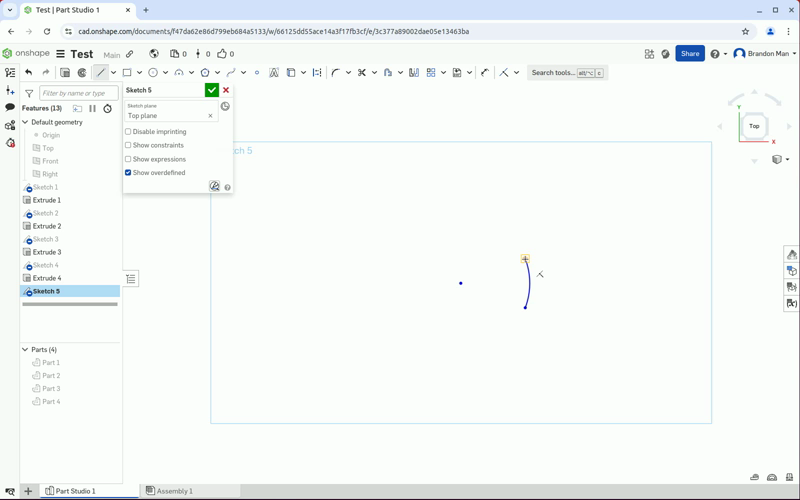
mouse_move(555, 258)
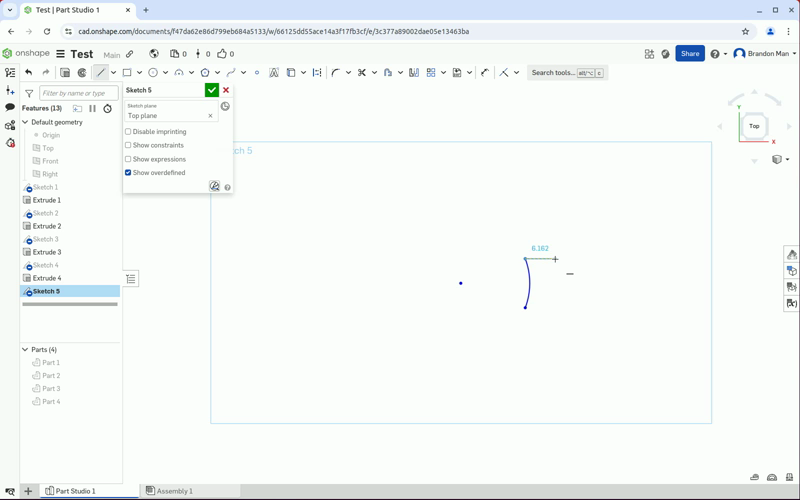
key_down(shift)
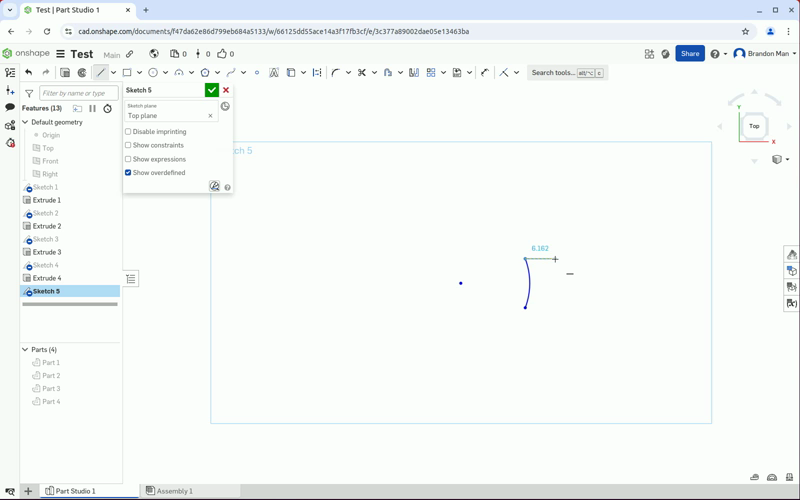
mouse_move(525, 307)
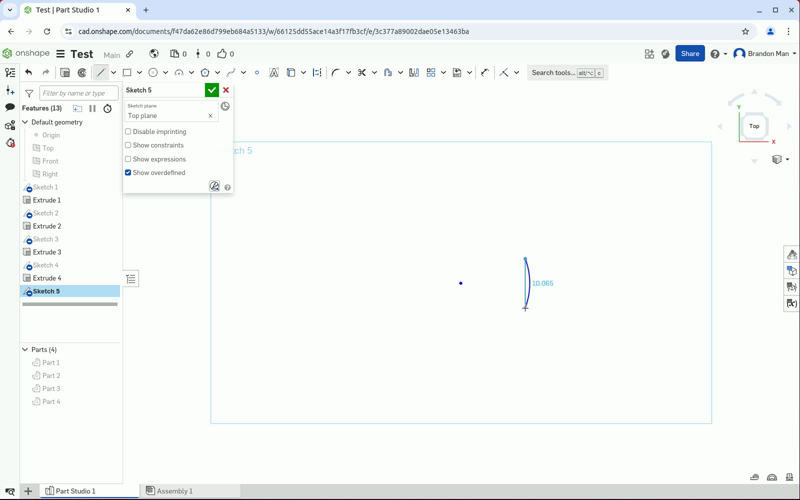
key_up(shift)
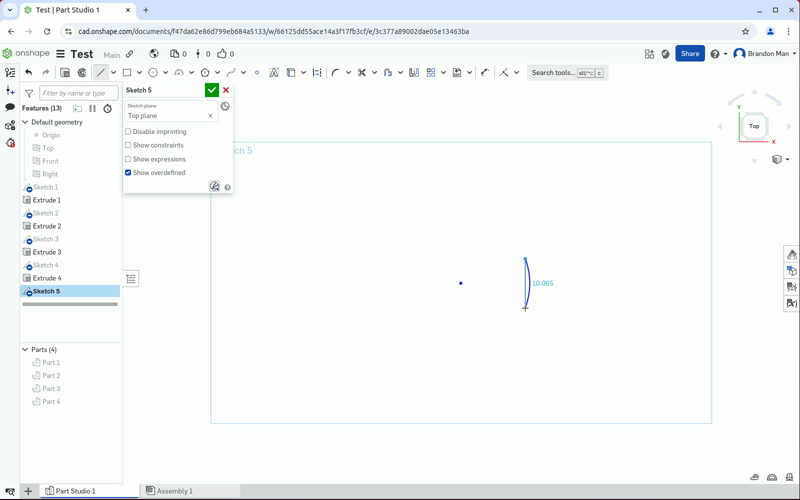
click(525, 307)
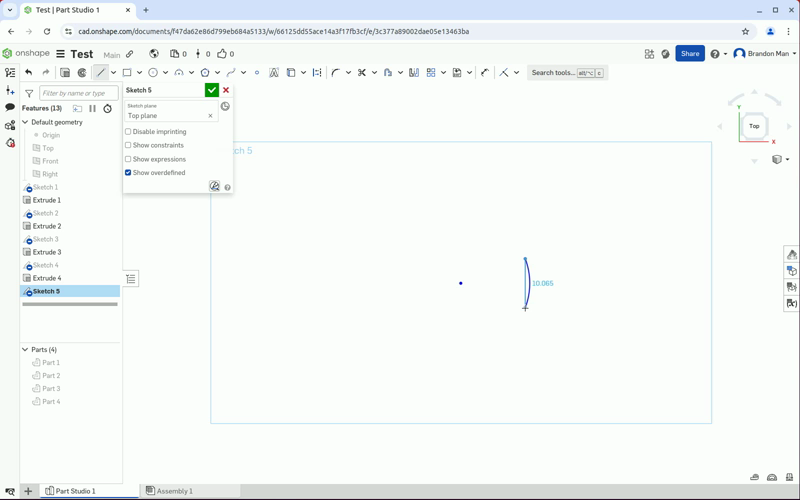
key(esc)
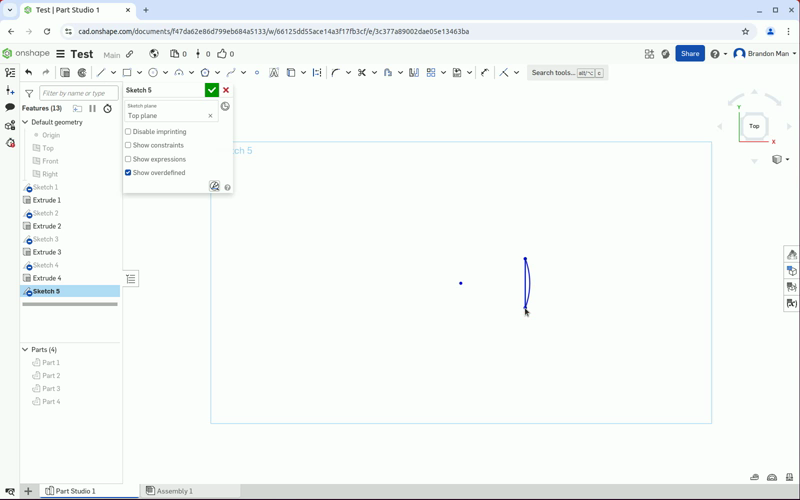
mouse_move(527, 281)
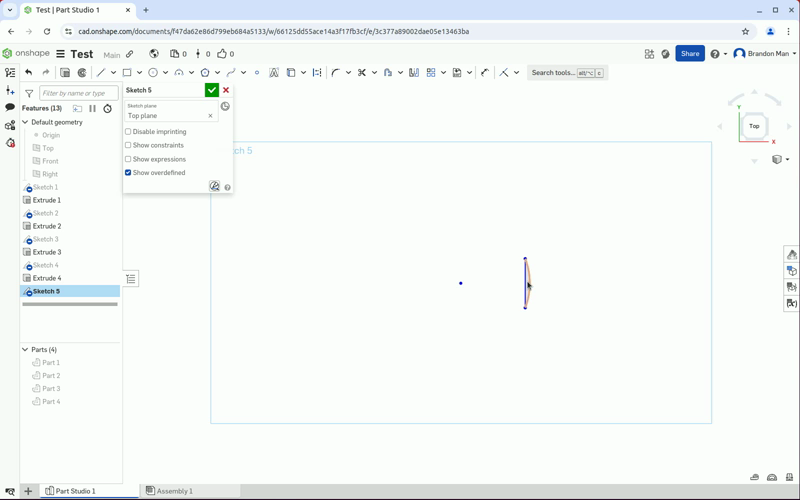
scroll(6)
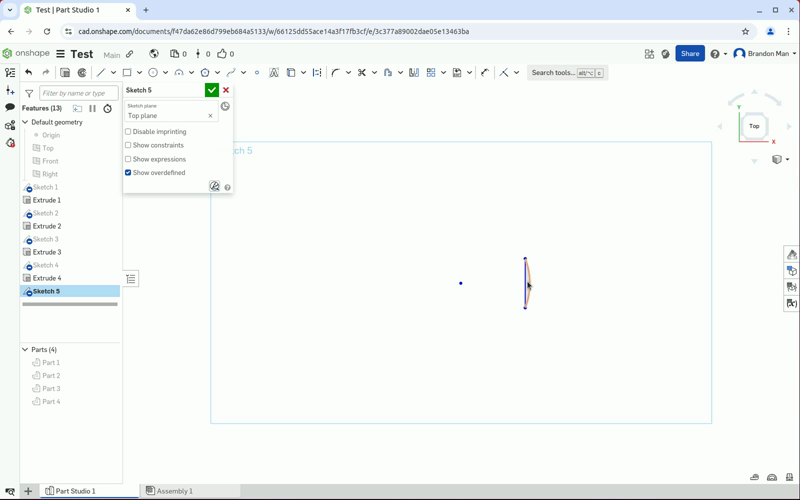
scroll(6)
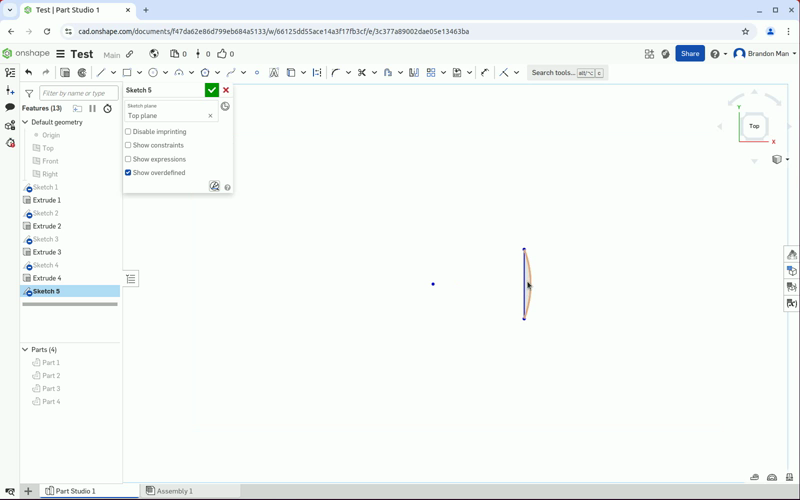
scroll(6)
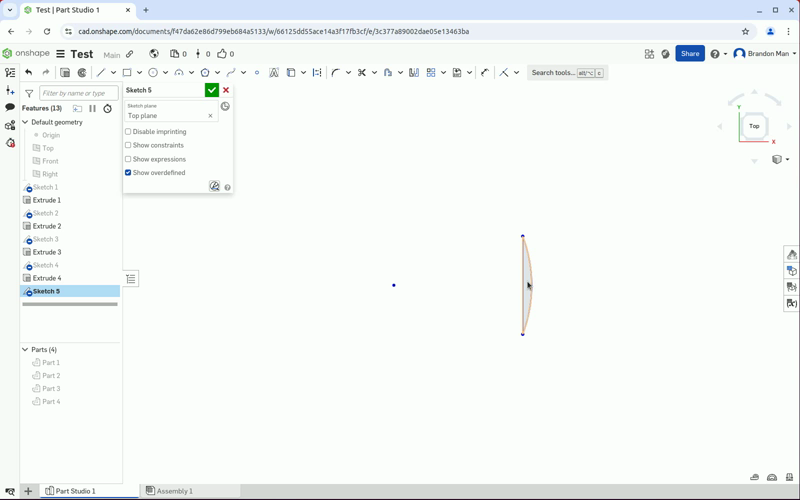
scroll(6)
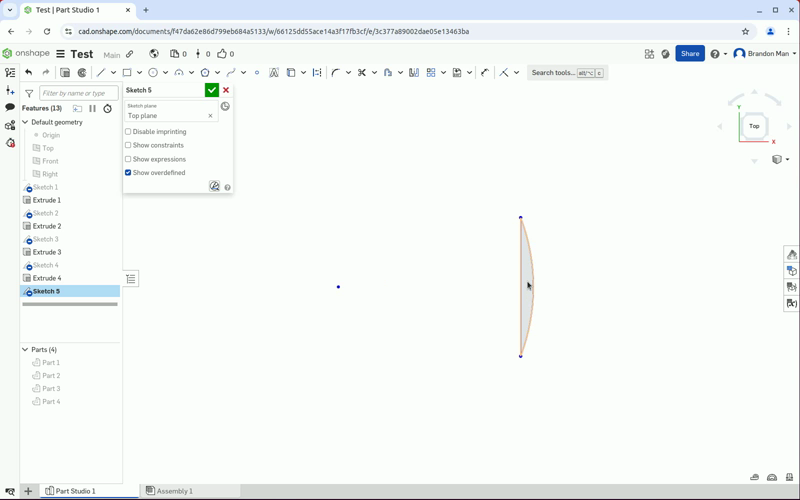
scroll(6)
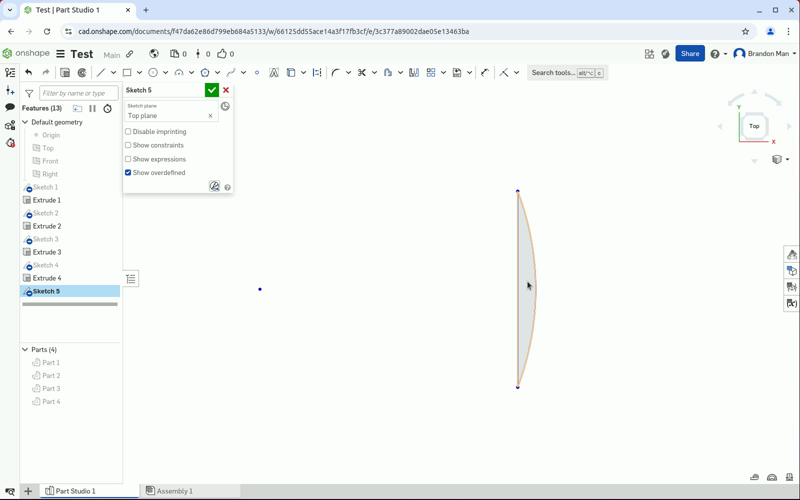
scroll(6)
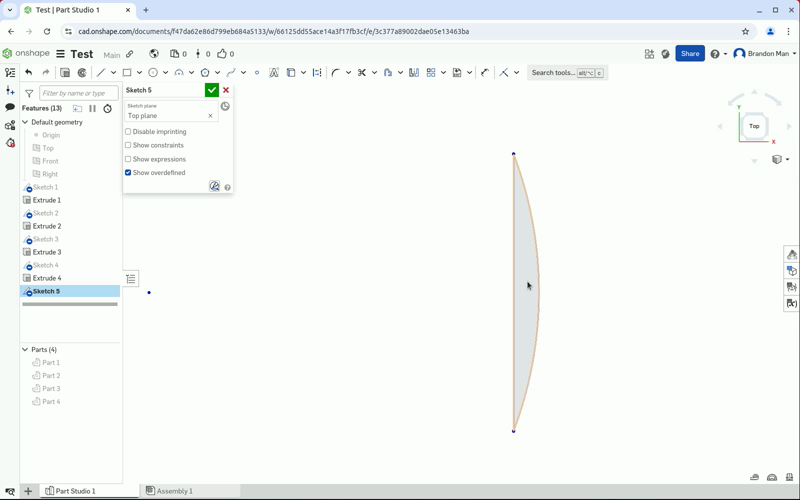
scroll(6)
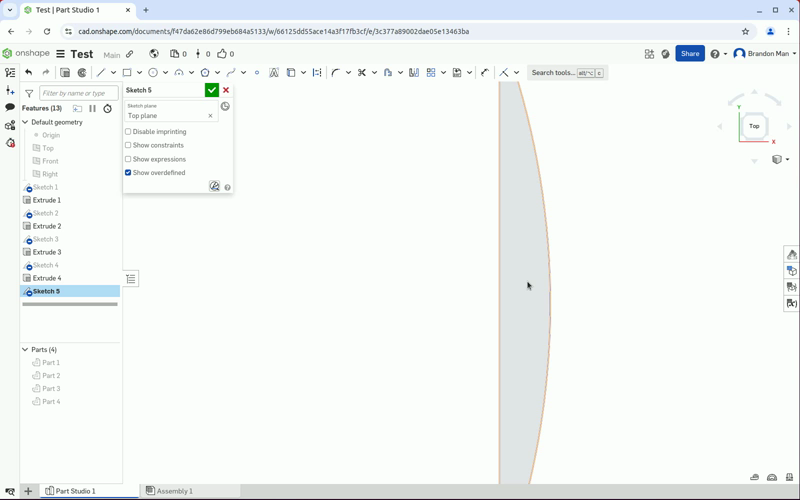
click(527, 281)
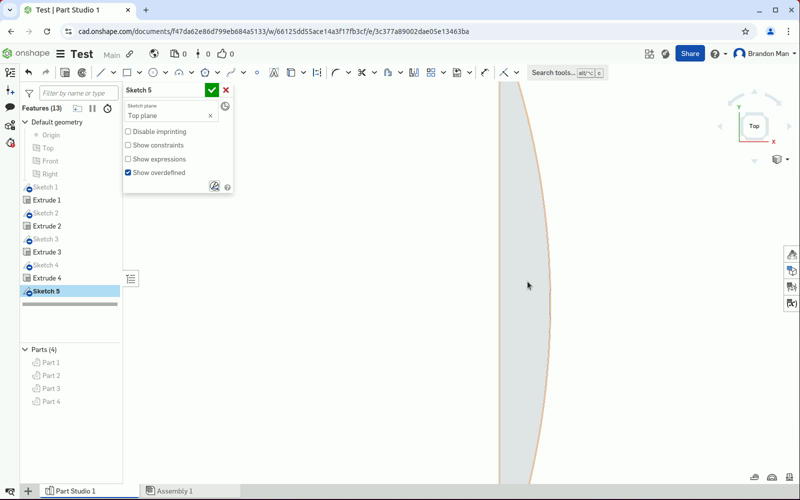
scroll(-6)
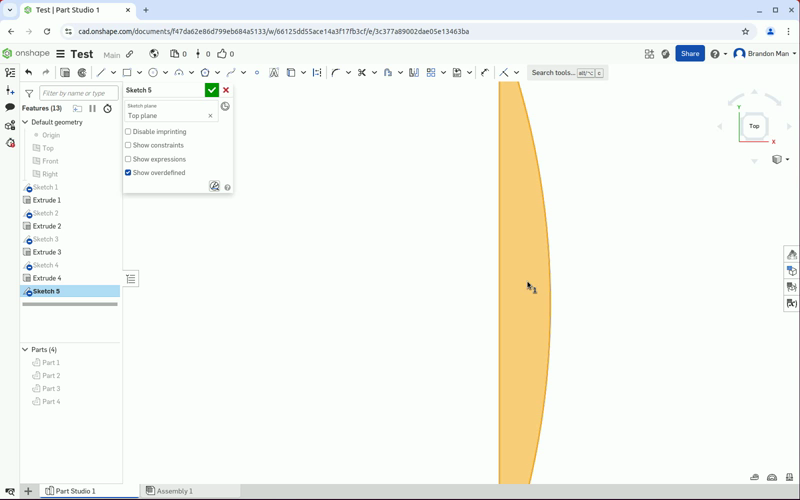
scroll(-6)
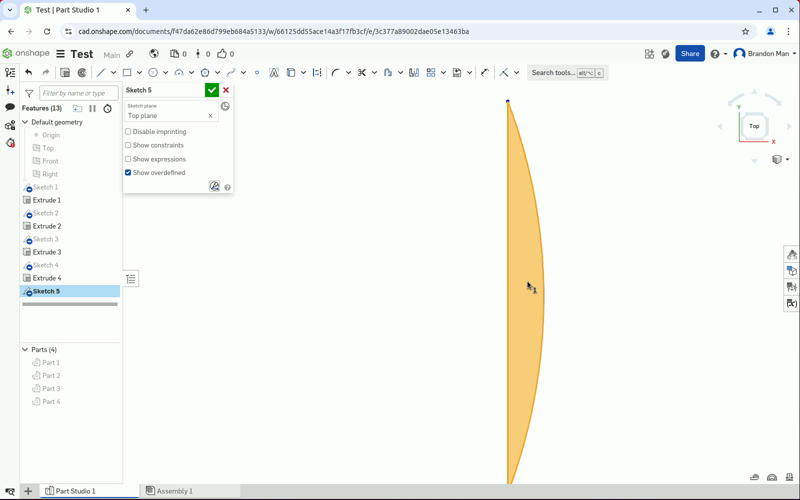
scroll(-6)
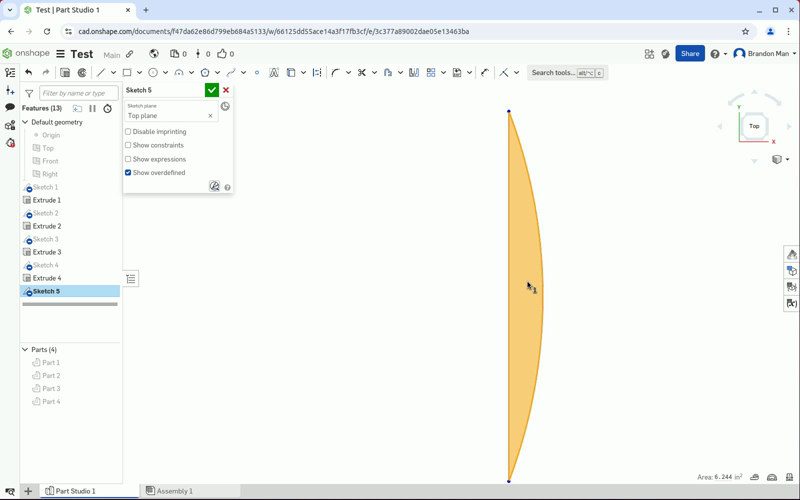
scroll(-6)
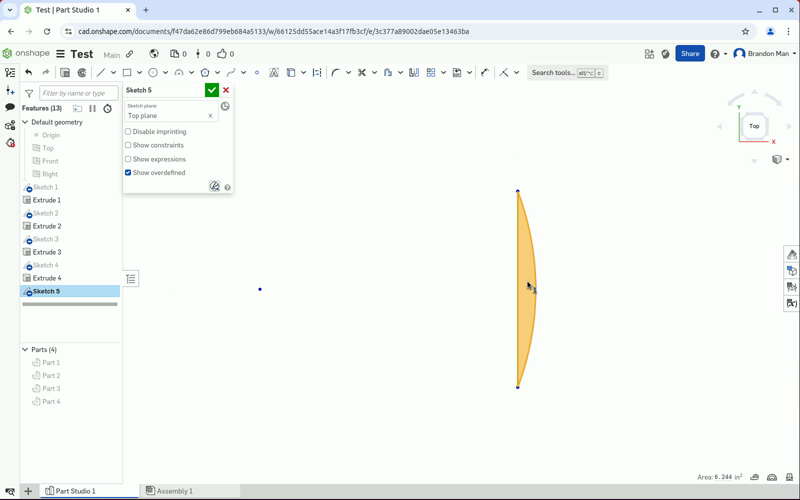
scroll(-6)
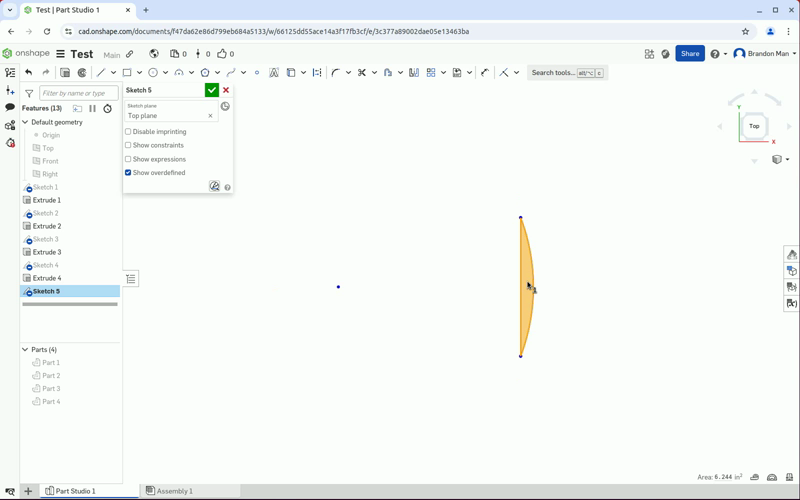
scroll(-6)
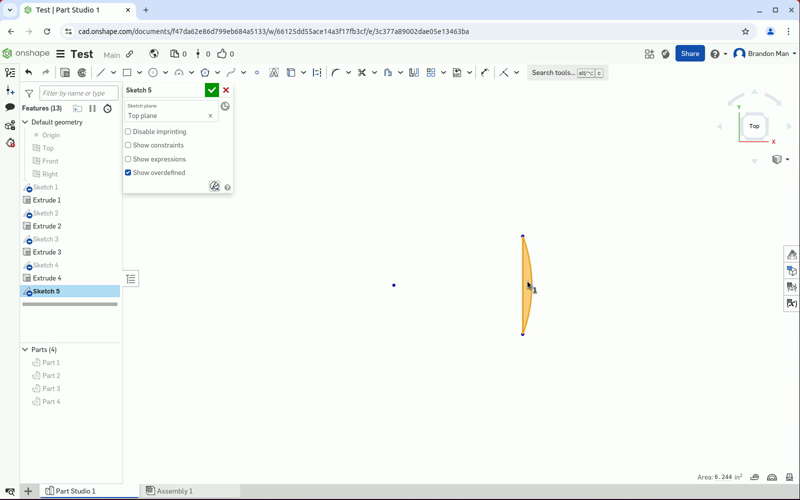
scroll(-6)
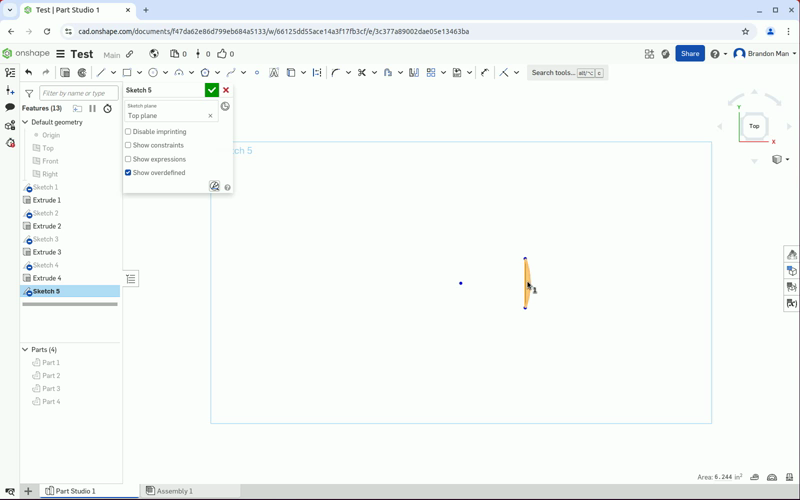
mouse_move(73, 352)
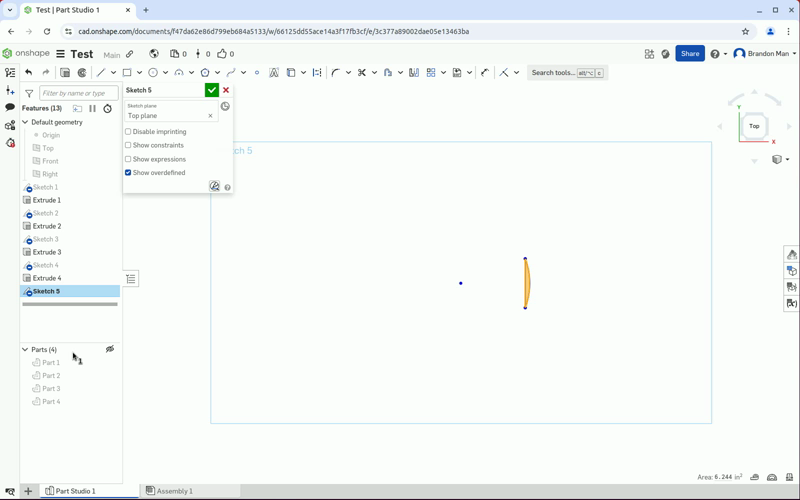
key(shift+y)
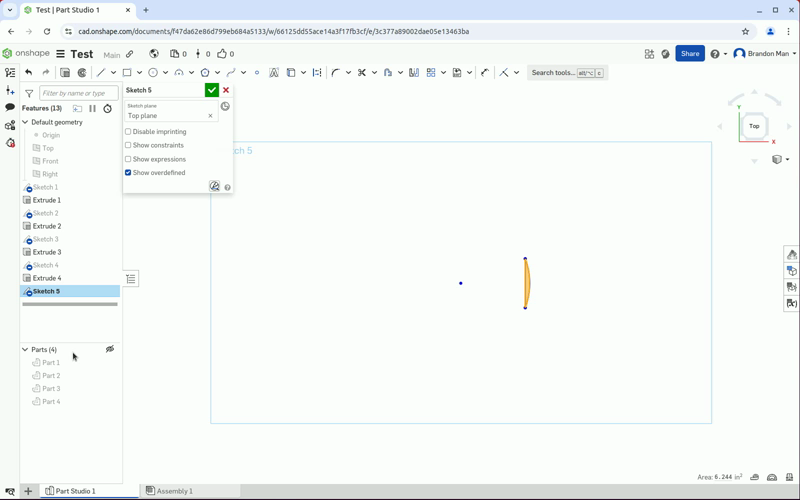
key(shift+e)
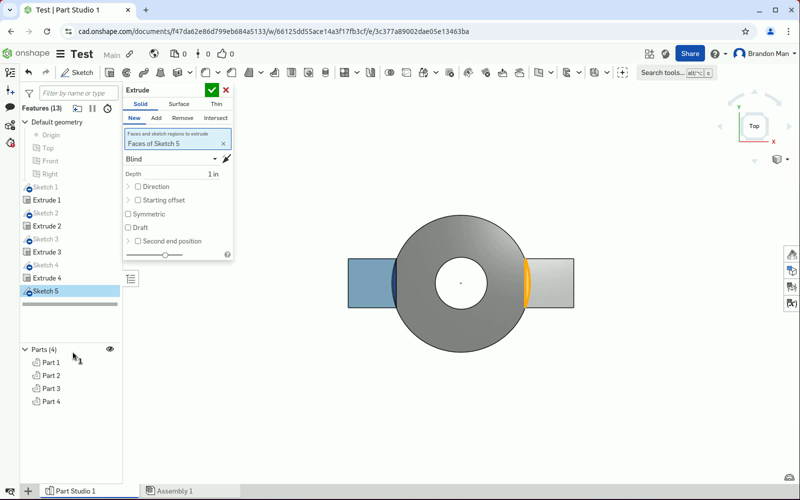
mouse_move(143, 106)
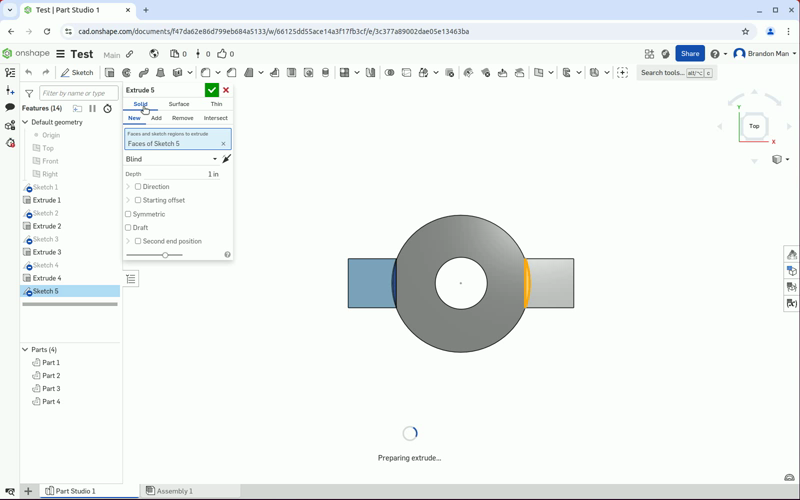
click(143, 106)
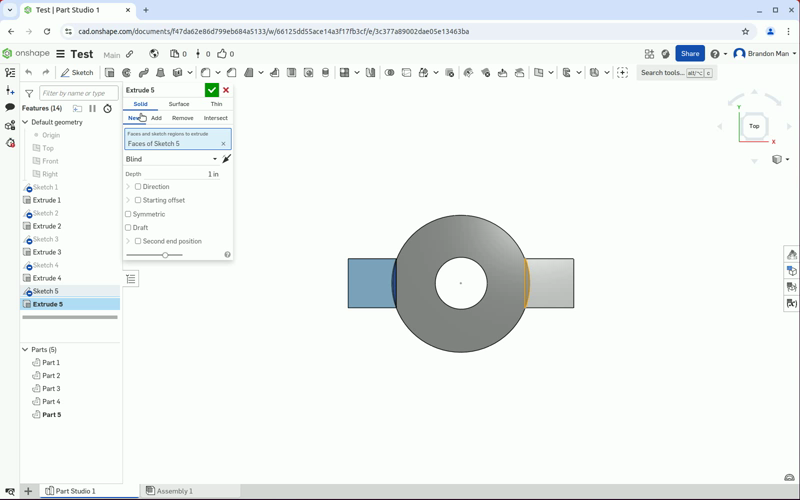
mouse_move(137, 120)
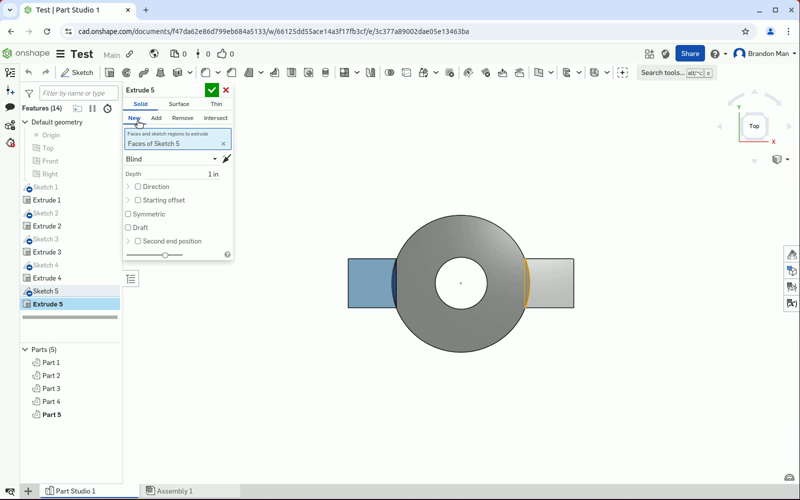
click(137, 120)
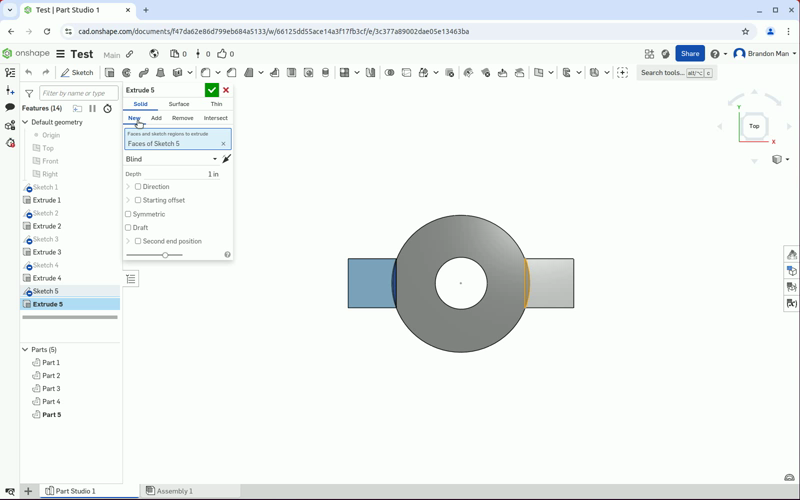
key(tab, 4)
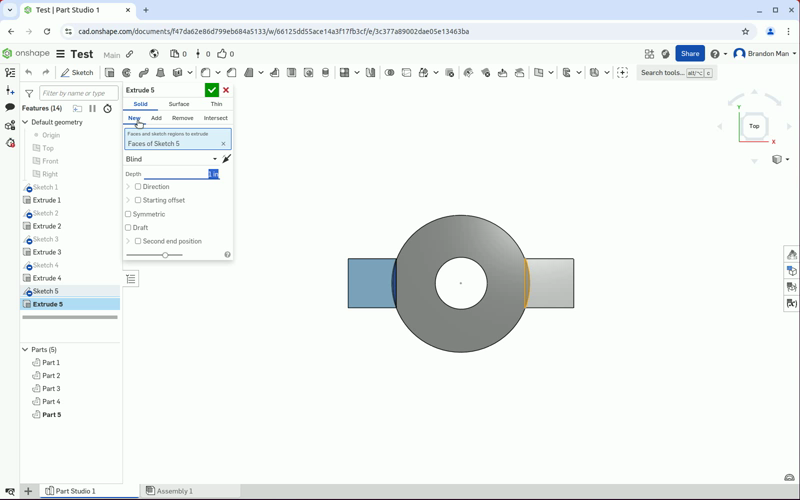
text(9.869)
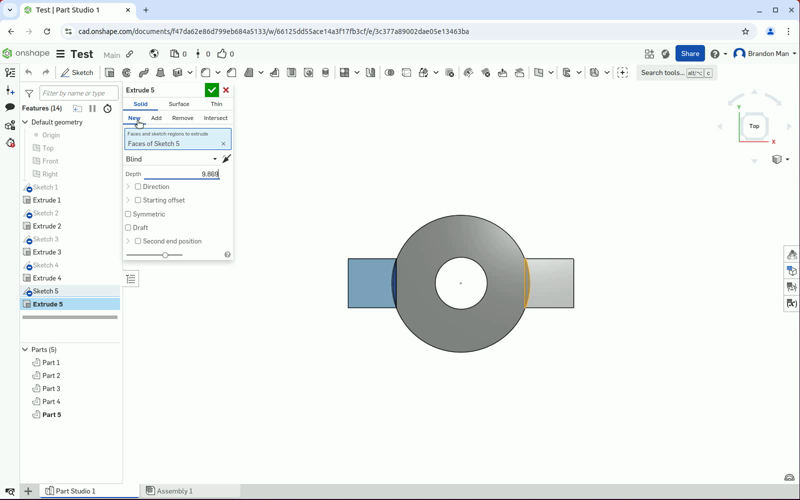
key(enter)
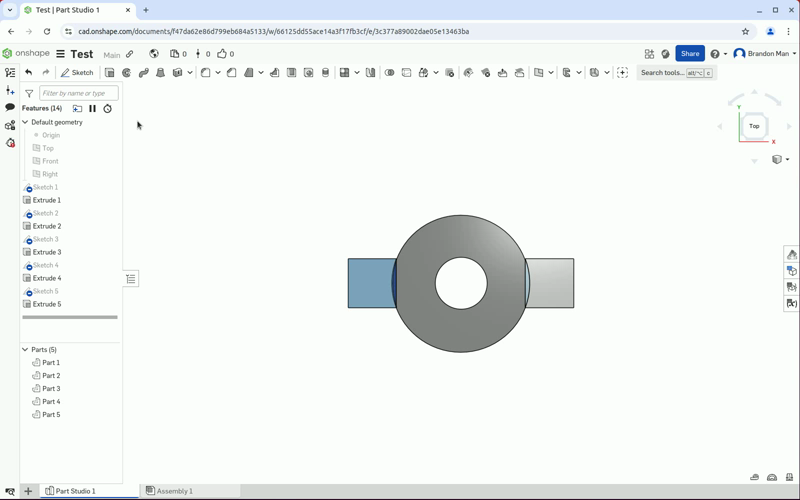
key(shift+h)
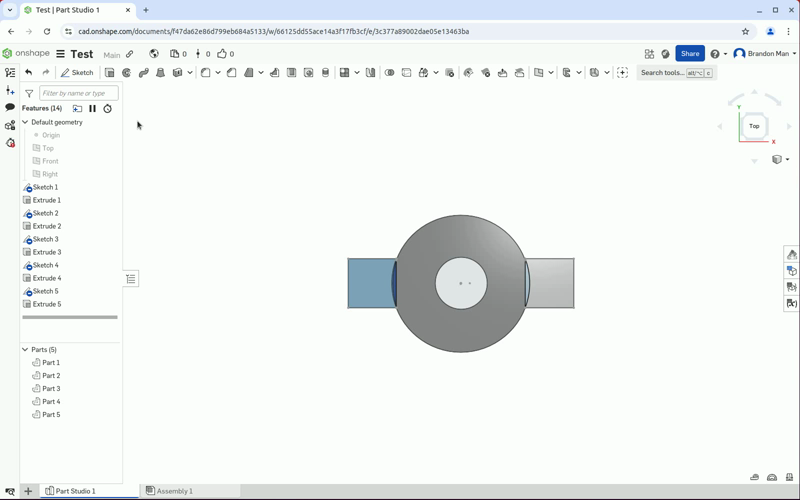
key(shift+h)
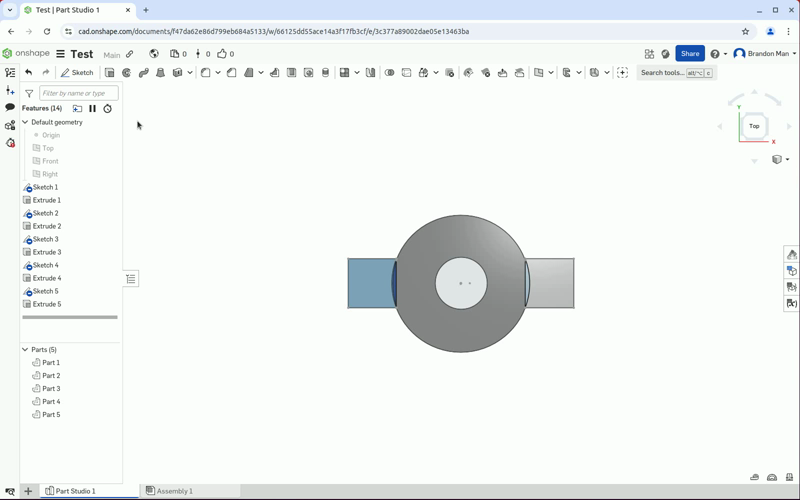
key(shift+7)
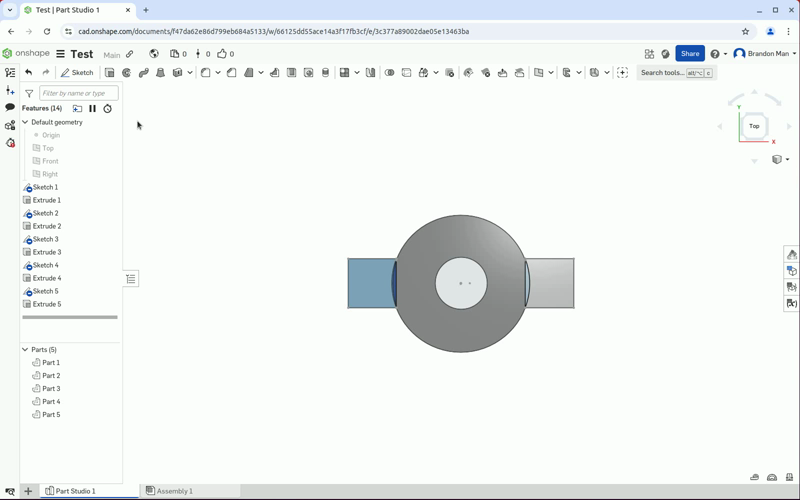
key(up, 3)
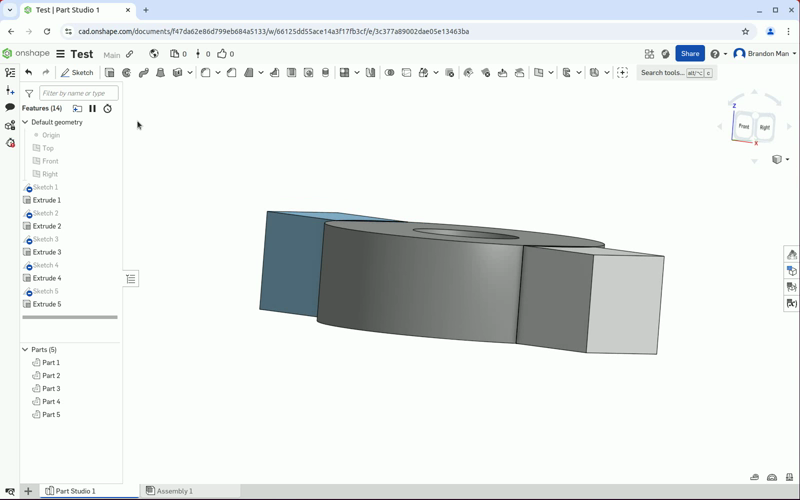
key(left, 3)
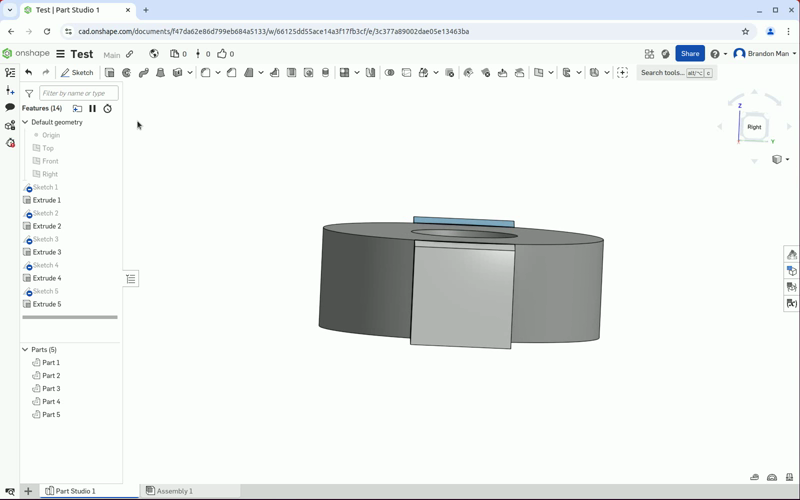
key(right, 3)
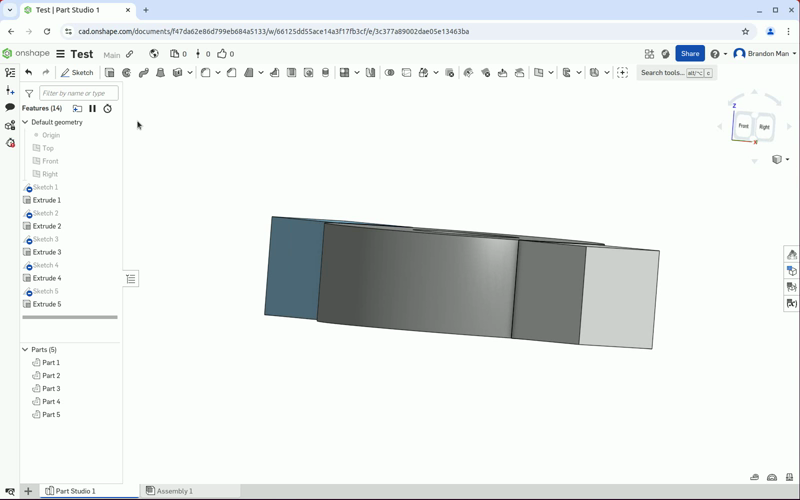
key(down, 3)
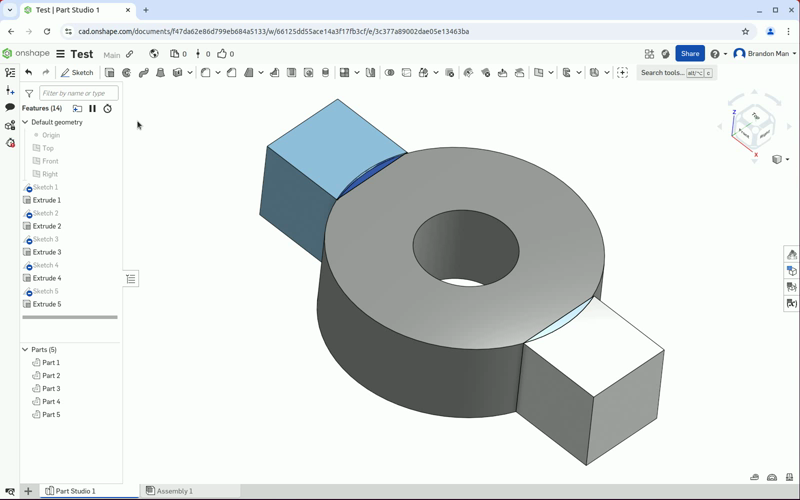
mouse_move(73, 189)
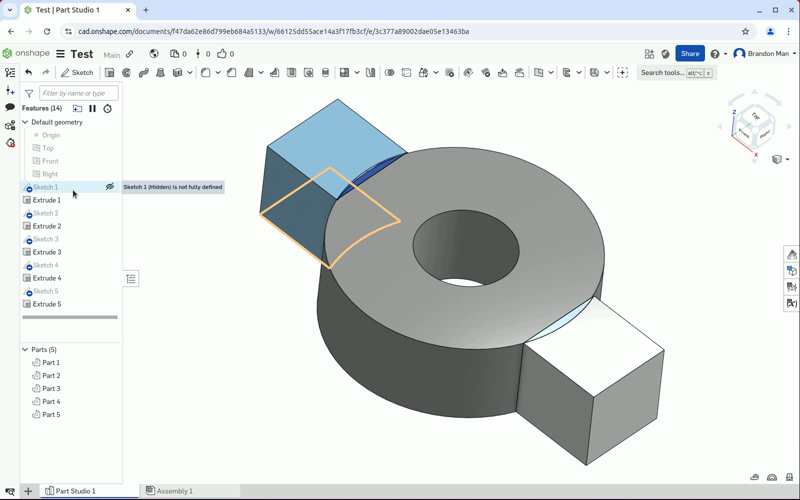
click(73, 189)